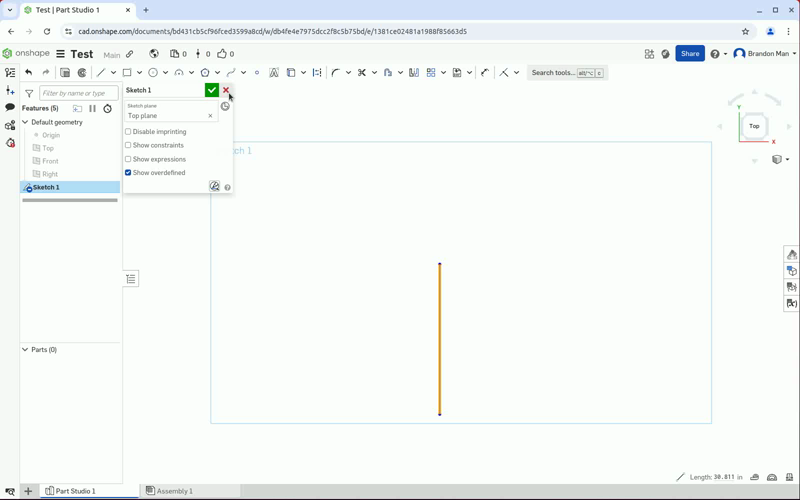
key(shift+h)
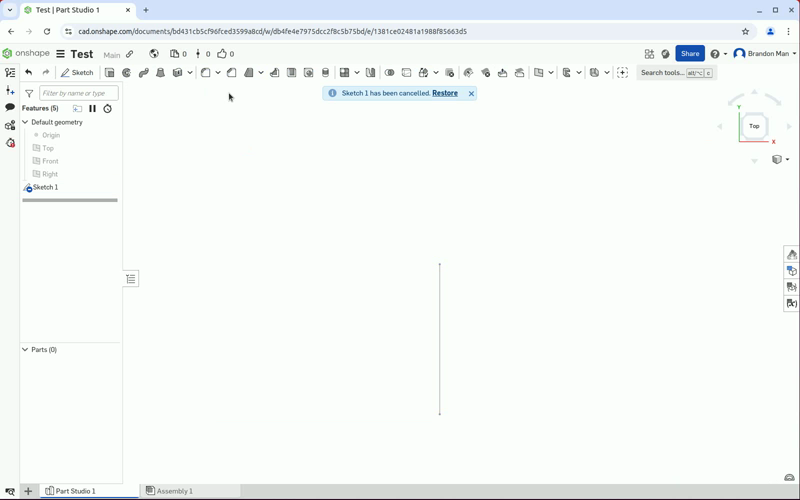
key(shift+s)
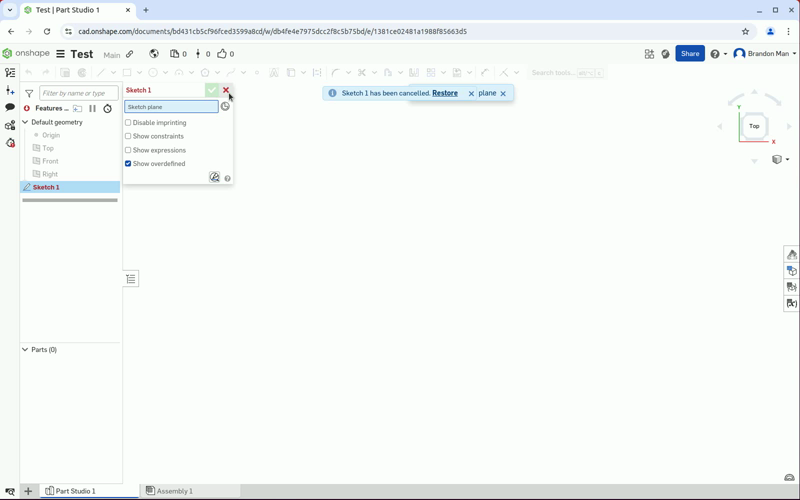
mouse_move(73, 150)
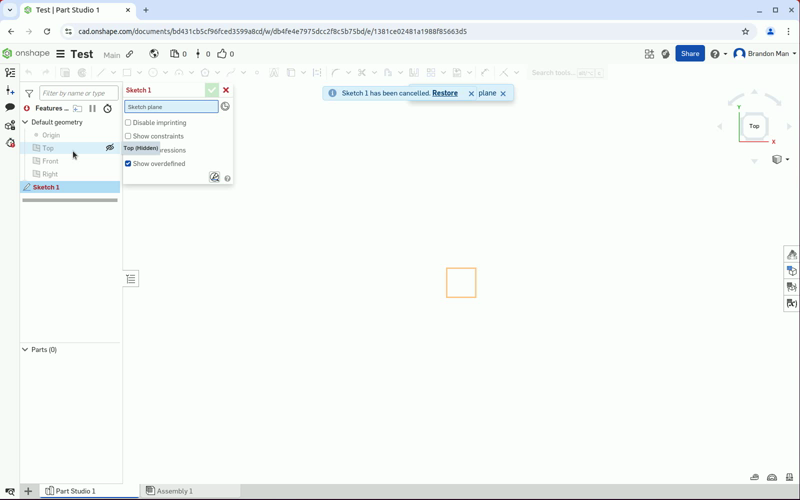
click(73, 150)
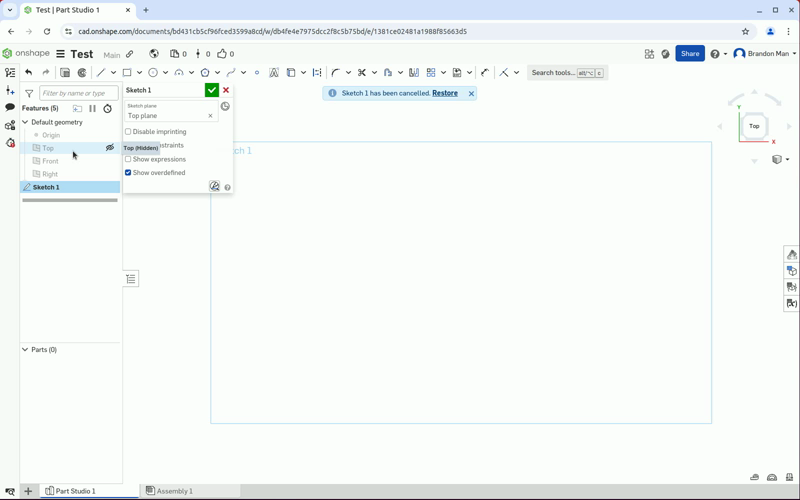
mouse_move(73, 352)
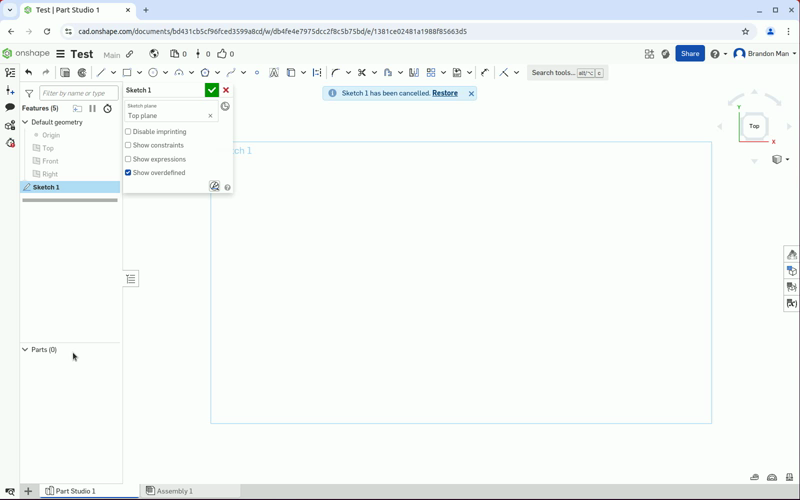
key(y)
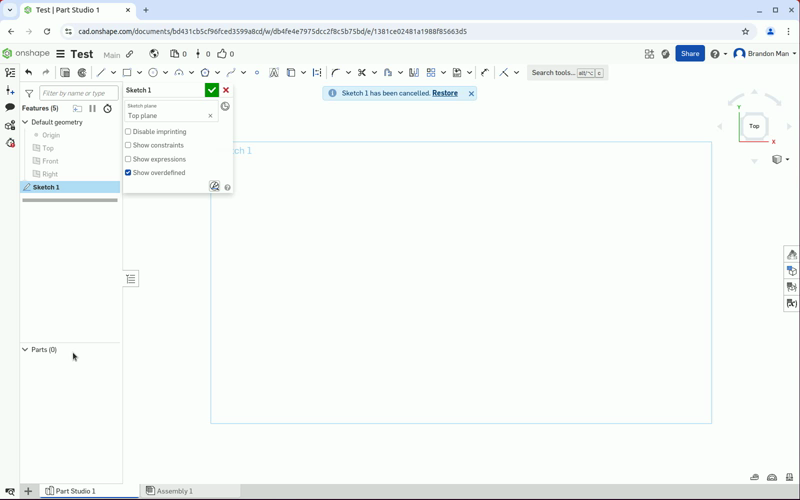
key(l)
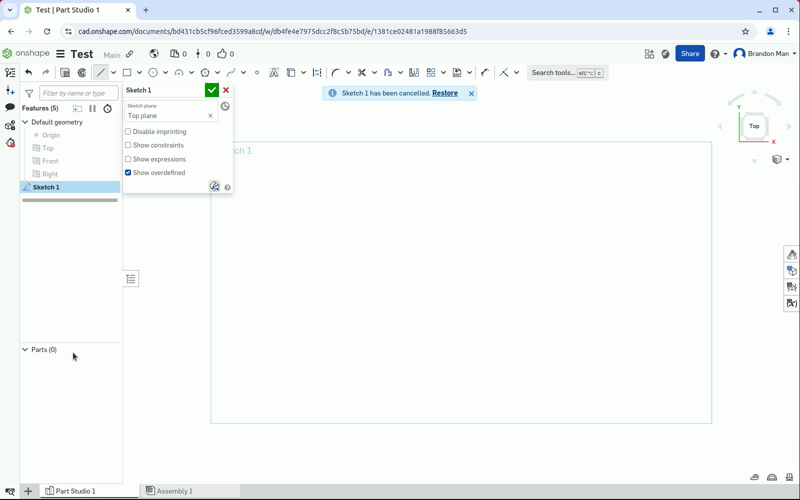
key_down(shift)
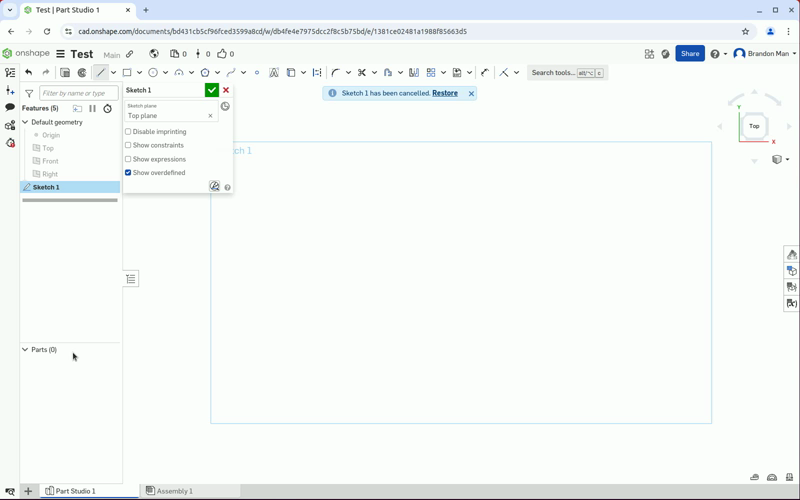
mouse_move(460, 282)
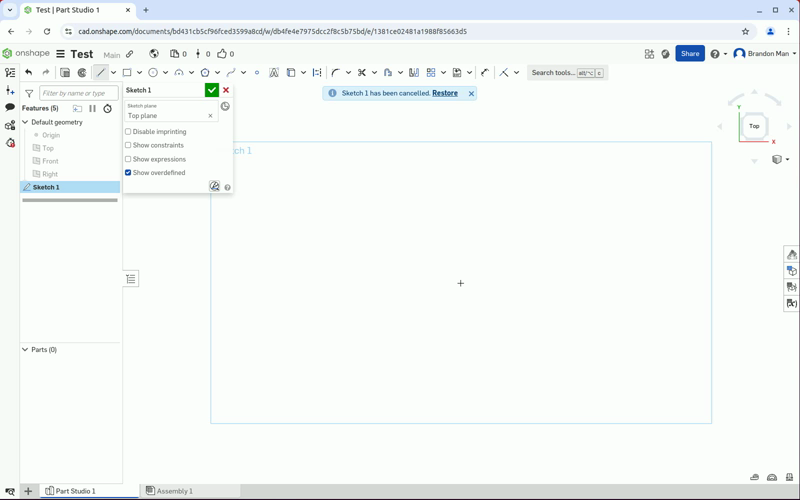
click(460, 282)
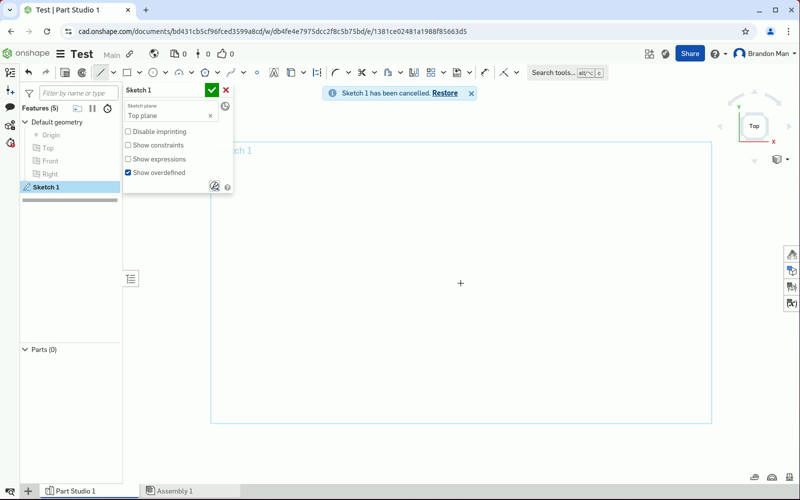
key_up(shift)
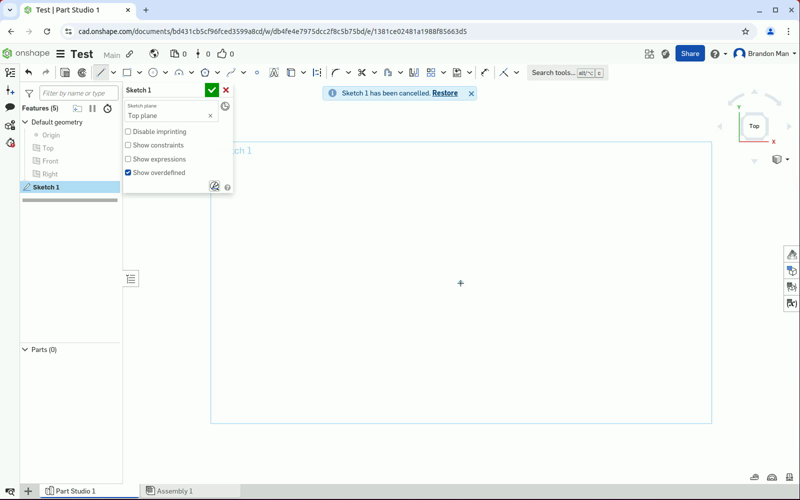
key_down(shift)
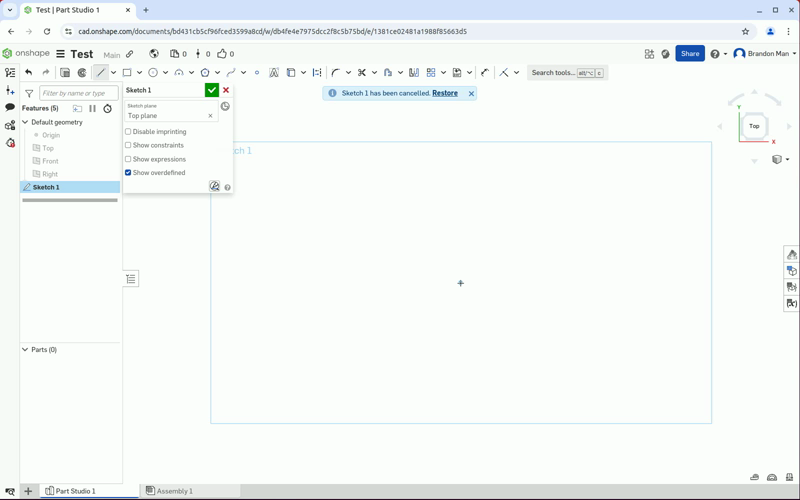
mouse_move(528, 282)
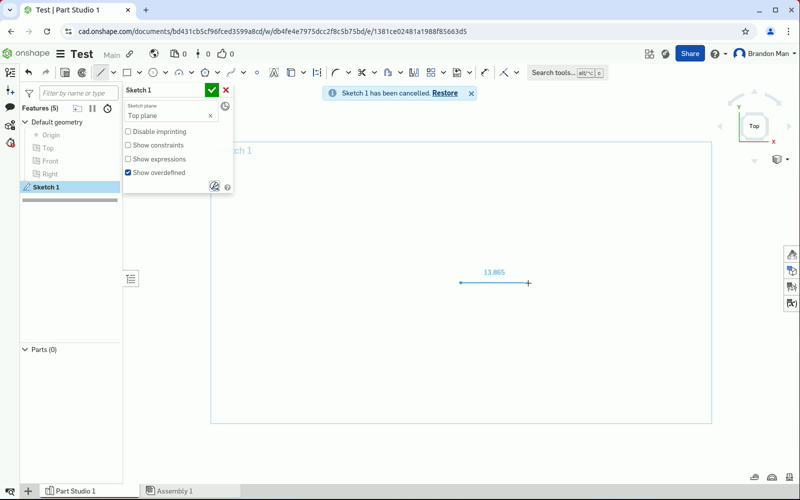
click(528, 282)
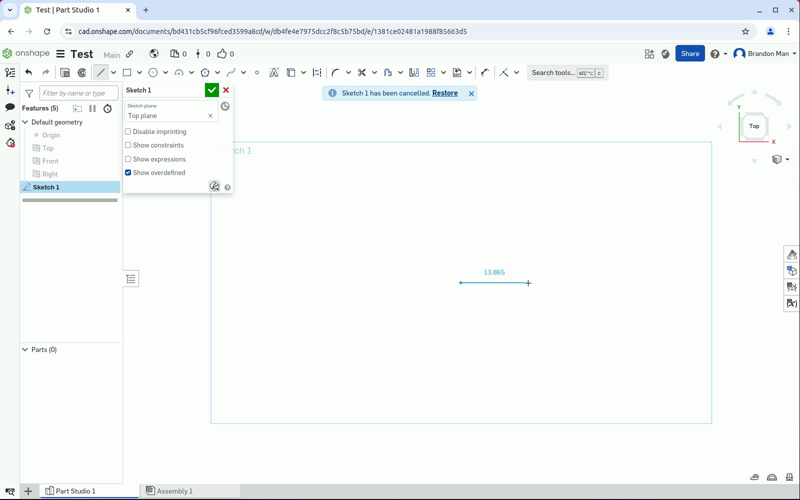
key_up(shift)
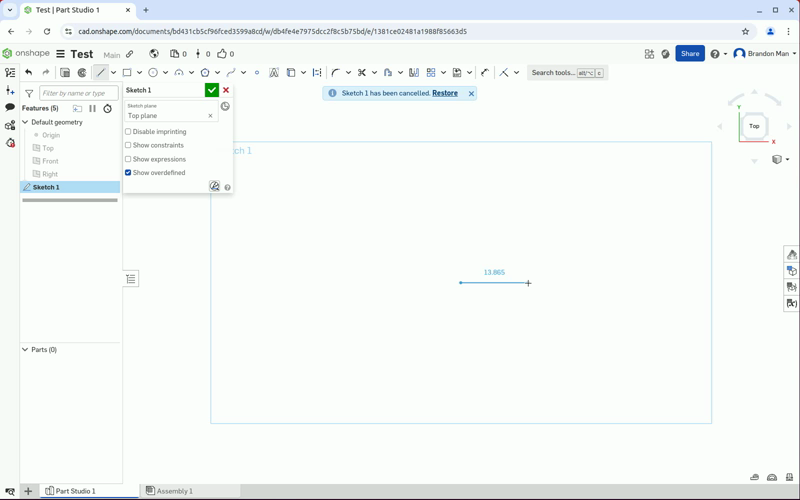
key_down(shift)
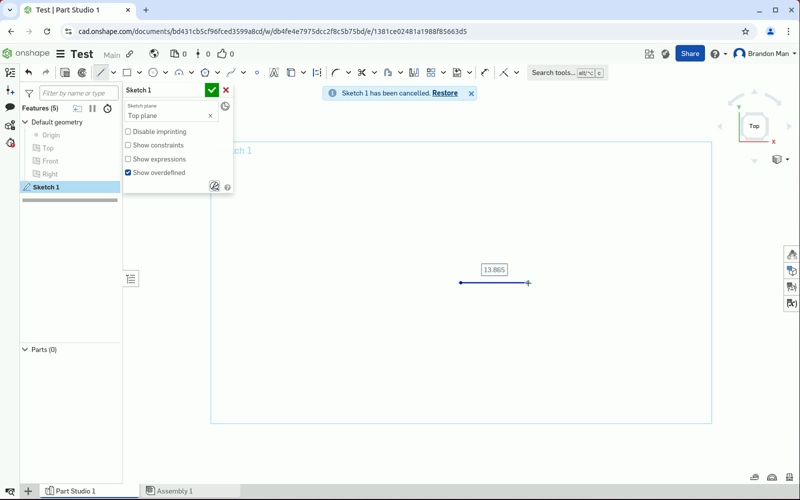
mouse_move(528, 170)
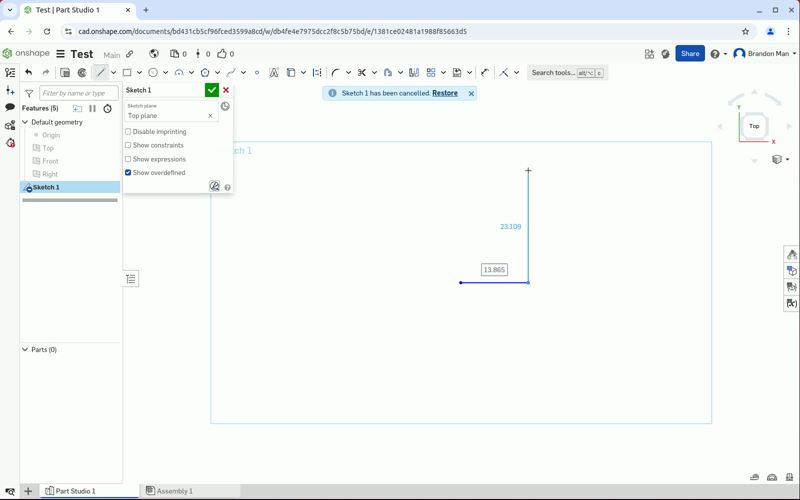
click(528, 170)
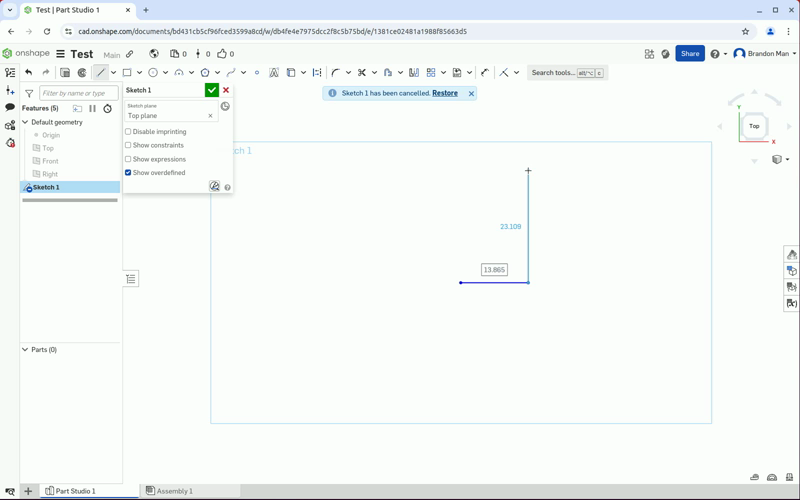
key_up(shift)
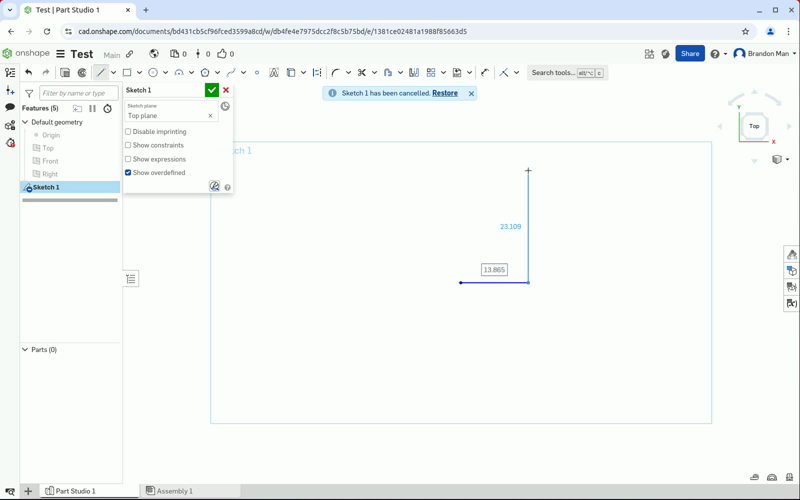
key_down(shift)
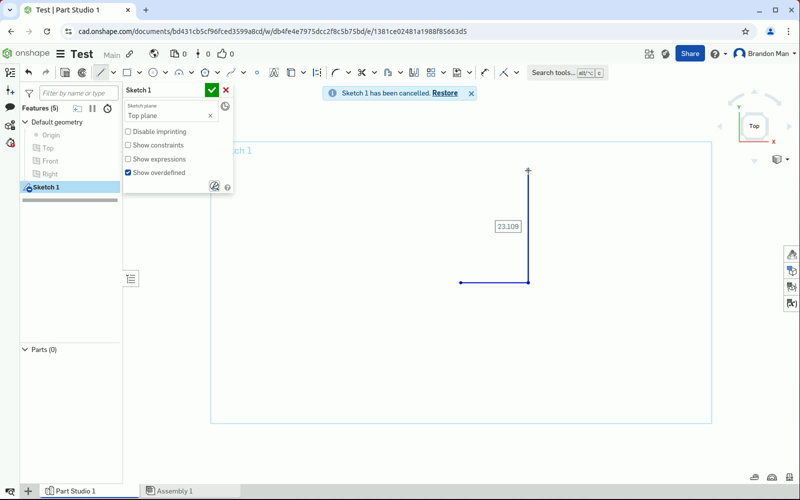
mouse_move(460, 170)
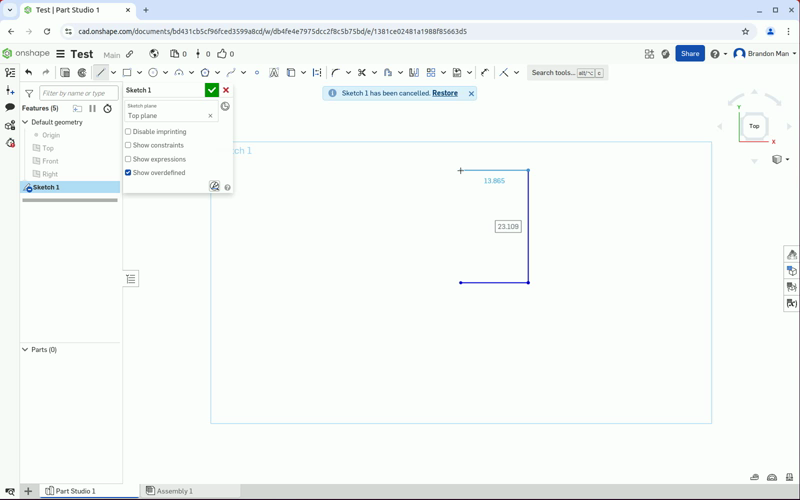
click(460, 170)
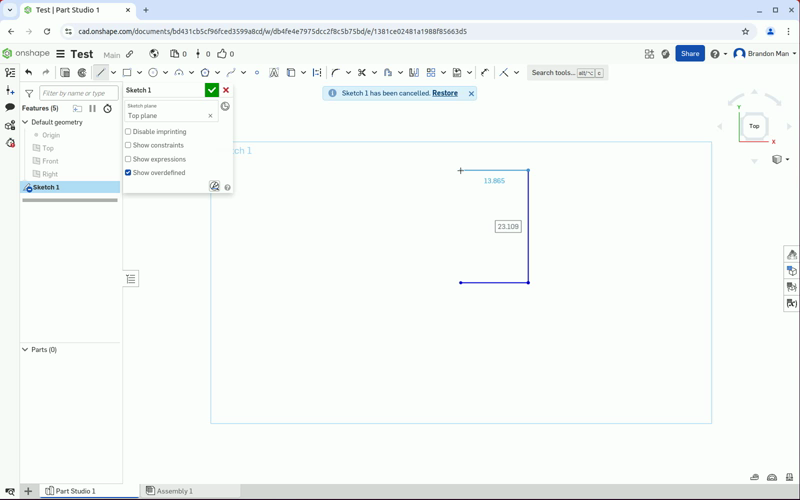
key_up(shift)
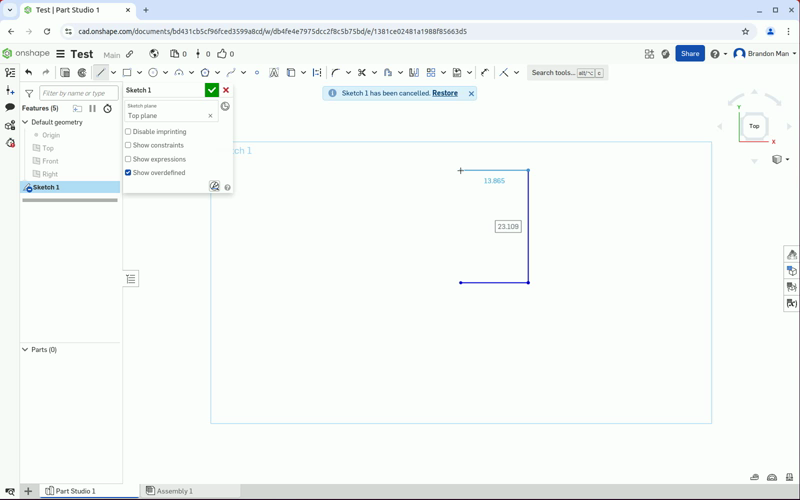
key_down(shift)
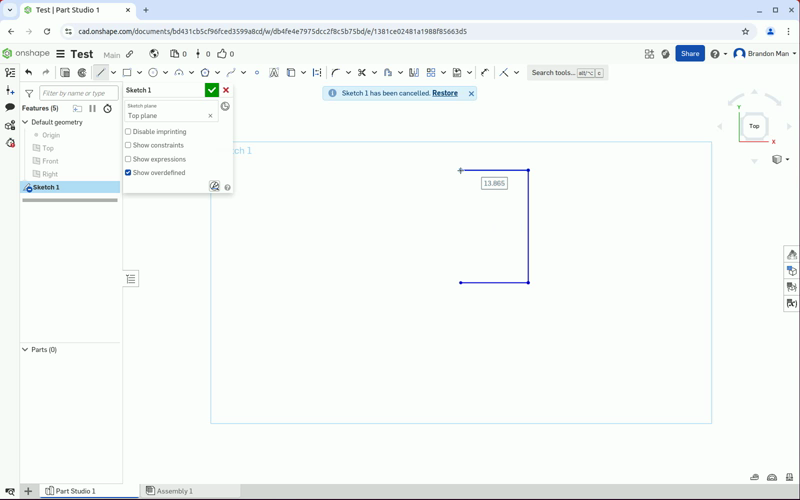
mouse_move(460, 282)
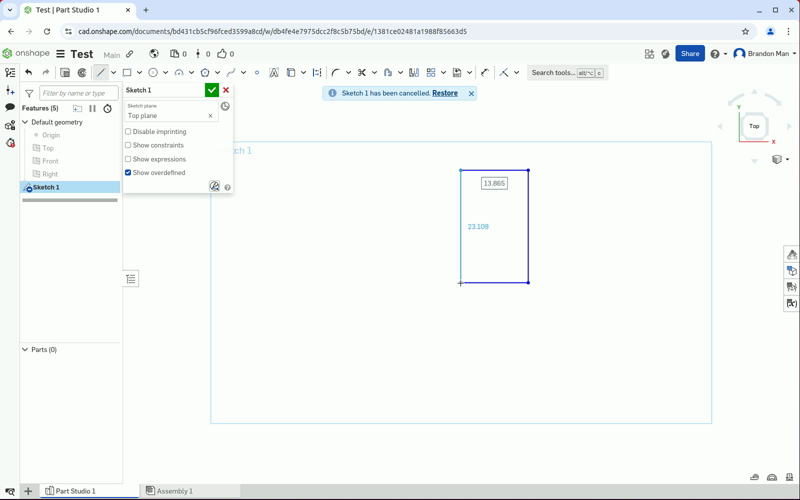
key_up(shift)
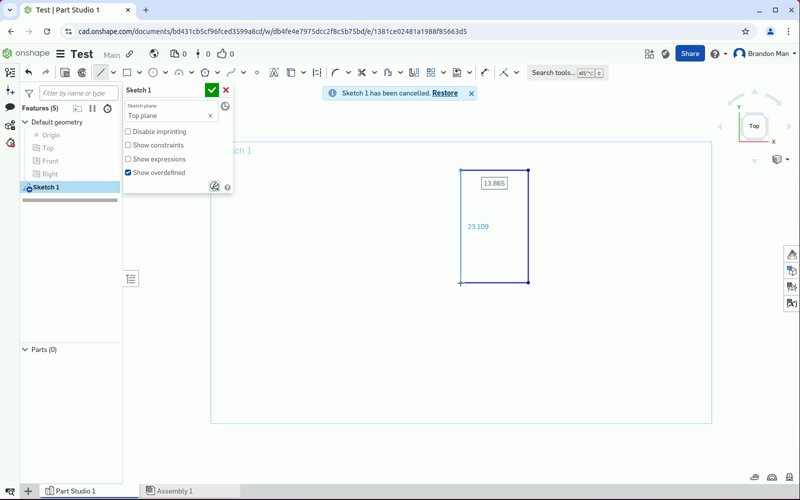
click(460, 282)
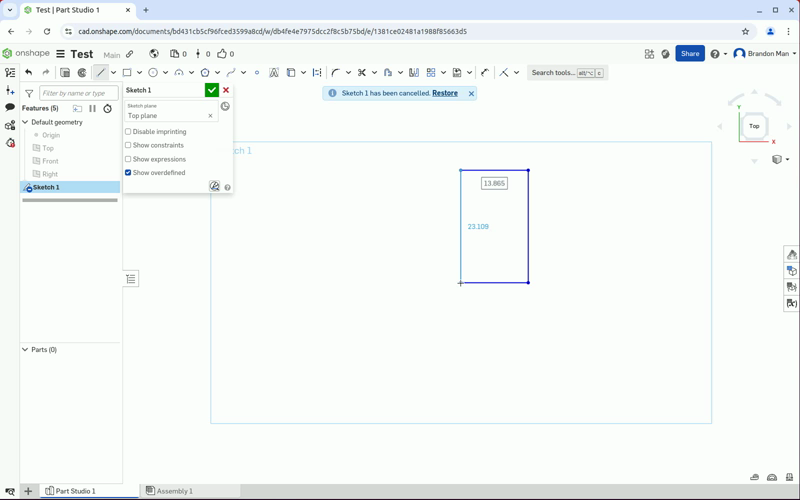
key(esc)
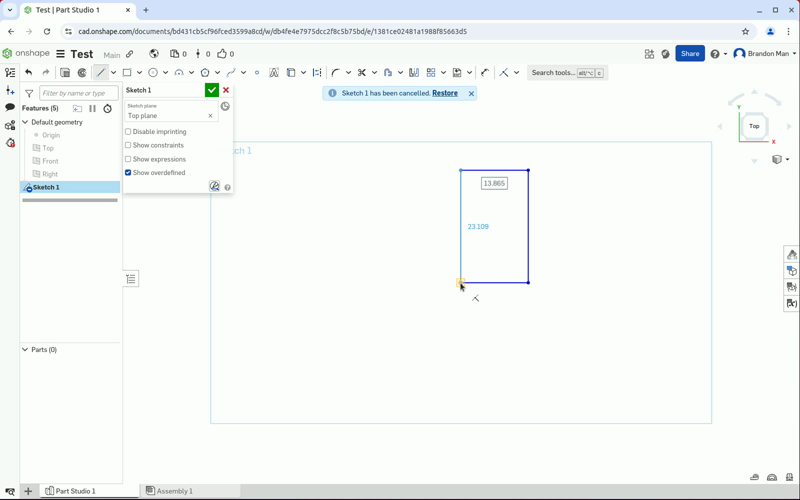
mouse_move(519, 270)
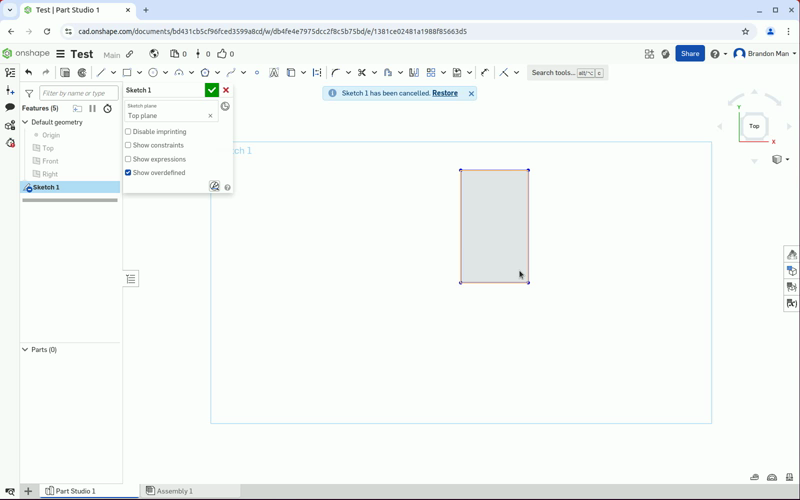
click(519, 270)
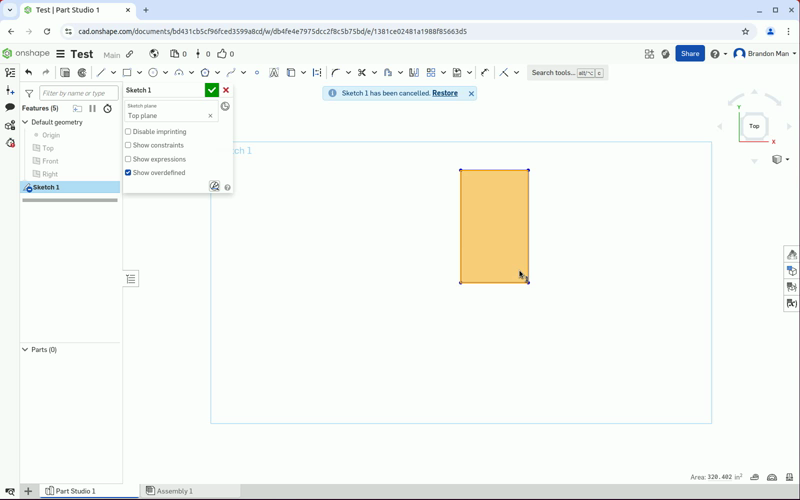
mouse_move(73, 352)
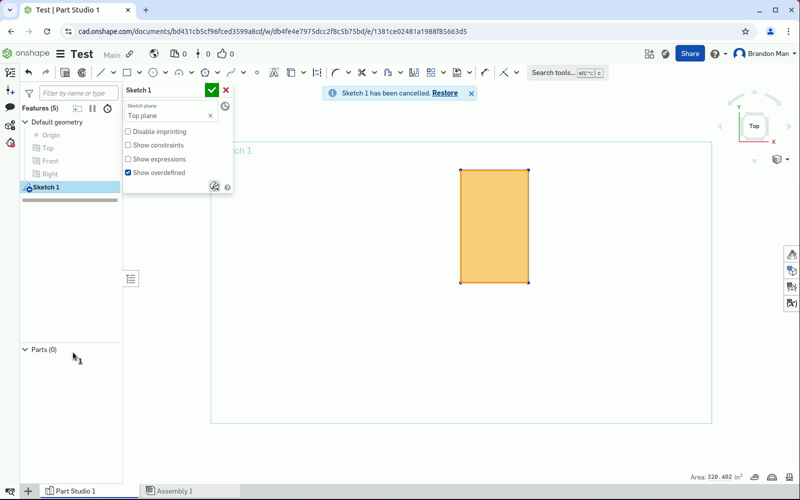
key(shift+y)
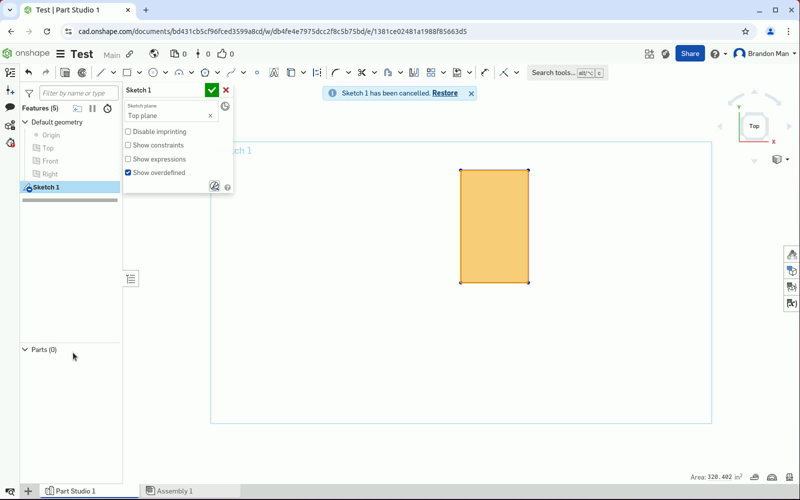
key(shift+e)
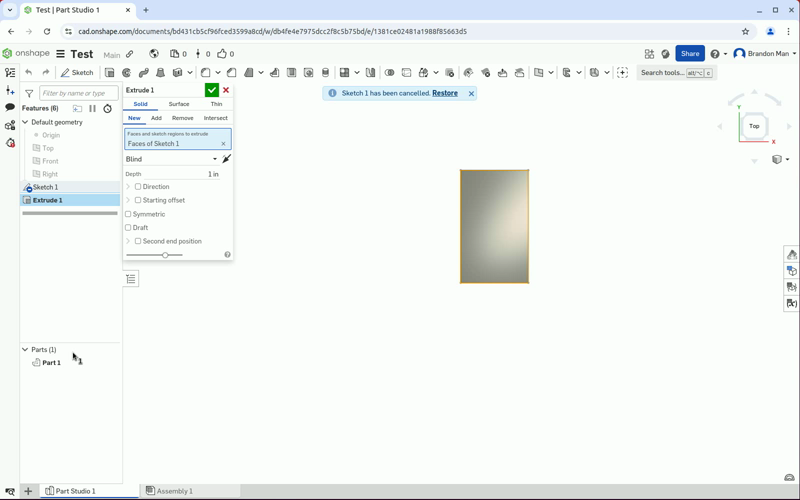
mouse_move(143, 106)
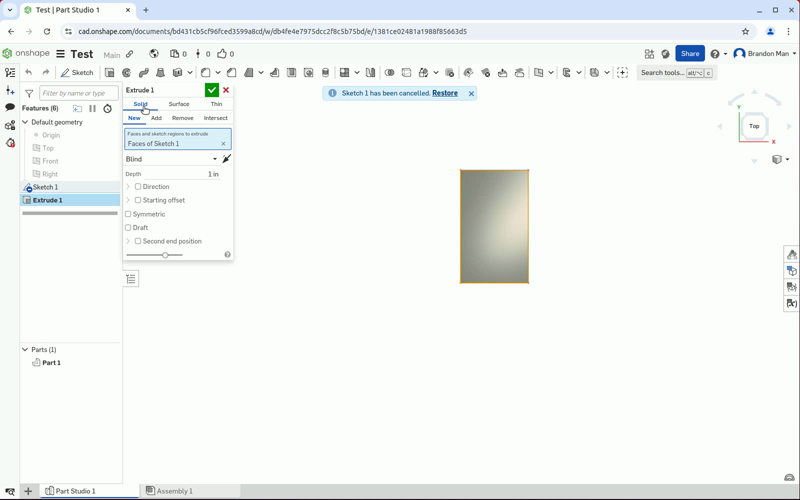
click(143, 106)
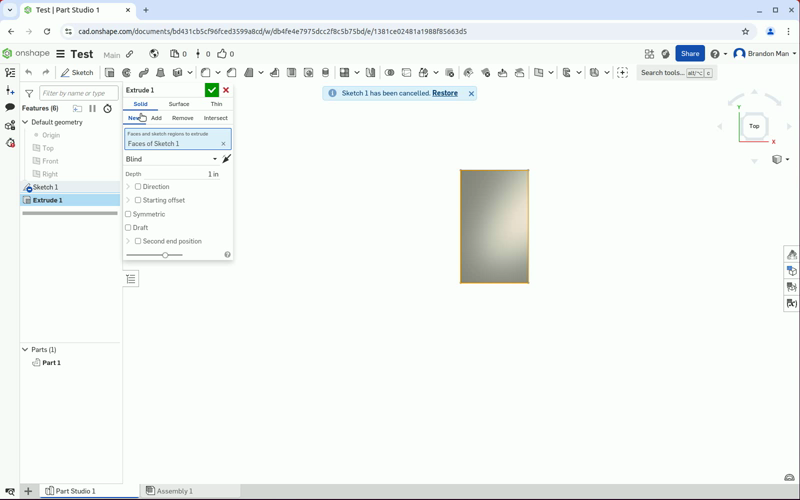
mouse_move(137, 120)
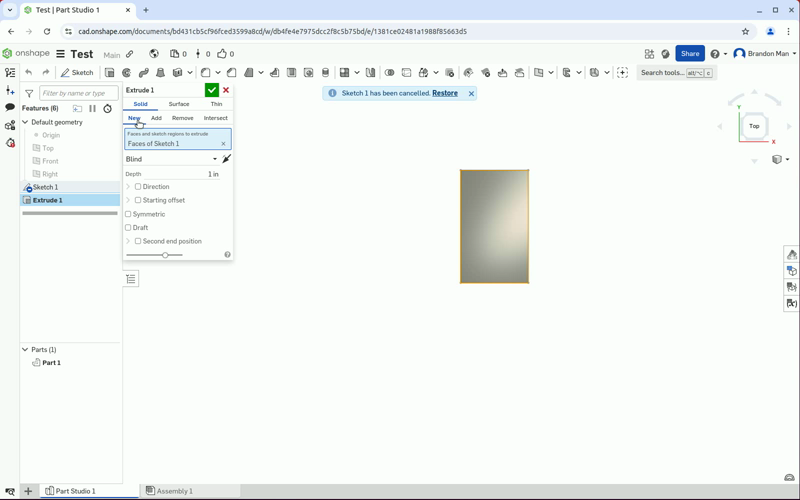
click(137, 120)
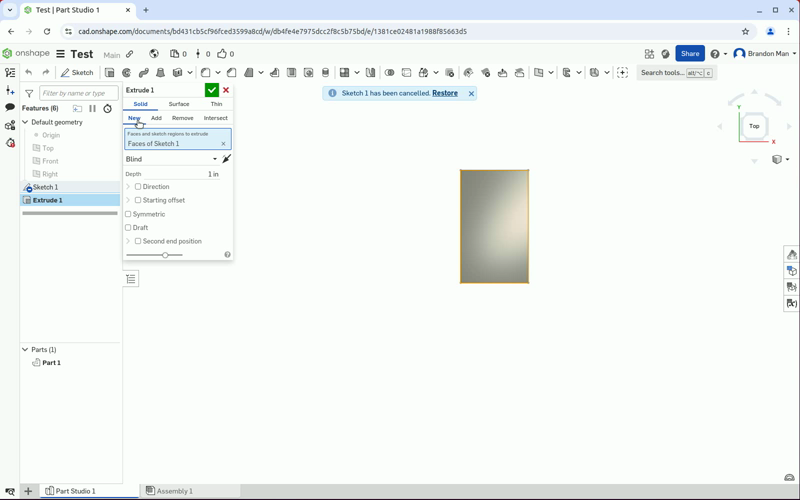
key(tab, 4)
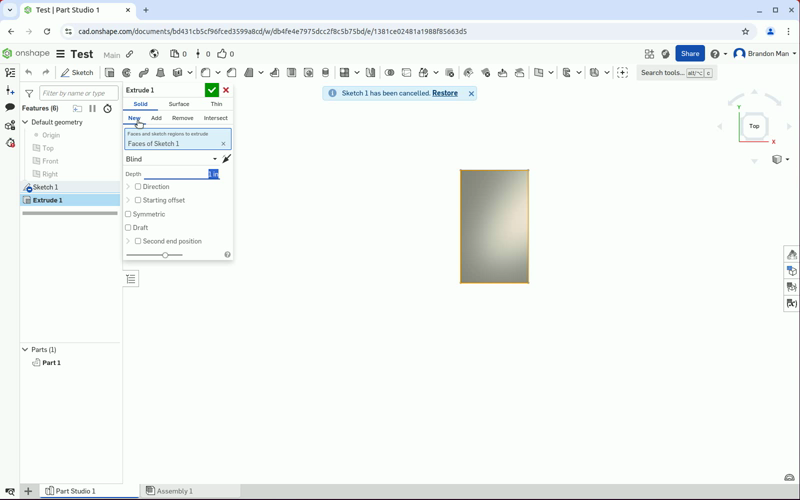
text(0.481)
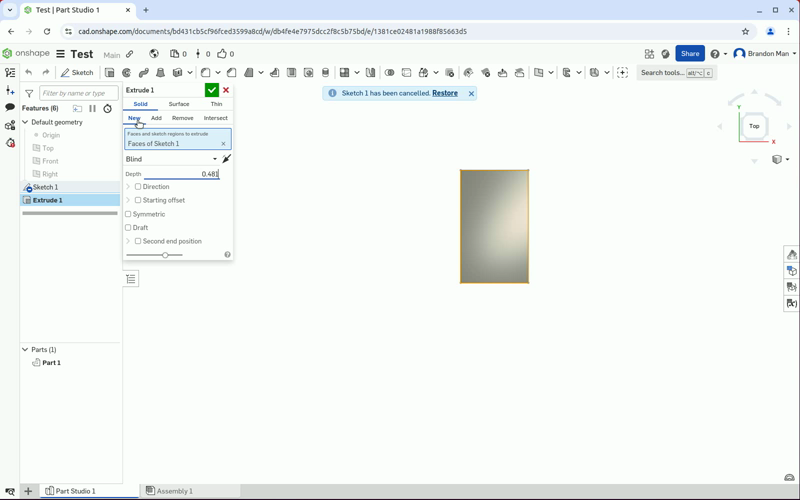
key(enter)
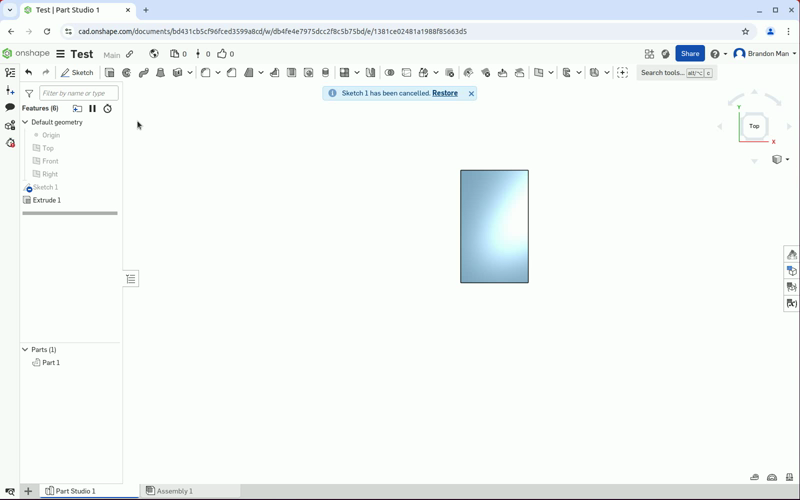
key(shift+h)
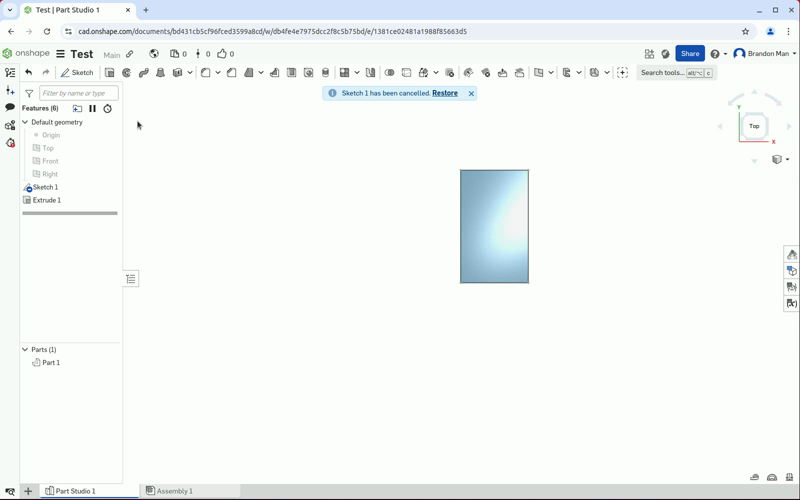
key(shift+h)
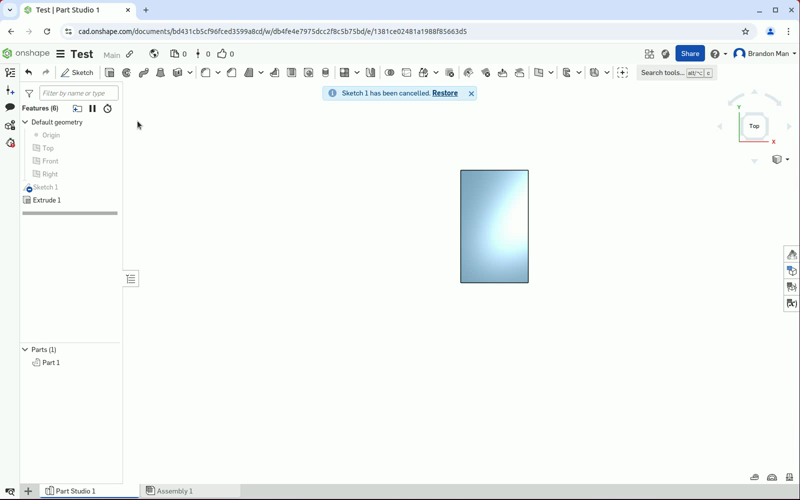
mouse_move(73, 189)
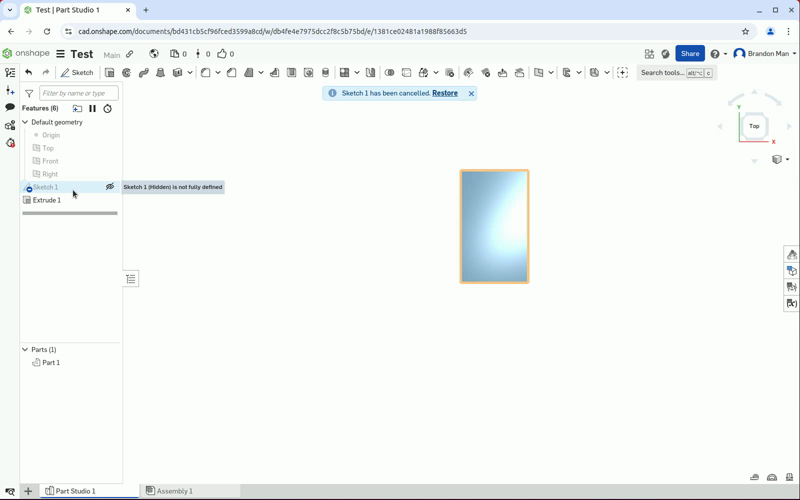
click(73, 189)
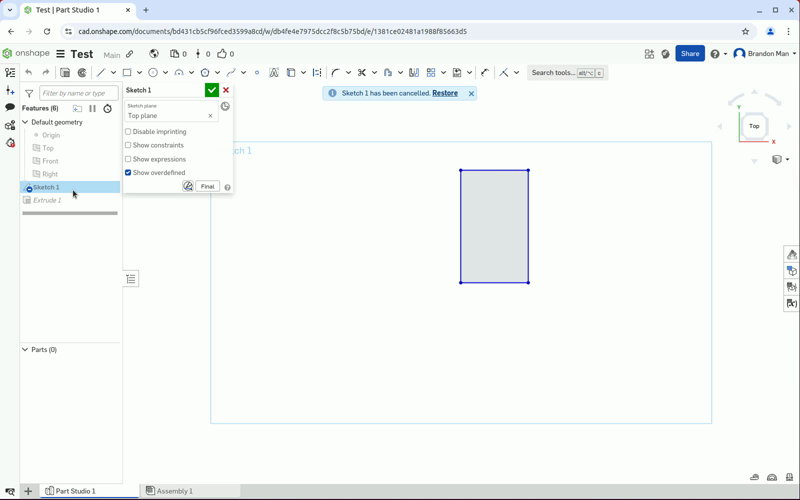
mouse_move(229, 92)
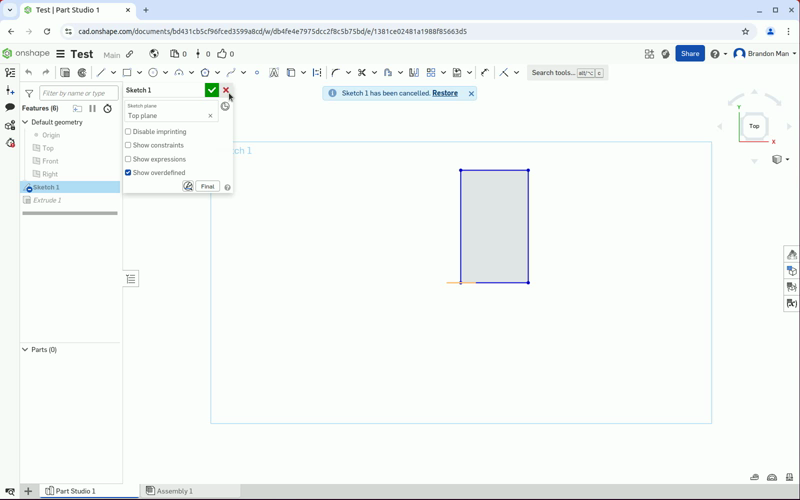
click(229, 92)
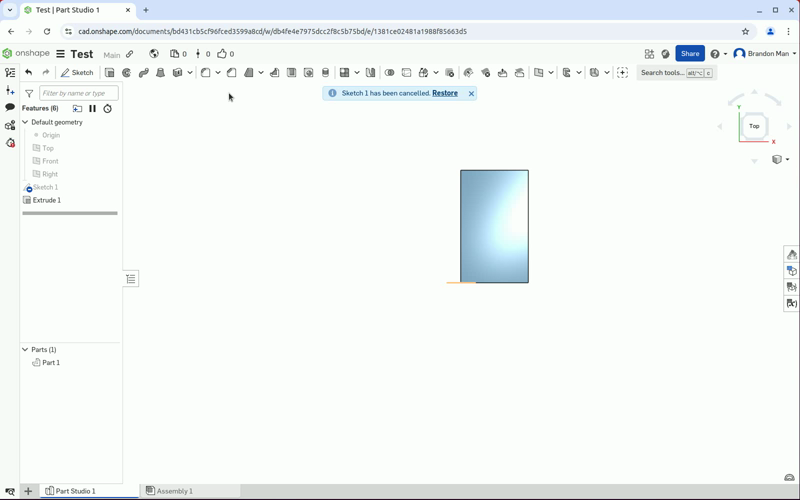
mouse_move(541, 75)
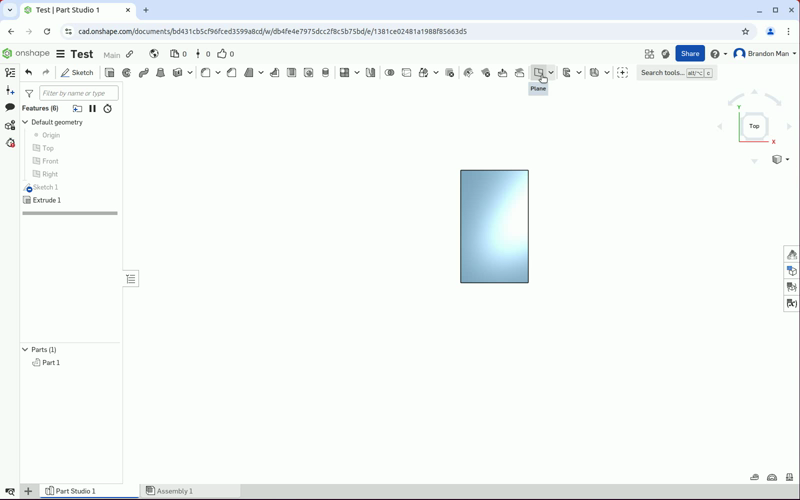
click(541, 75)
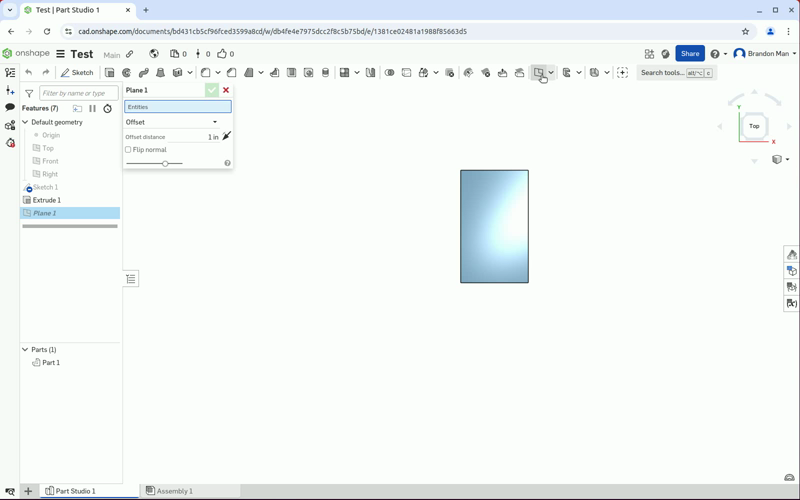
mouse_move(73, 150)
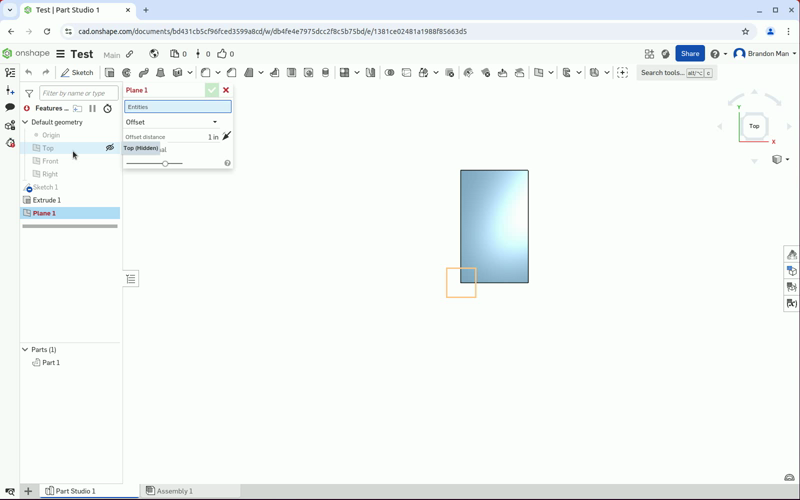
click(73, 150)
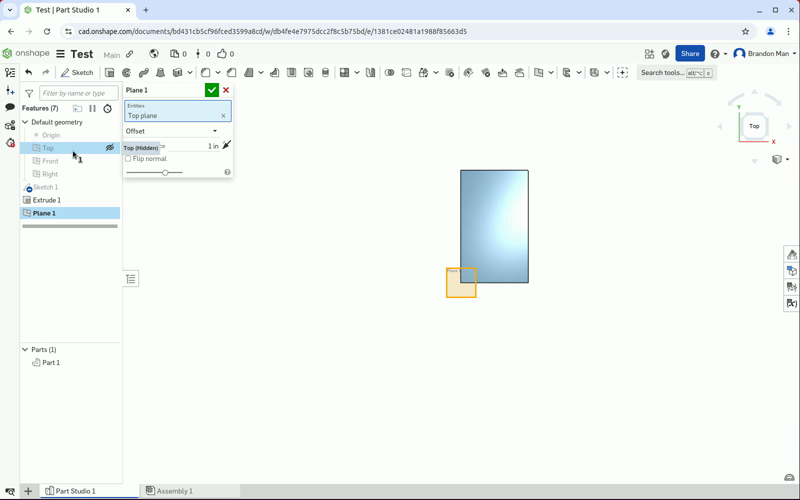
key(tab, 2)
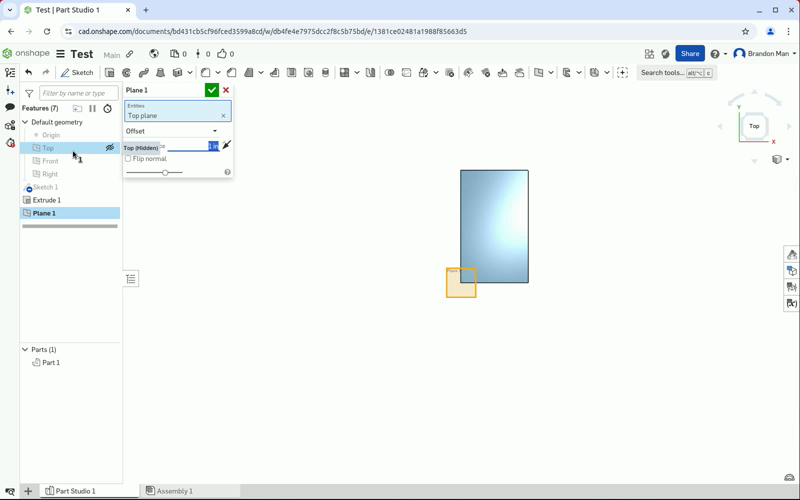
text(0.493)
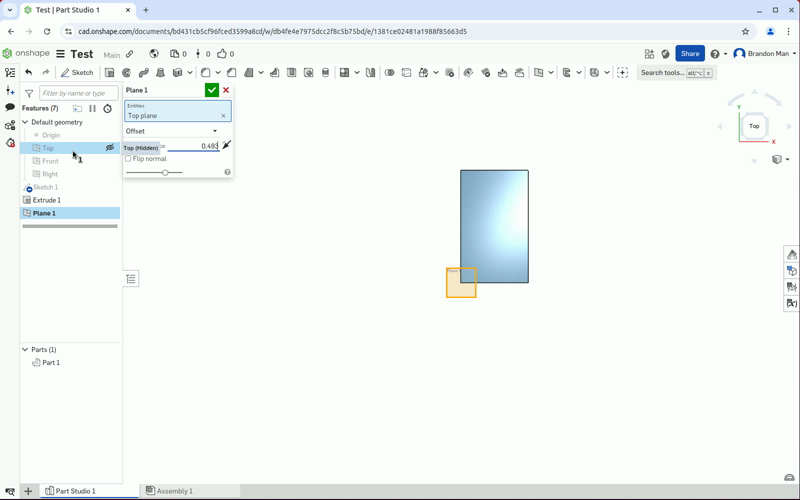
key(enter, 2)
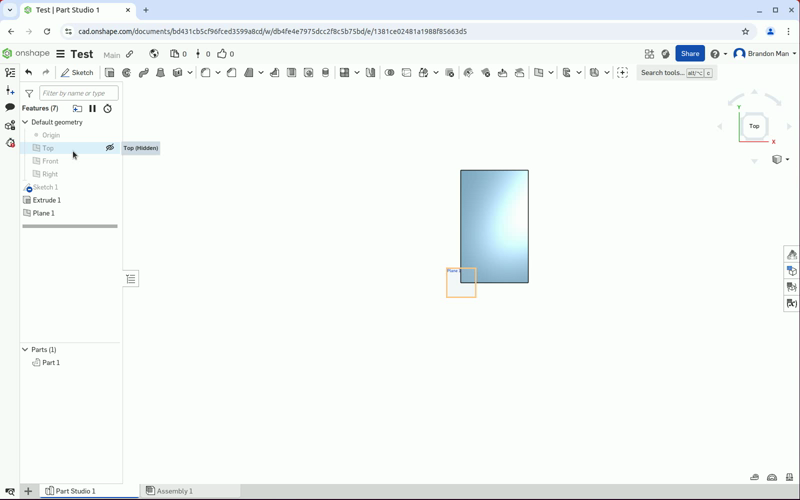
key(shift+s)
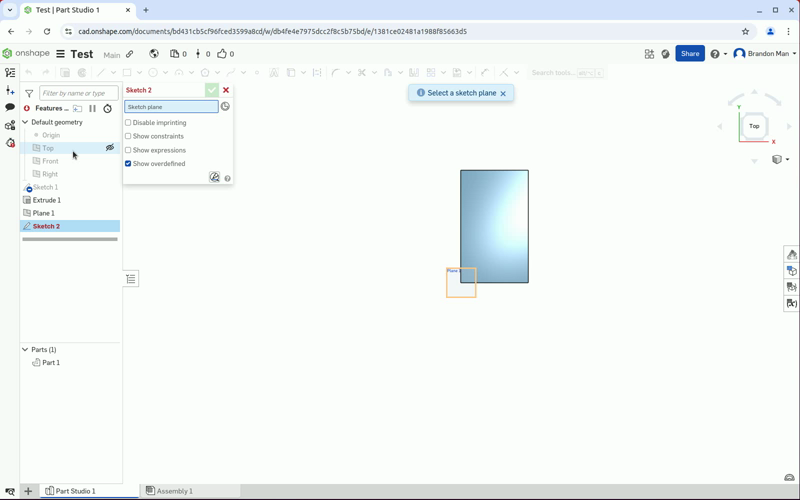
mouse_move(73, 215)
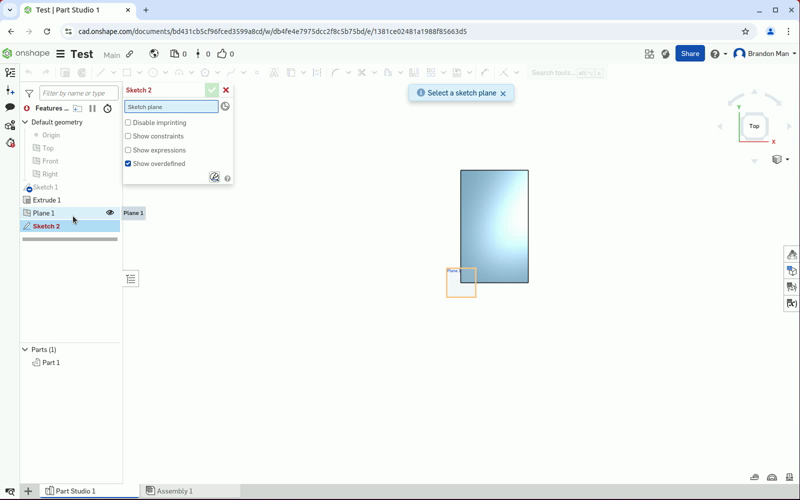
click(73, 215)
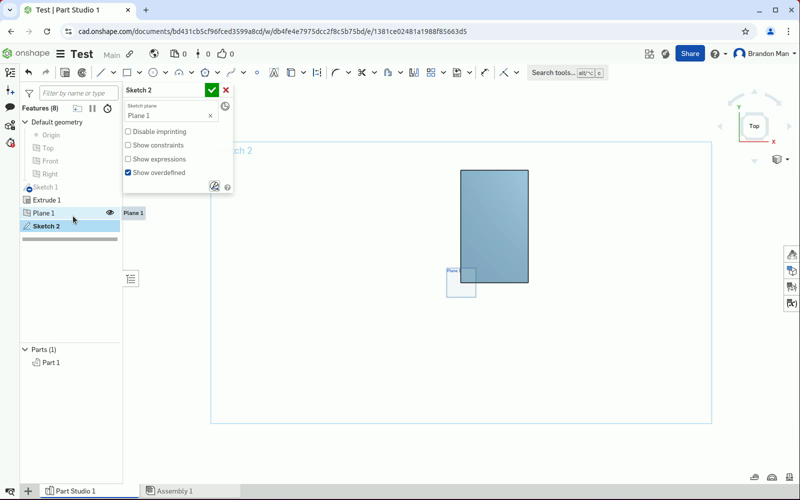
mouse_move(73, 352)
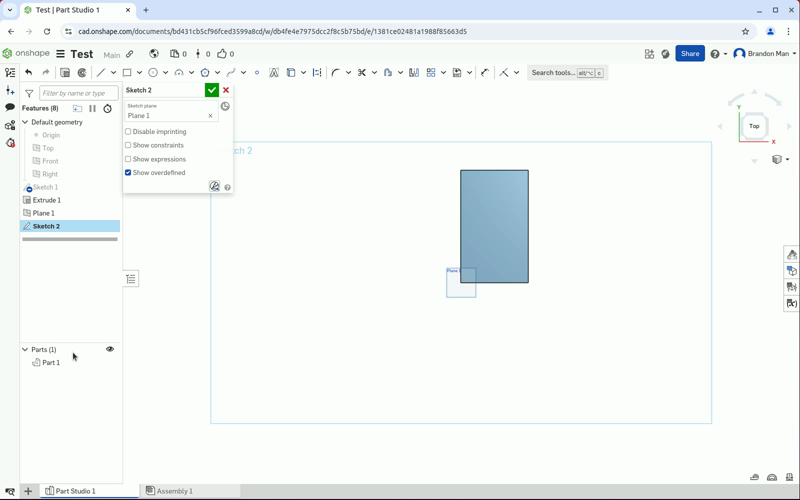
key(y)
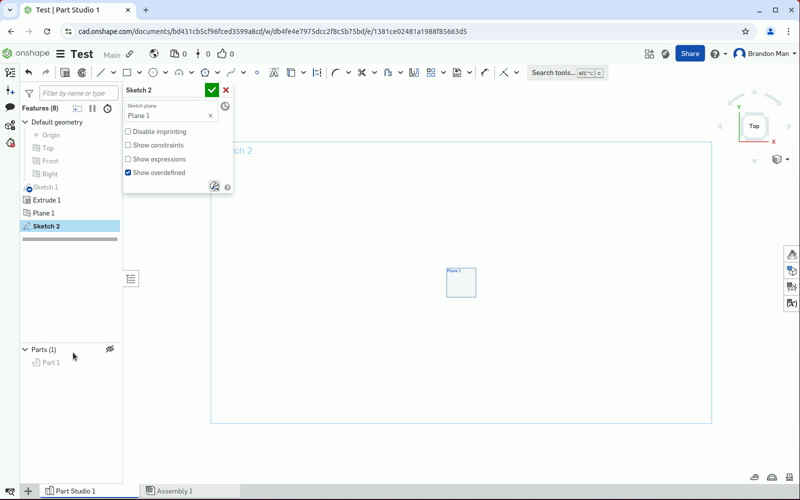
key(l)
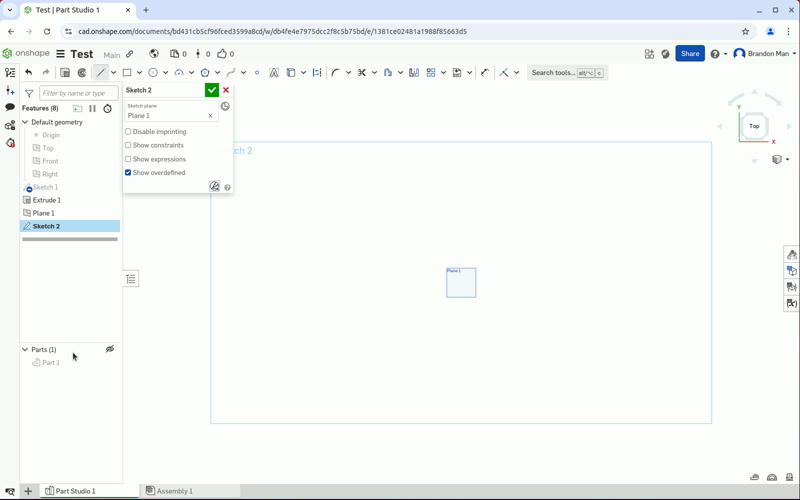
key_down(shift)
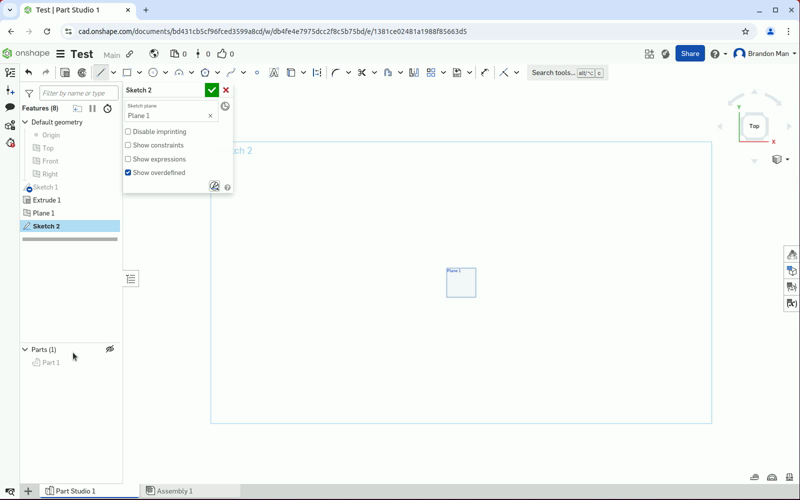
mouse_move(463, 217)
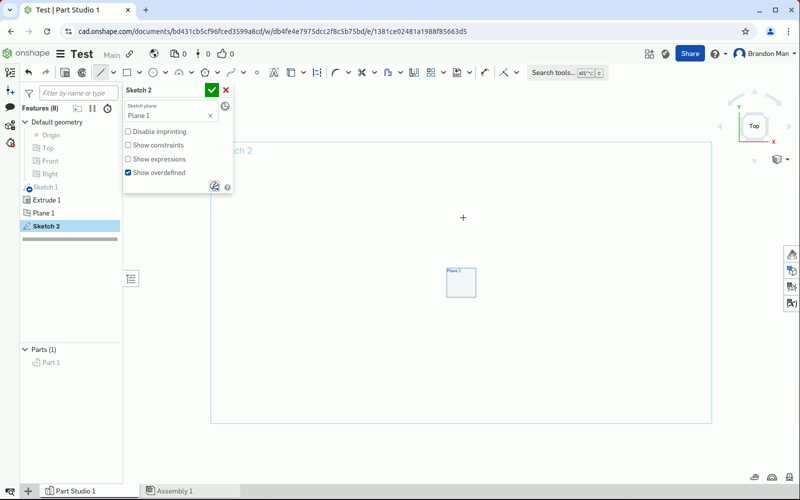
click(463, 217)
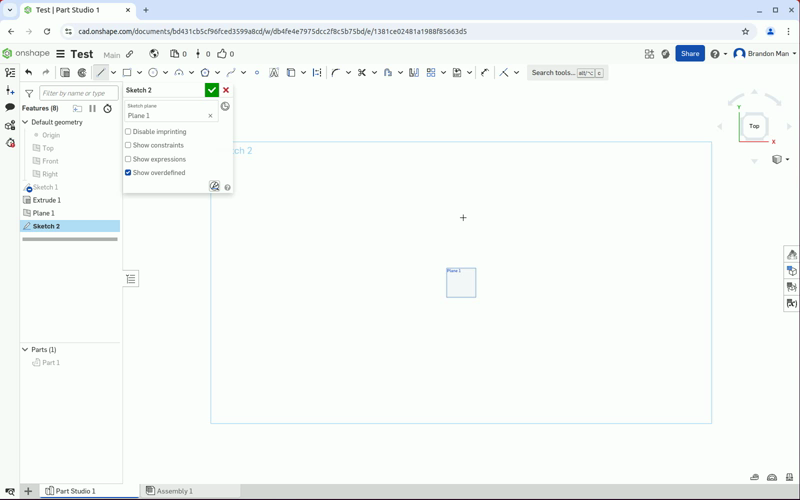
key_up(shift)
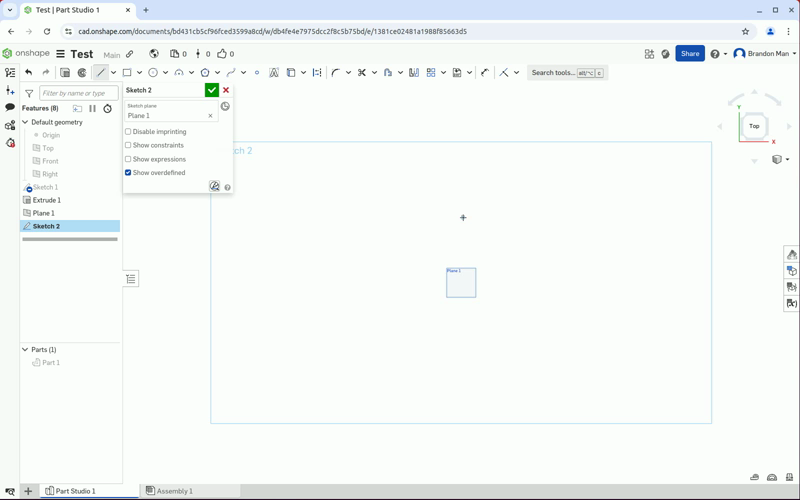
key_down(shift)
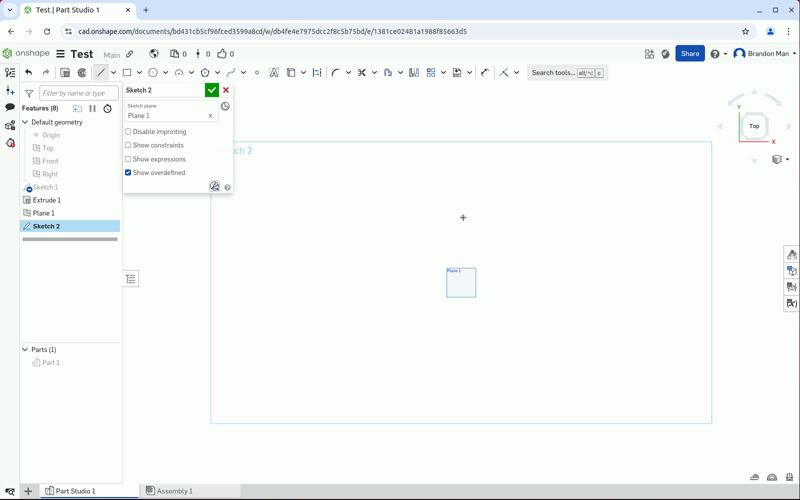
mouse_move(493, 217)
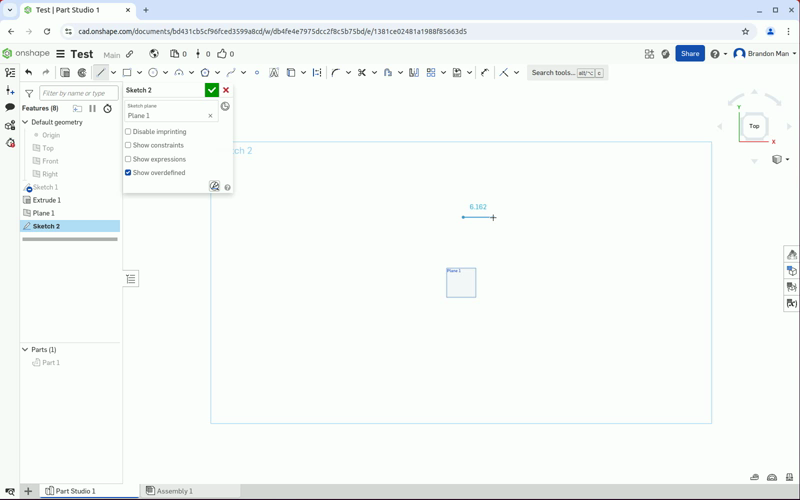
mouse_move(474, 217)
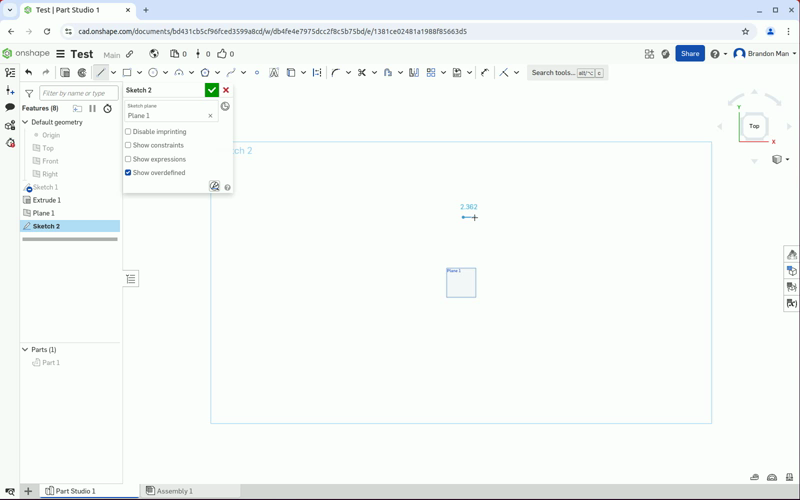
click(474, 217)
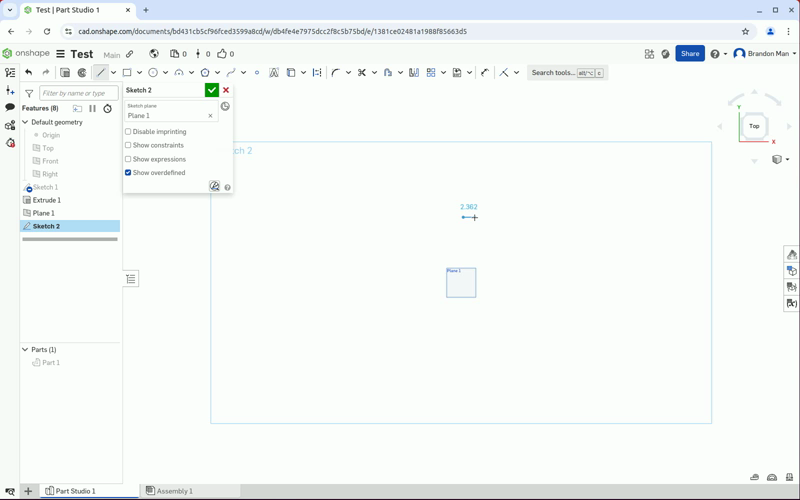
key_up(shift)
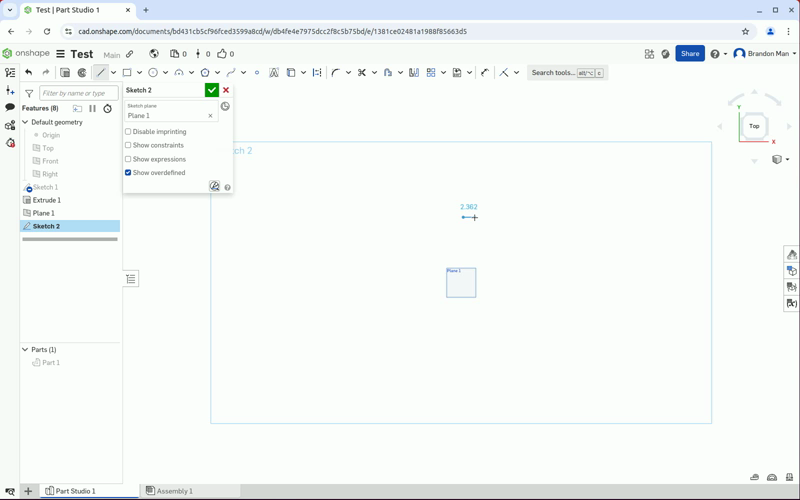
key_down(shift)
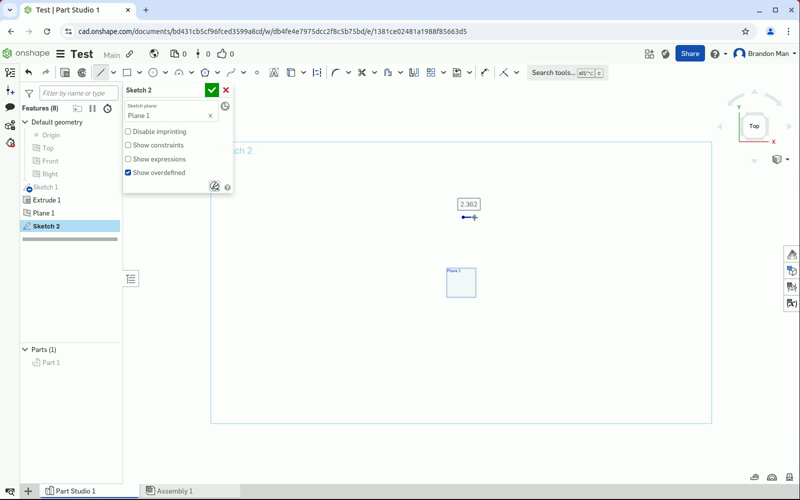
mouse_move(504, 217)
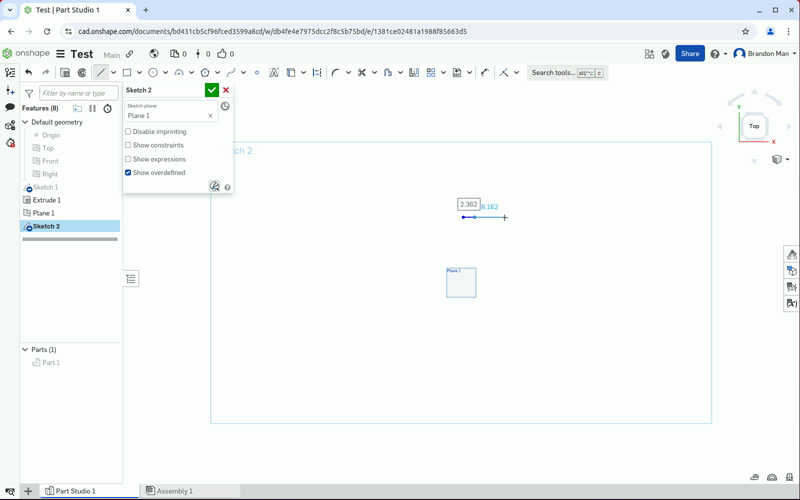
mouse_move(515, 217)
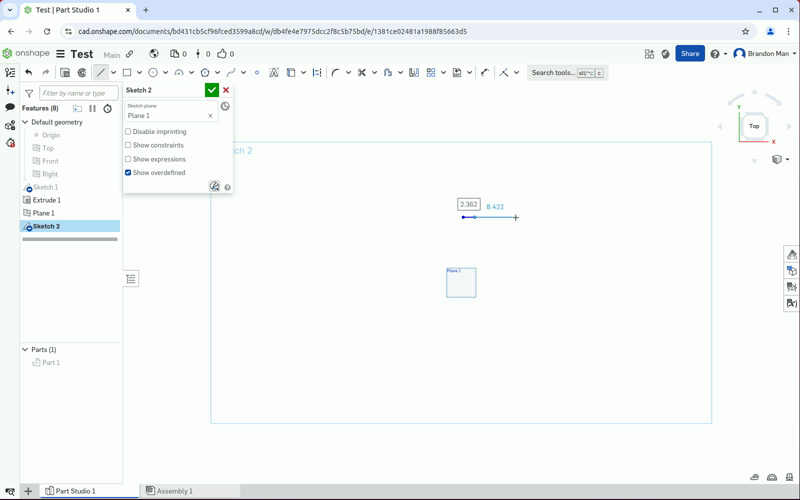
click(515, 217)
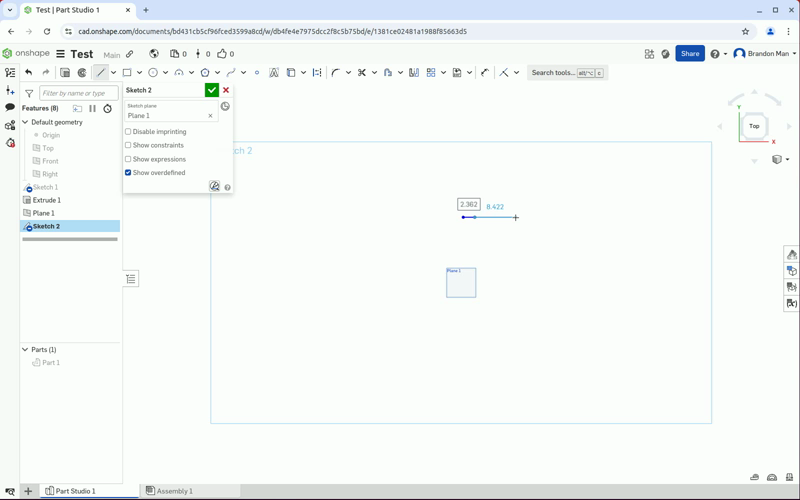
key_up(shift)
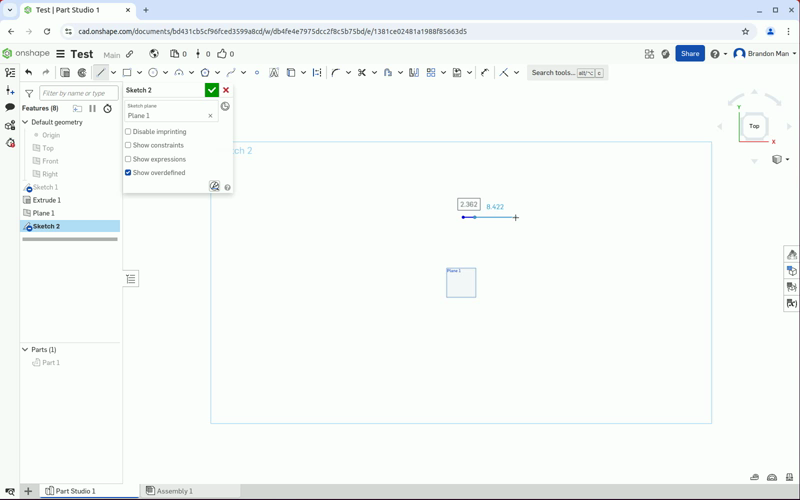
key_down(shift)
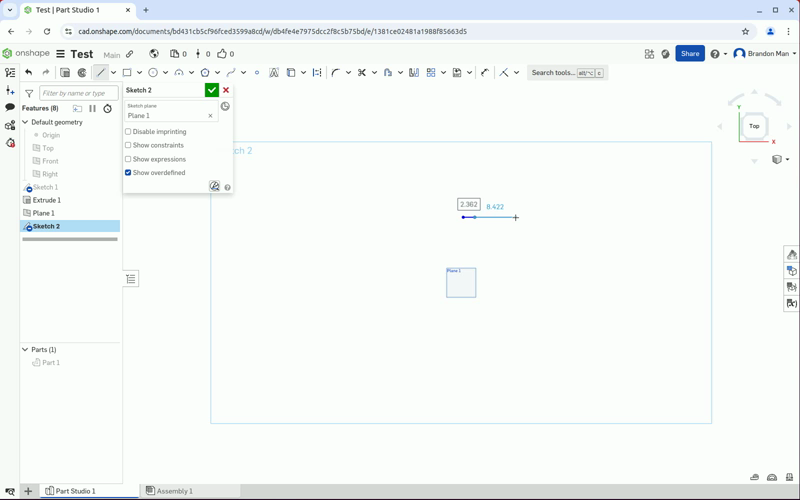
mouse_move(545, 217)
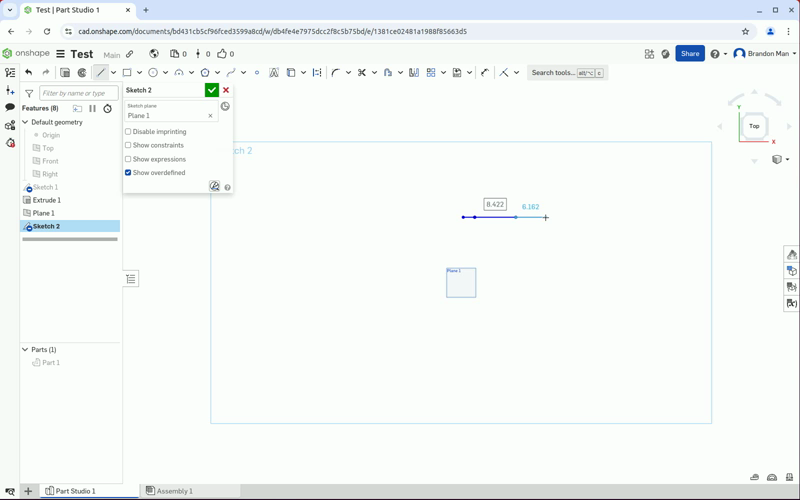
mouse_move(527, 217)
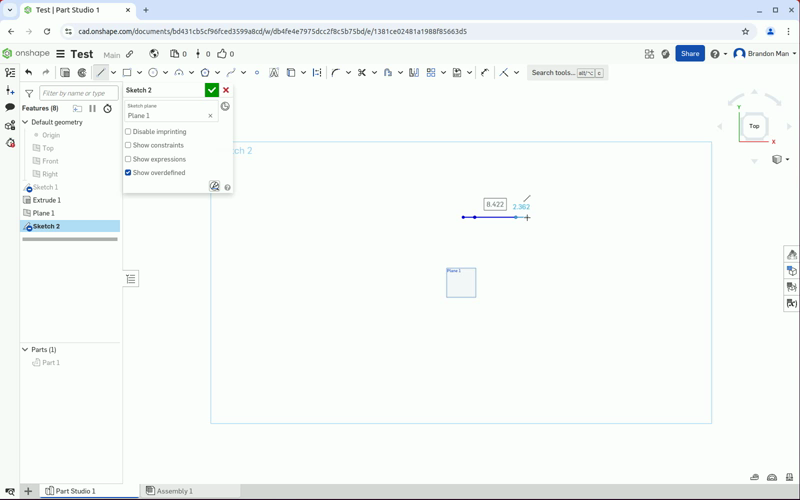
click(527, 217)
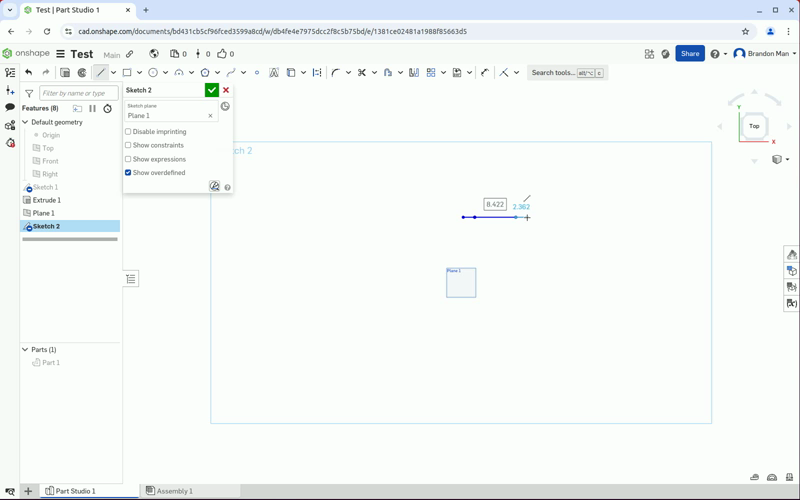
key_up(shift)
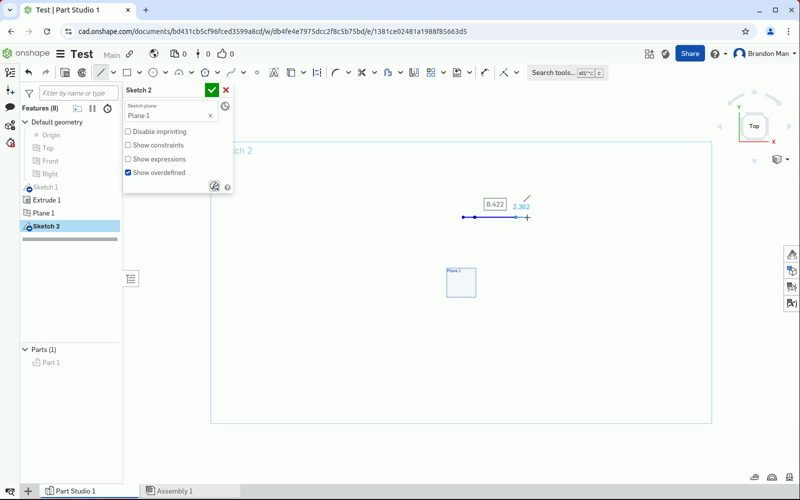
key_down(shift)
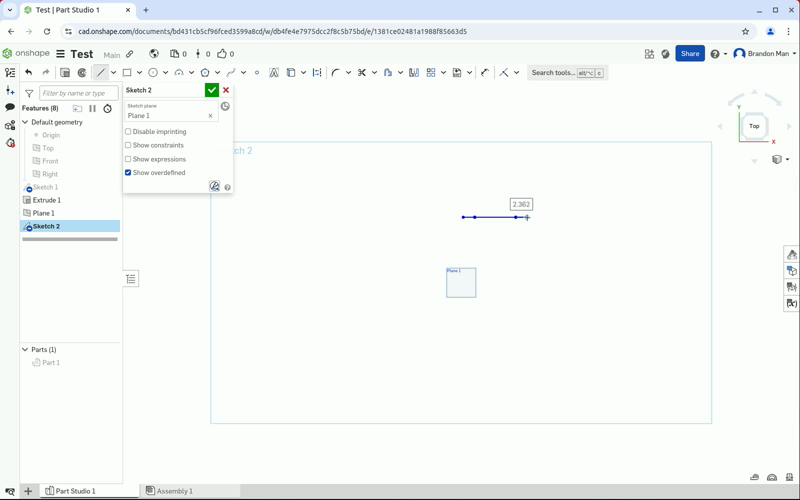
mouse_move(557, 217)
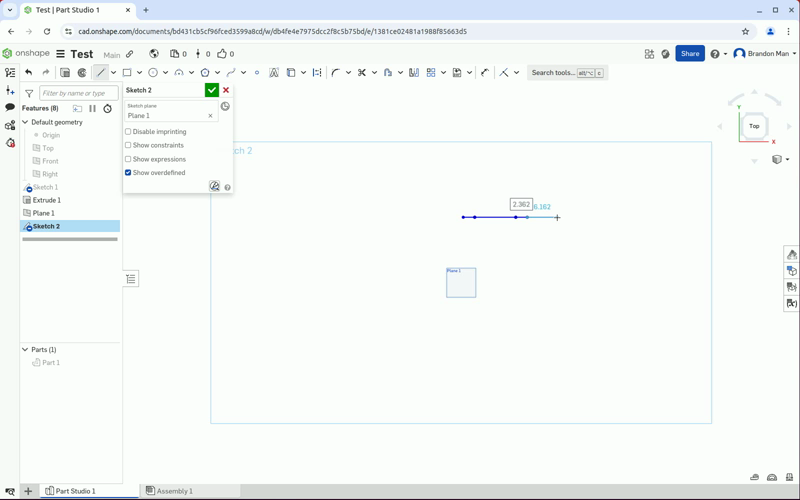
mouse_move(527, 171)
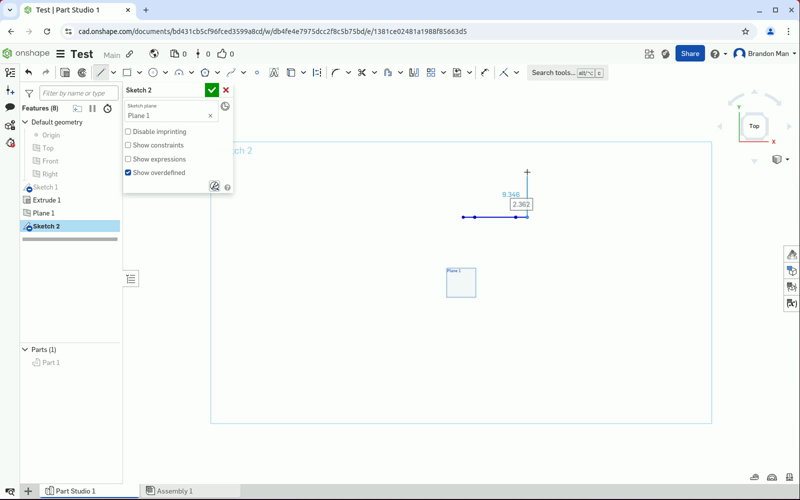
click(527, 171)
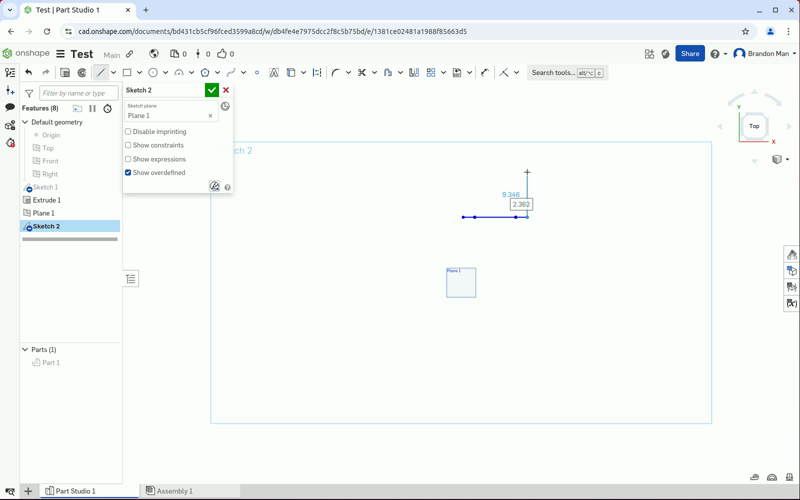
key_up(shift)
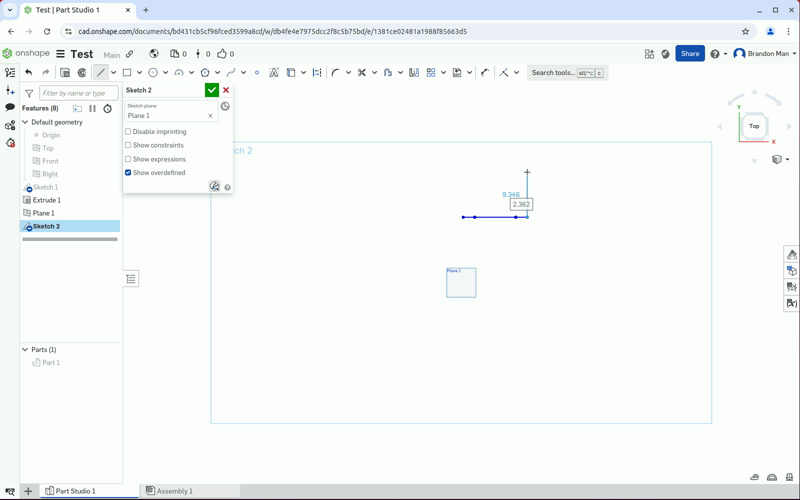
key_down(shift)
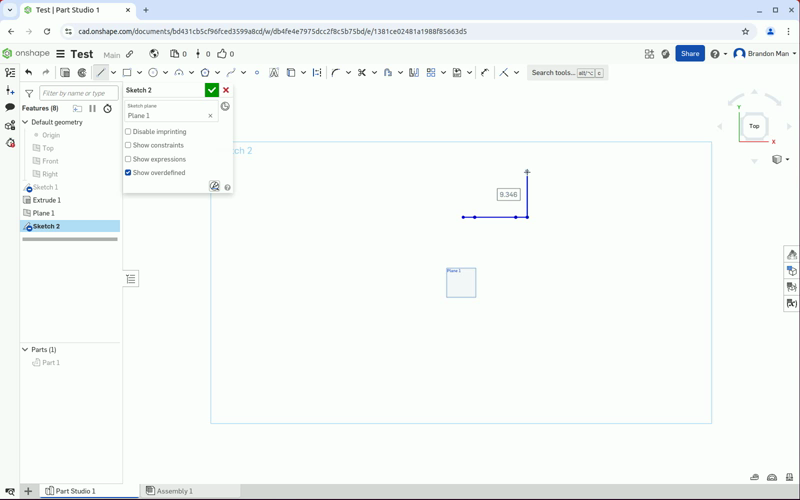
mouse_move(463, 171)
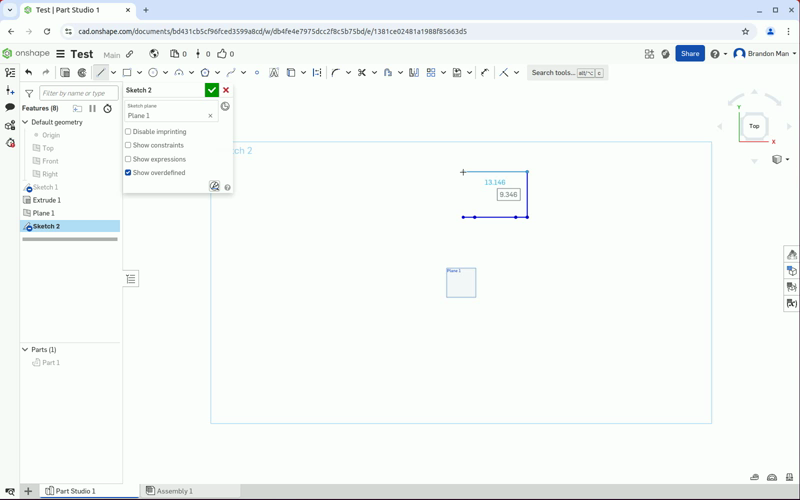
click(463, 171)
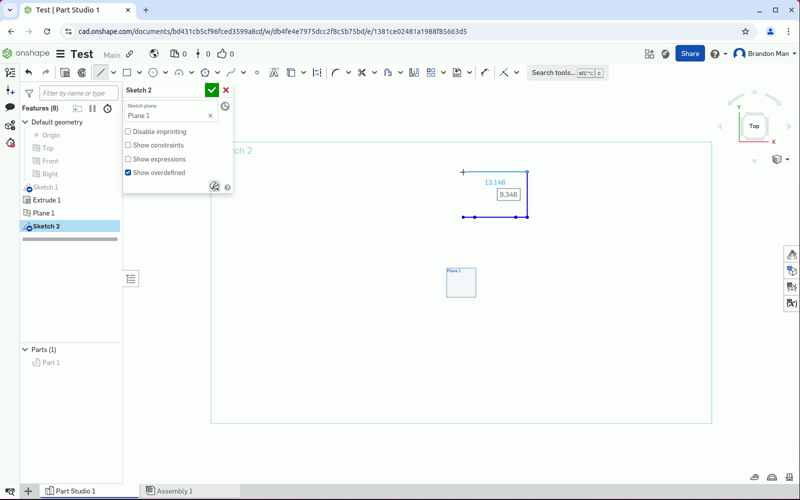
key_up(shift)
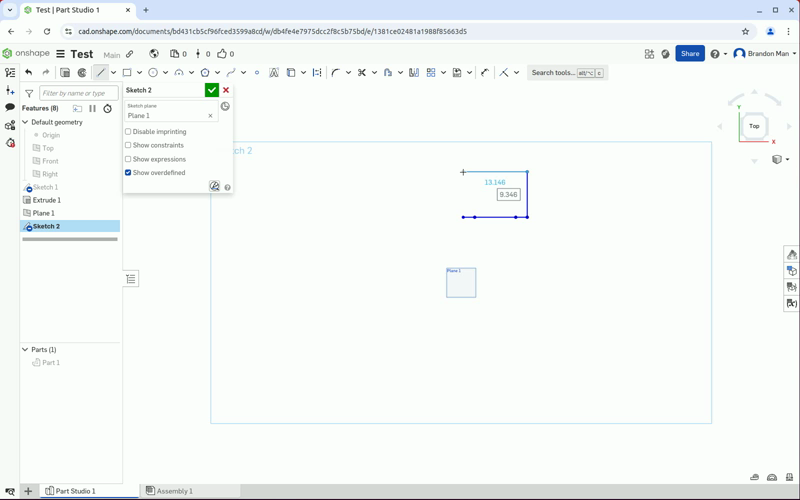
mouse_move(493, 171)
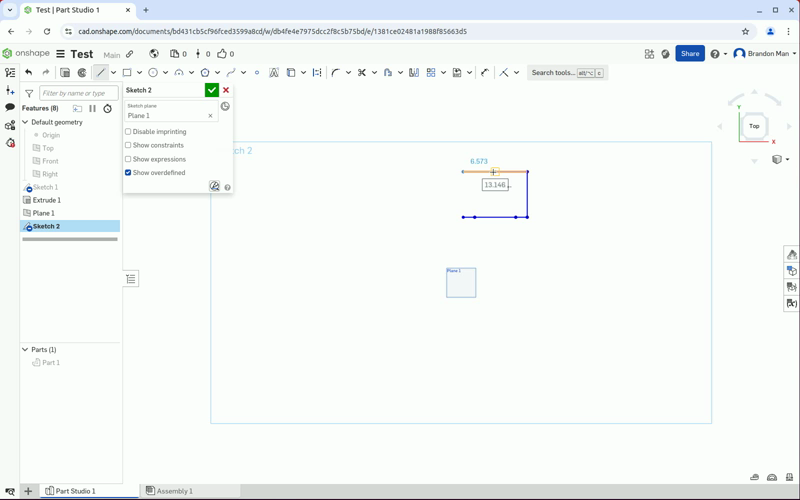
key_down(shift)
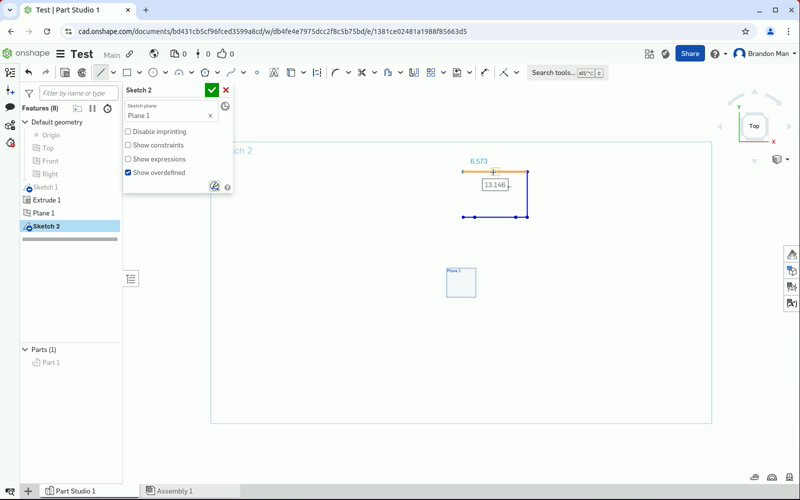
mouse_move(463, 217)
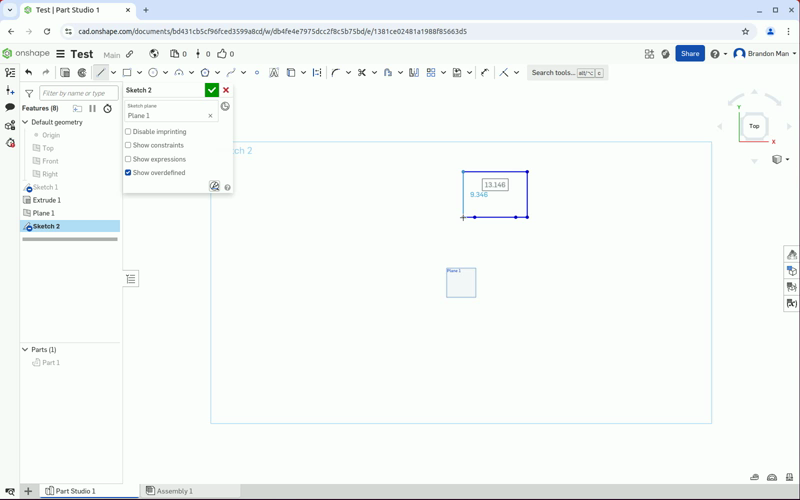
key_up(shift)
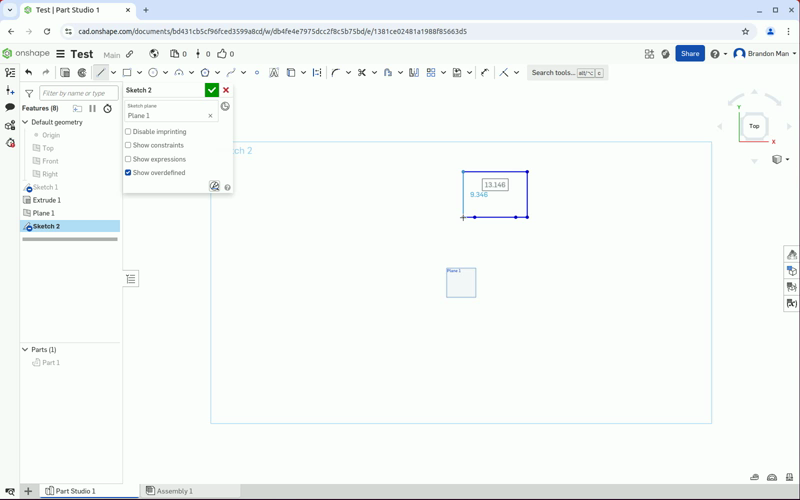
click(463, 217)
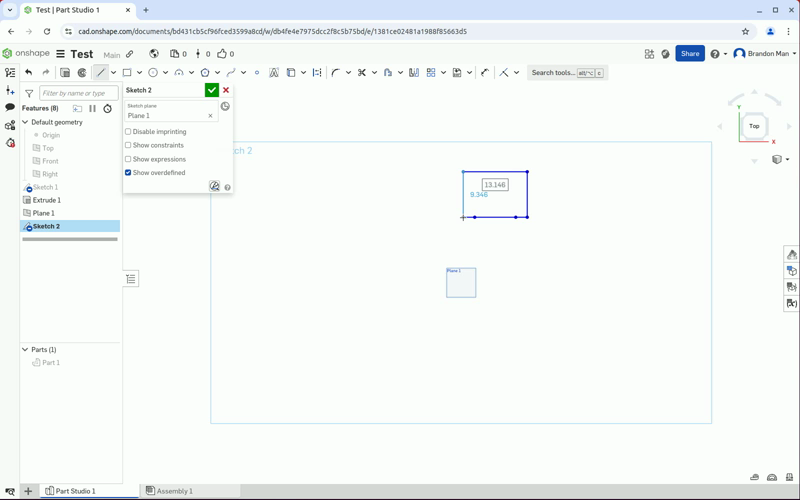
key(esc)
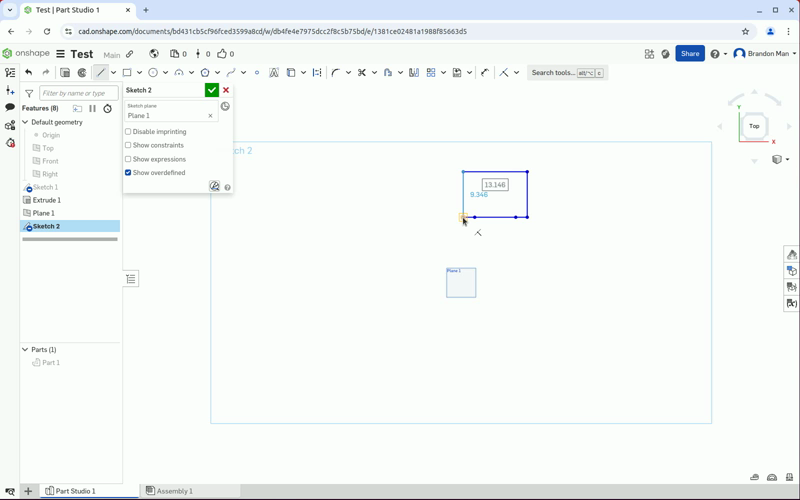
mouse_move(496, 197)
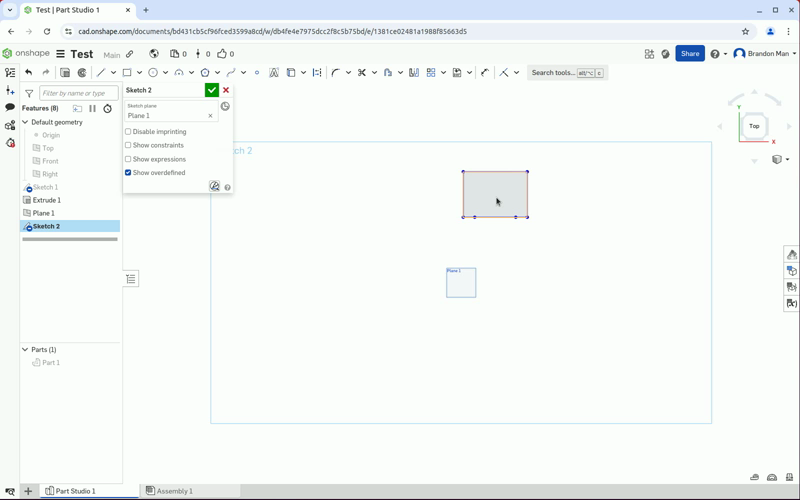
click(496, 197)
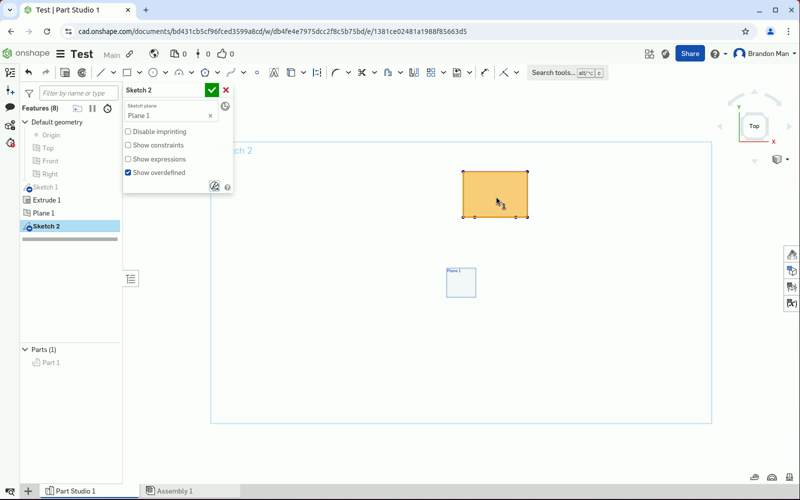
mouse_move(73, 352)
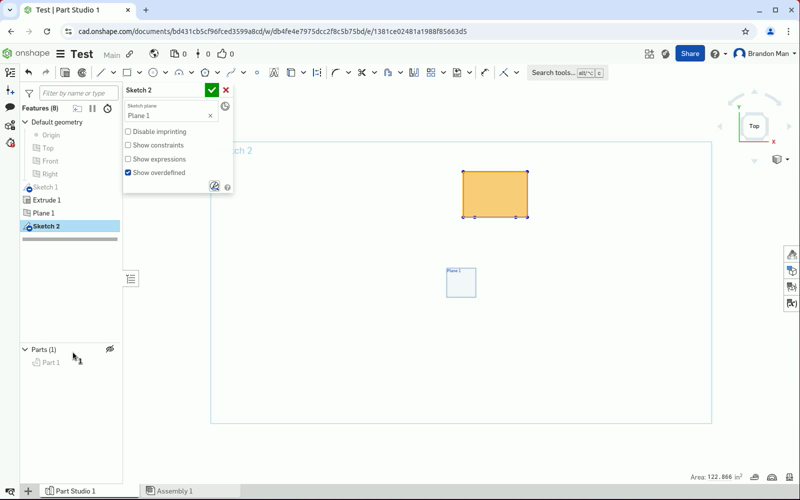
key(shift+y)
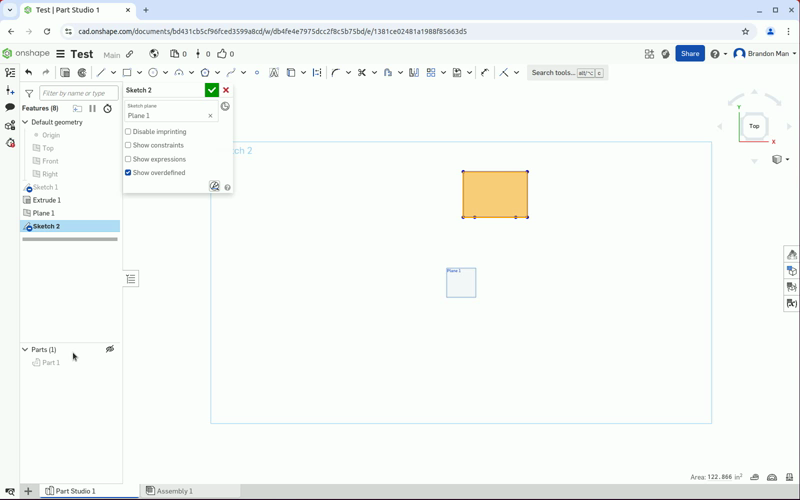
key(shift+e)
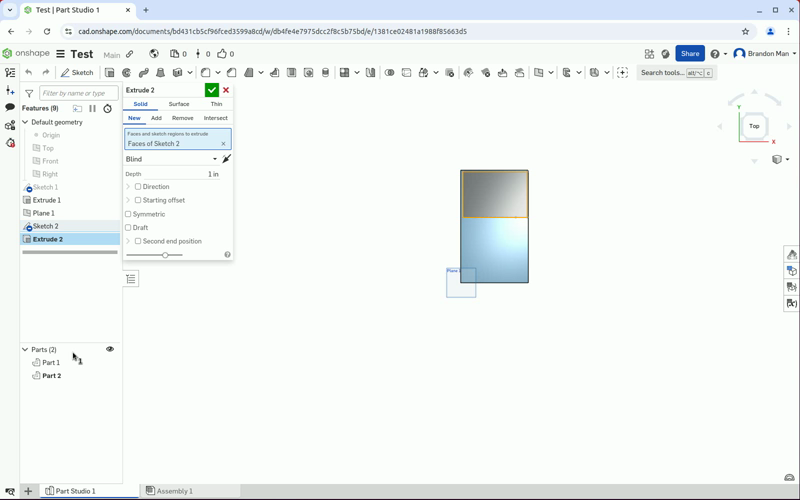
mouse_move(143, 106)
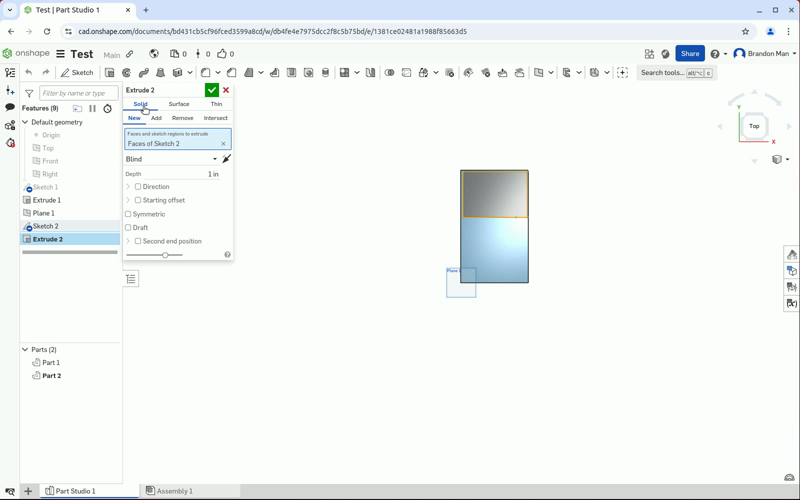
click(143, 106)
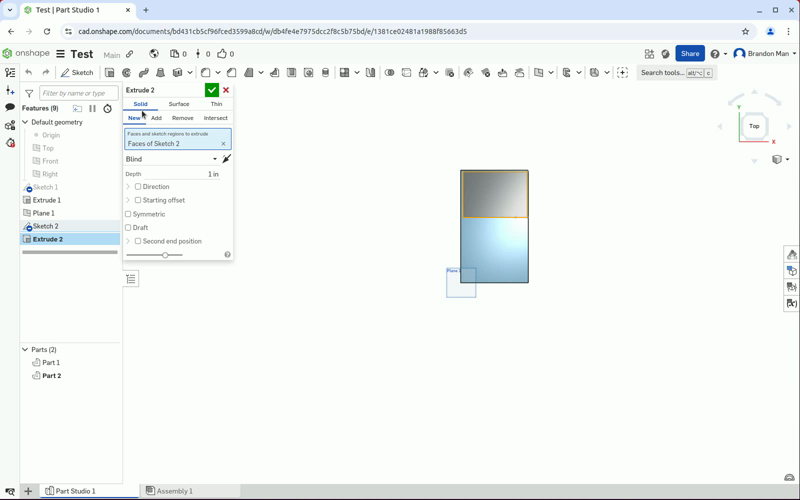
mouse_move(137, 120)
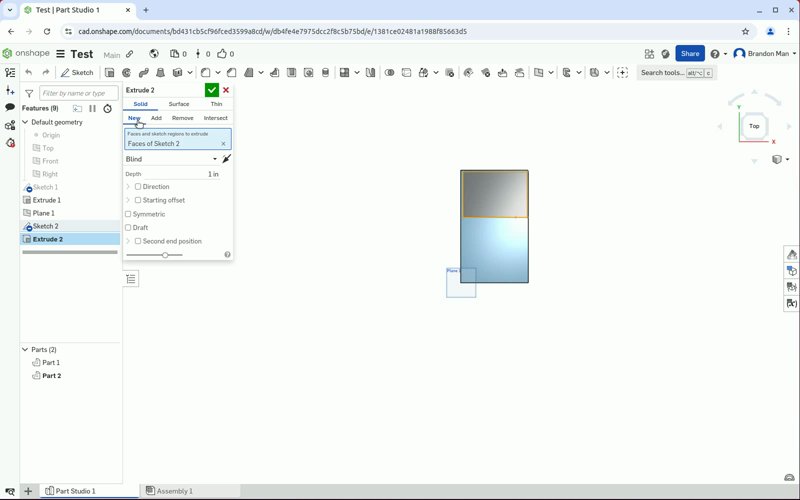
click(137, 120)
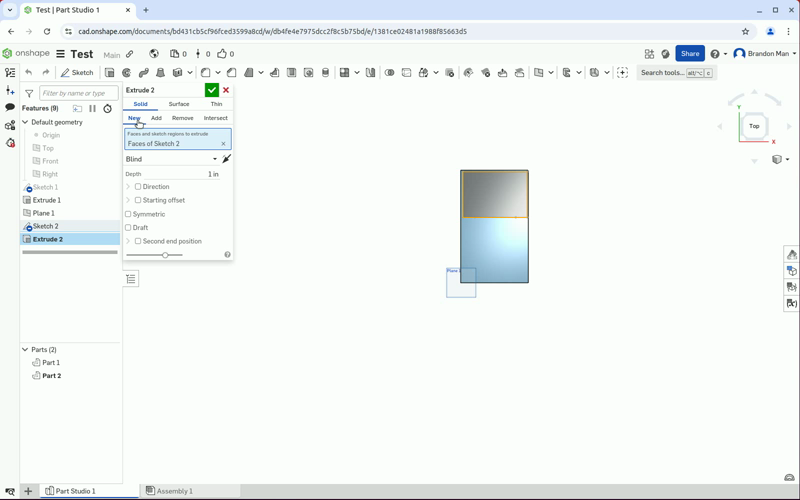
key(tab, 4)
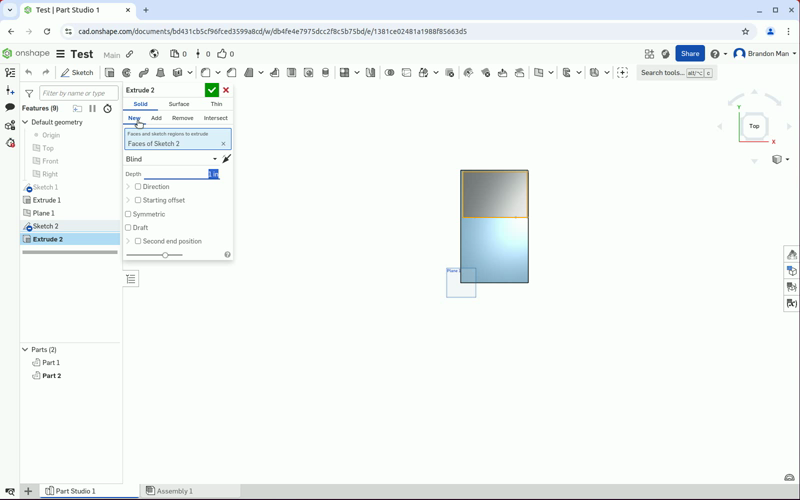
text(2.889)
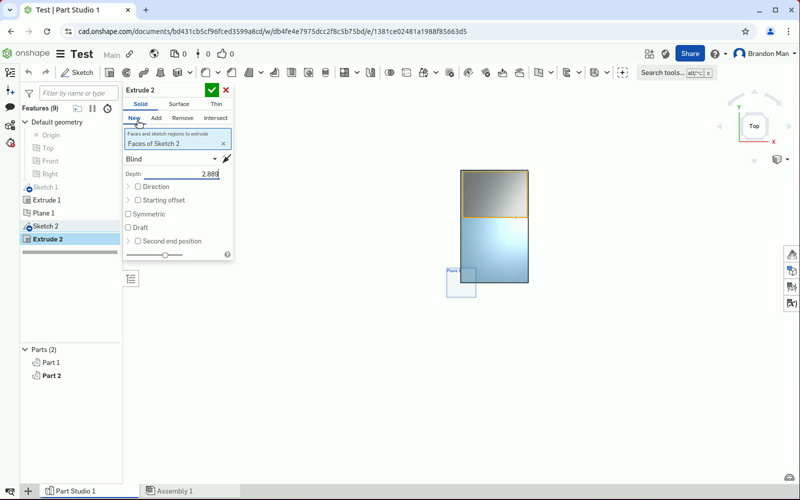
key(enter)
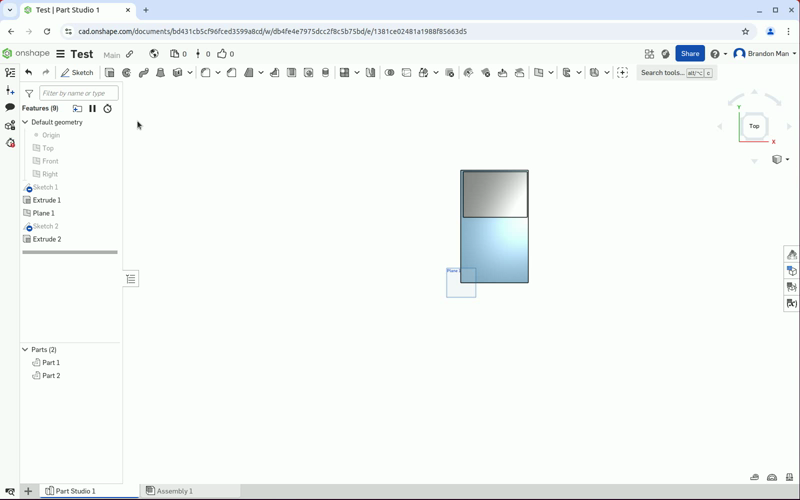
key(shift+h)
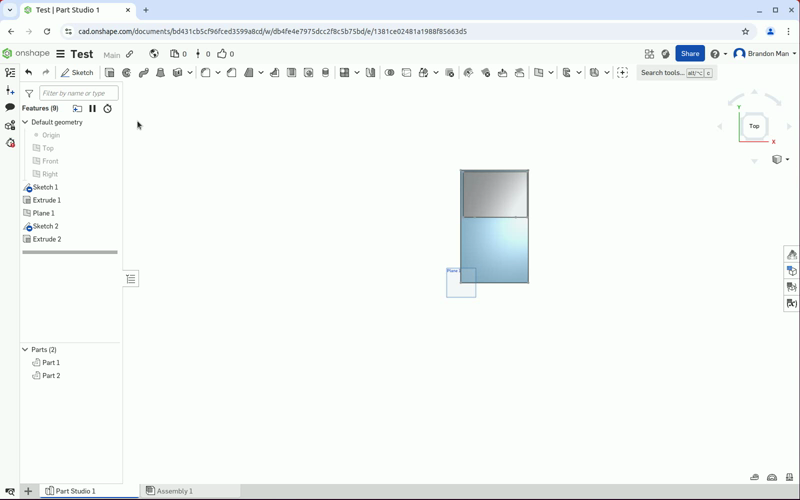
key(shift+h)
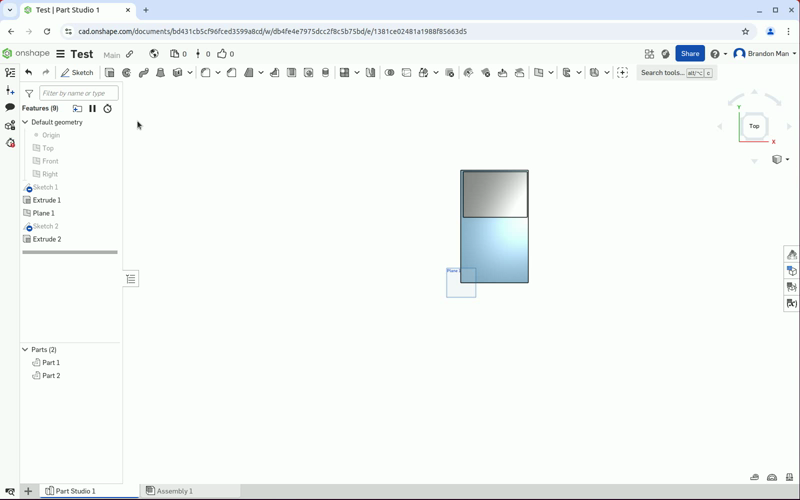
mouse_move(73, 189)
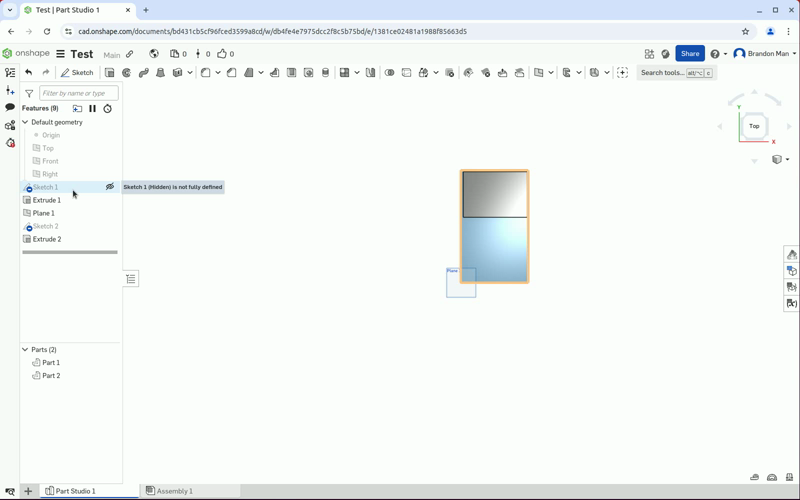
click(73, 189)
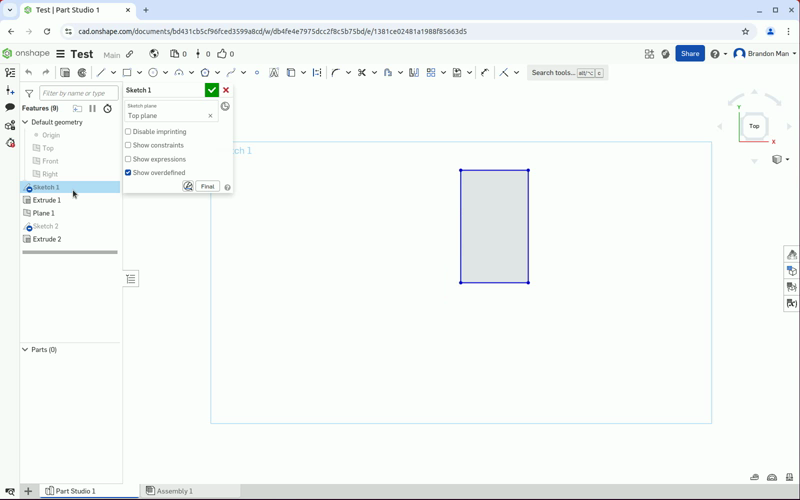
mouse_move(229, 92)
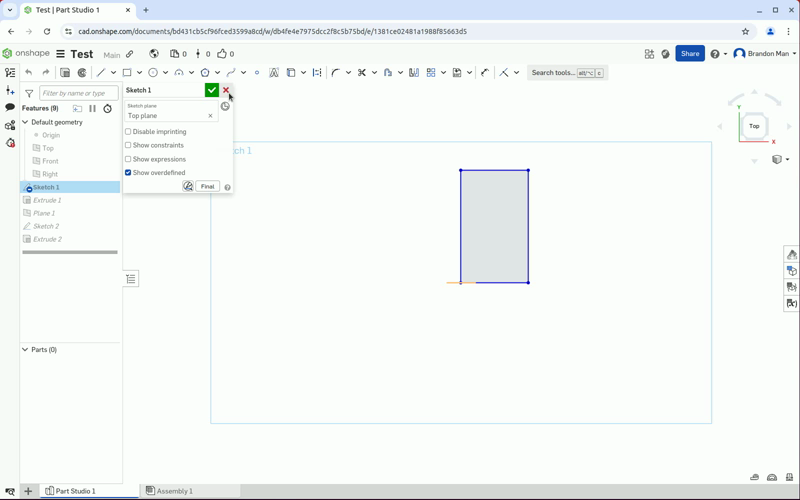
click(229, 92)
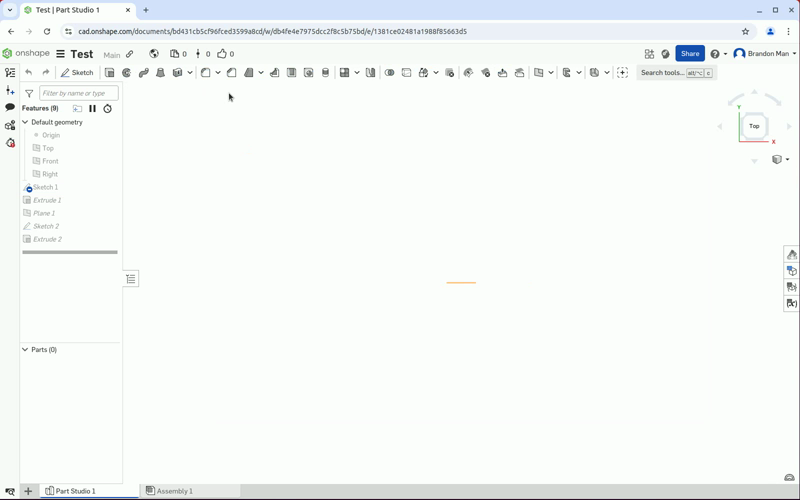
key(shift+s)
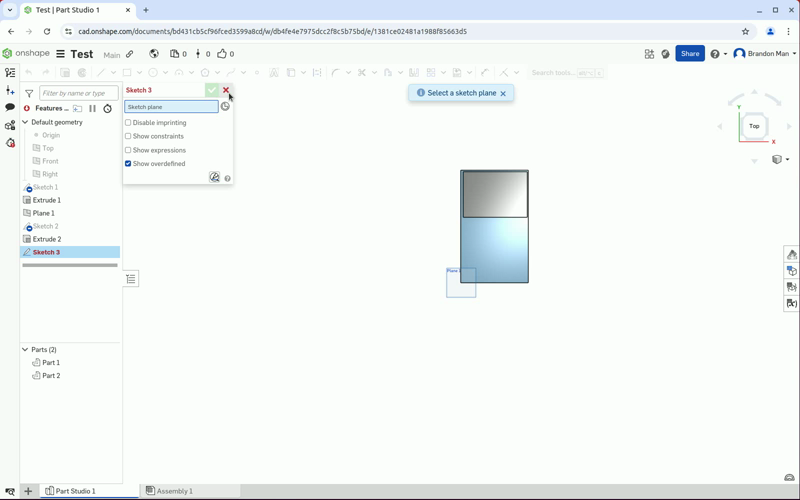
mouse_move(73, 215)
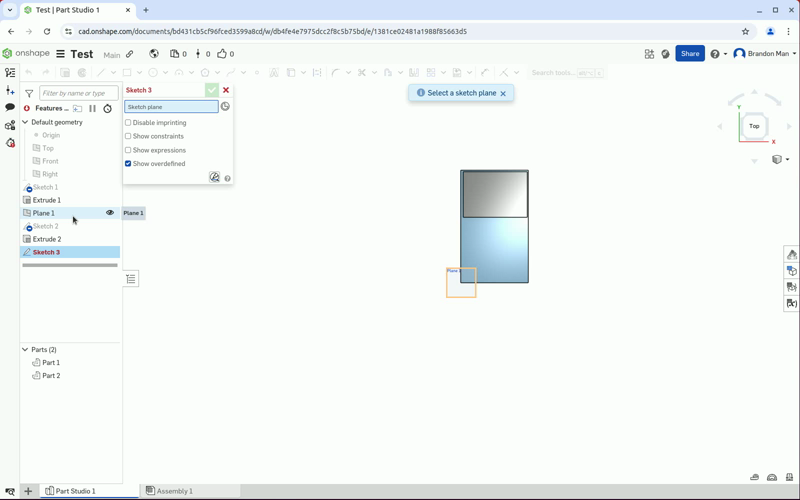
click(73, 215)
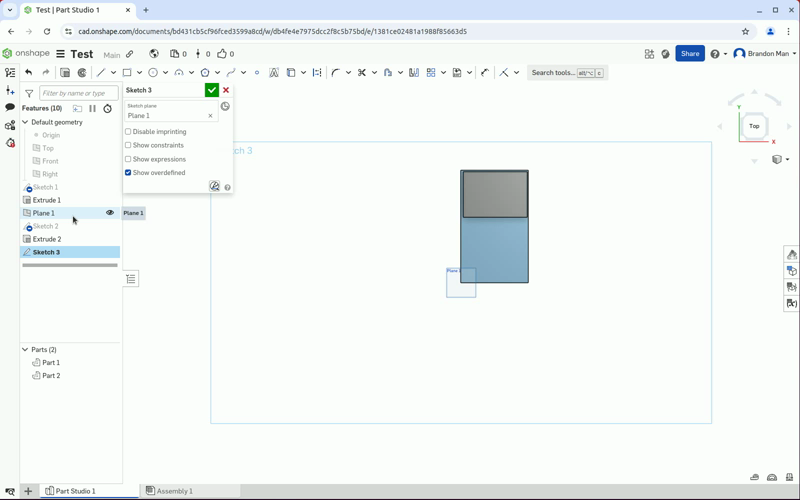
mouse_move(73, 352)
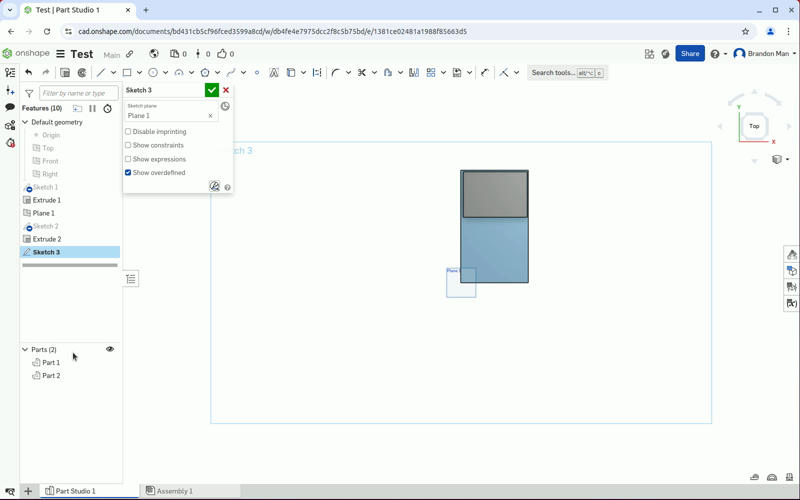
key(y)
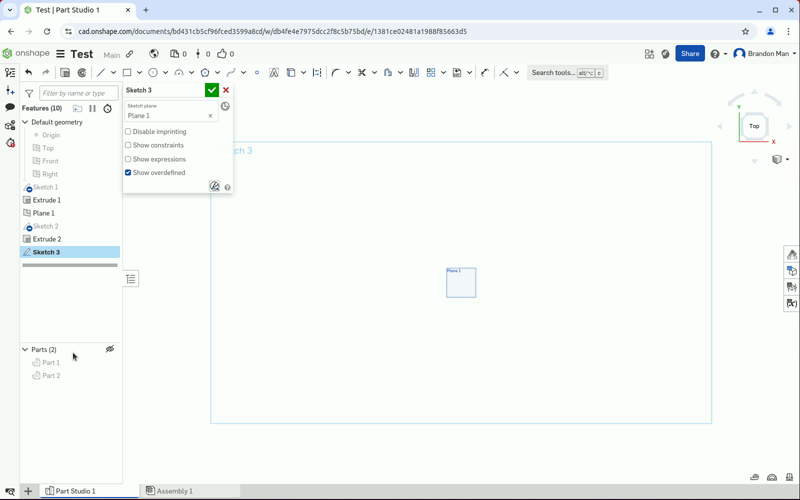
key(l)
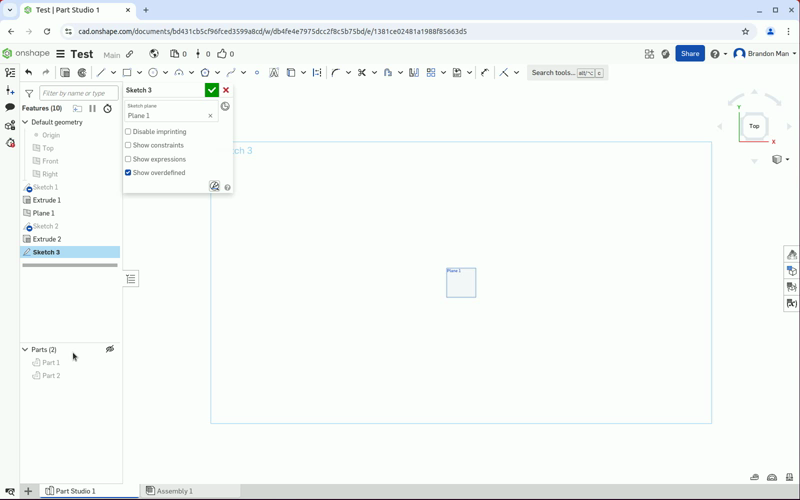
key_down(shift)
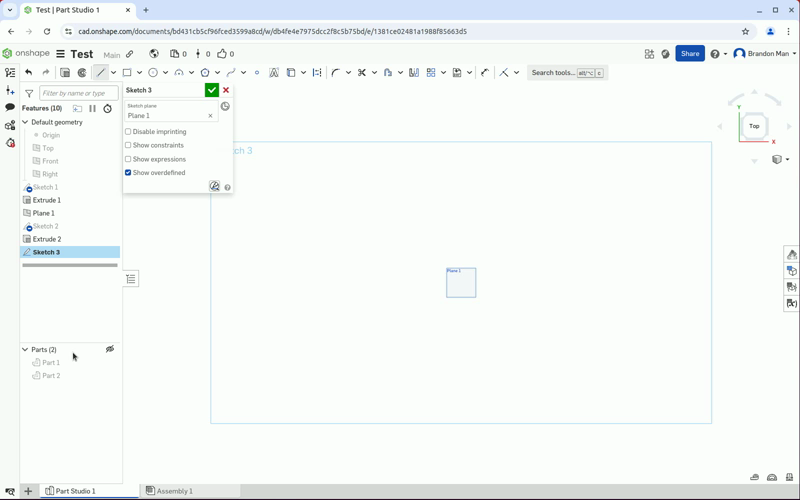
mouse_move(463, 251)
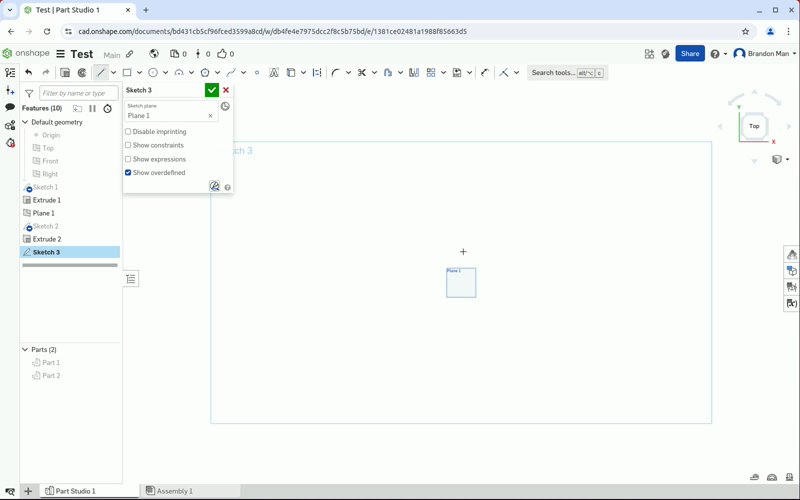
click(463, 251)
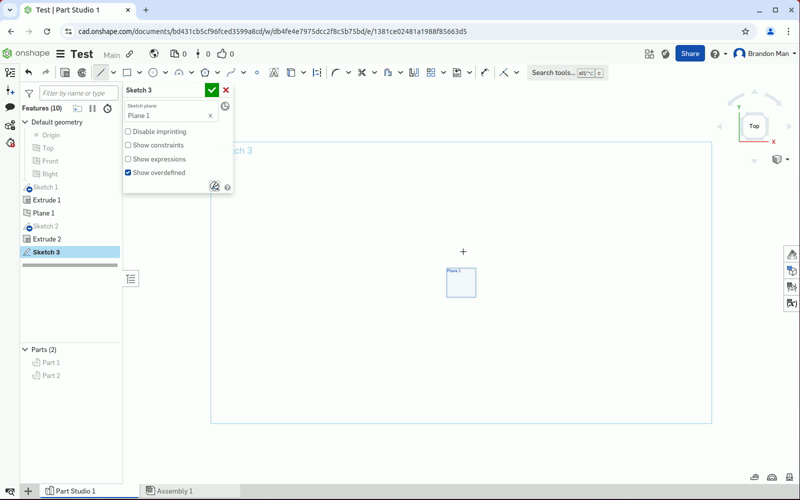
key_up(shift)
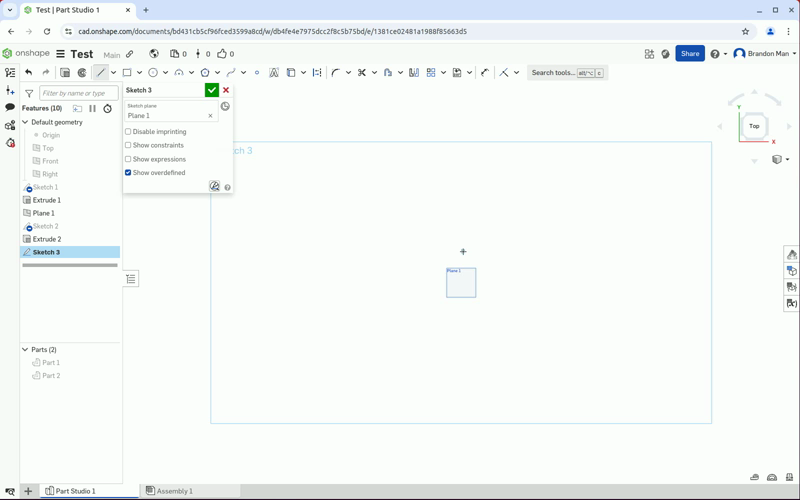
key_down(shift)
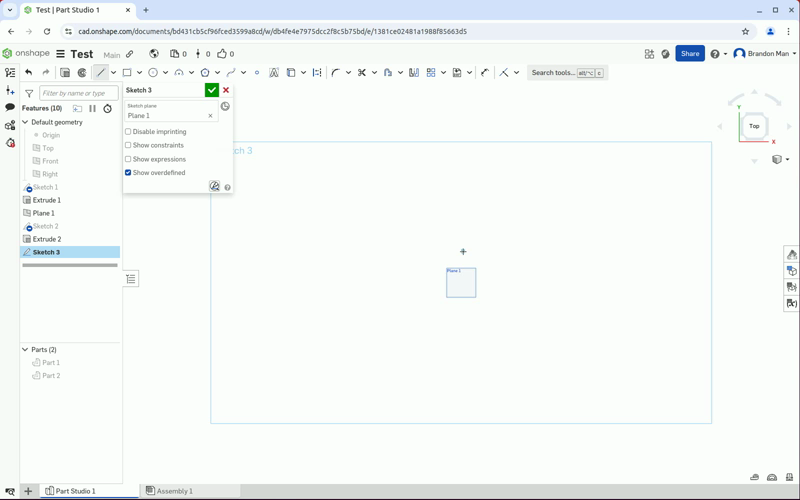
mouse_move(493, 251)
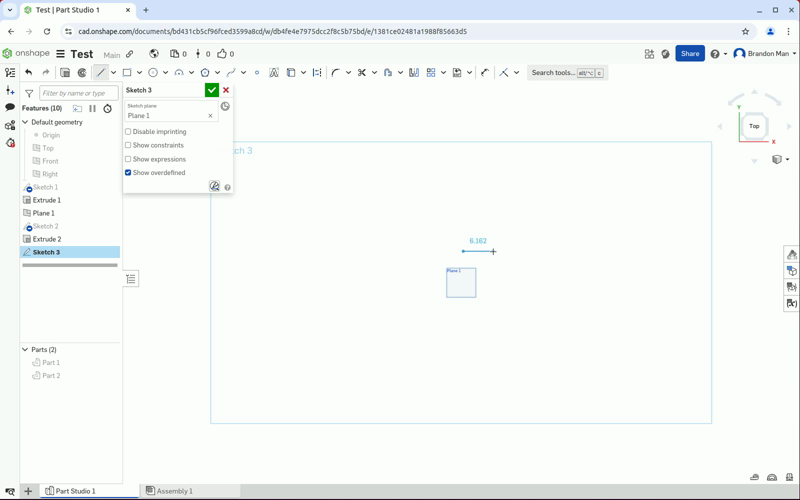
mouse_move(474, 251)
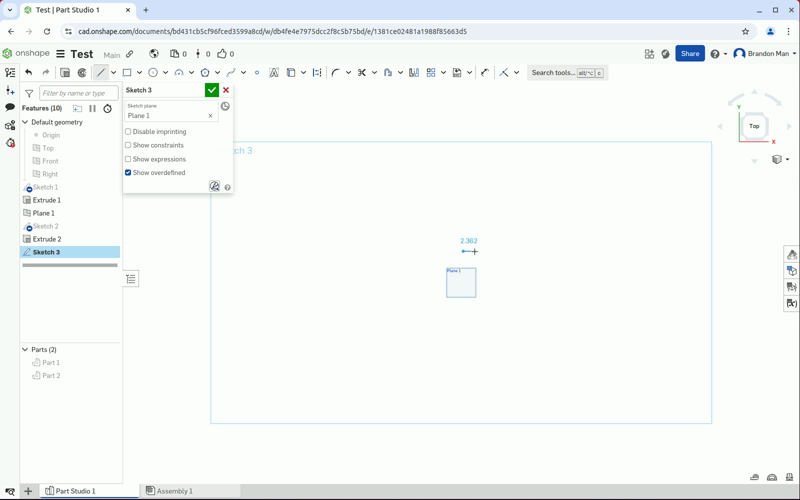
click(474, 251)
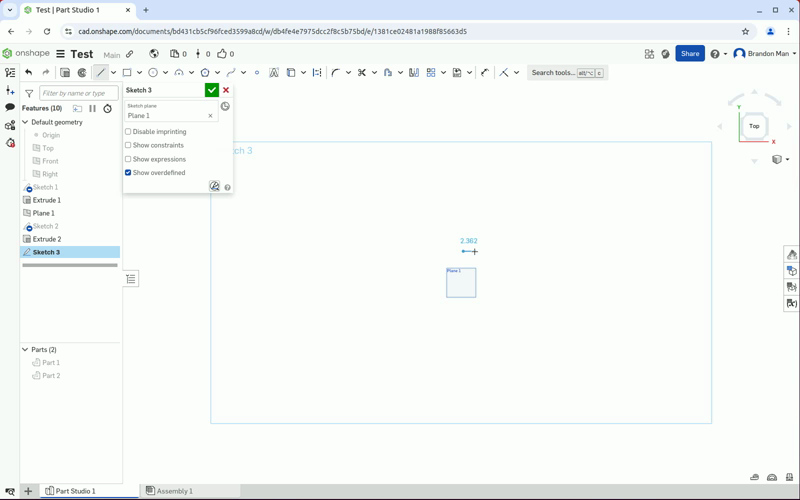
key_up(shift)
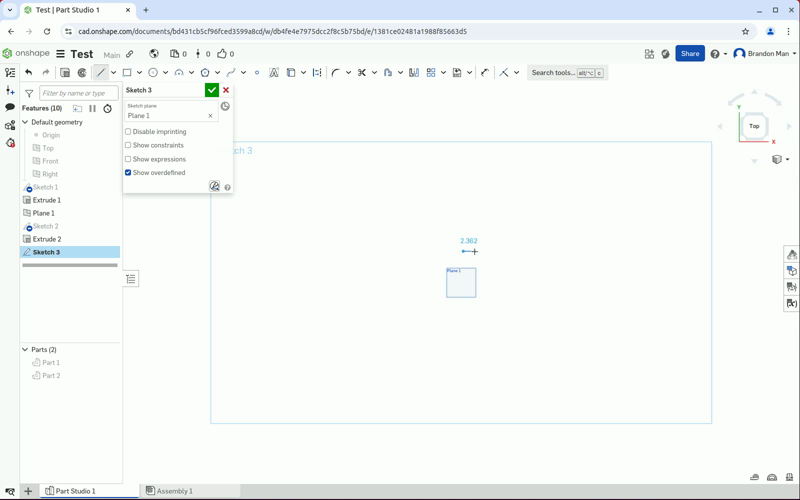
key_down(shift)
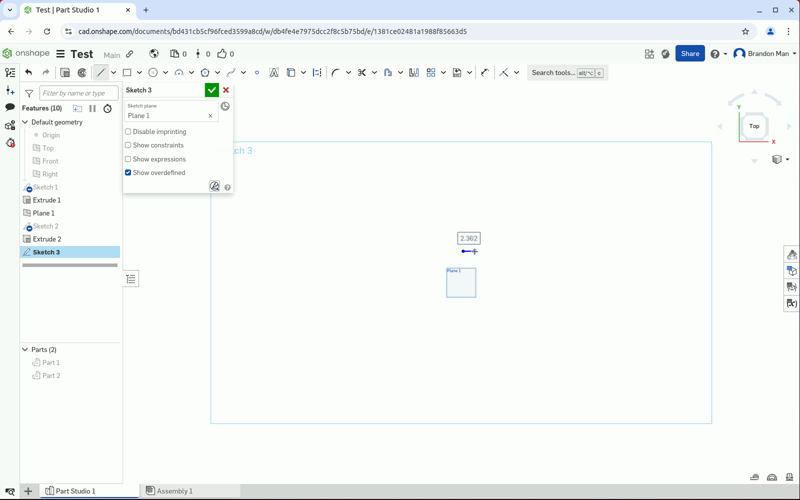
mouse_move(504, 251)
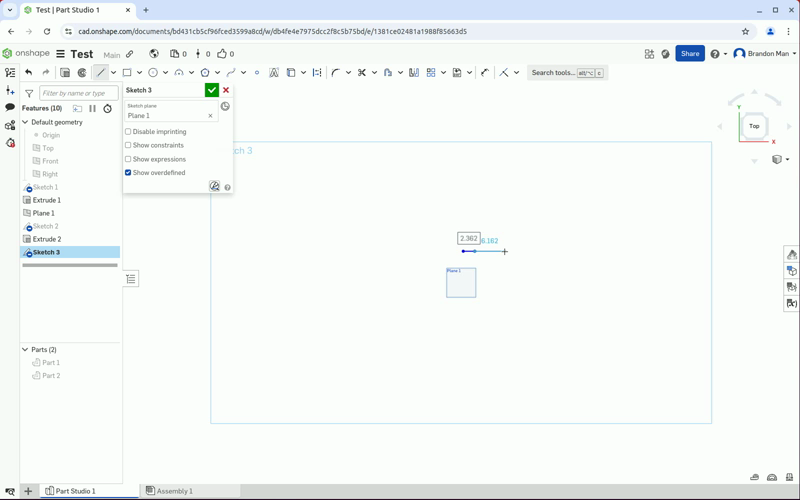
mouse_move(474, 216)
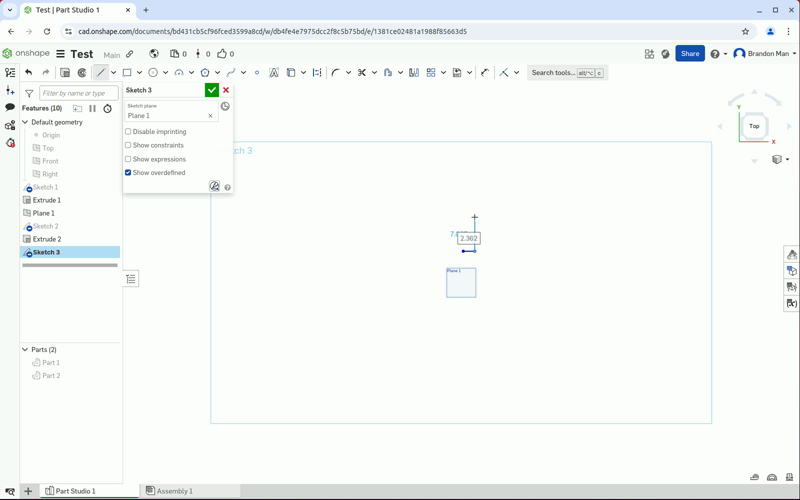
click(474, 216)
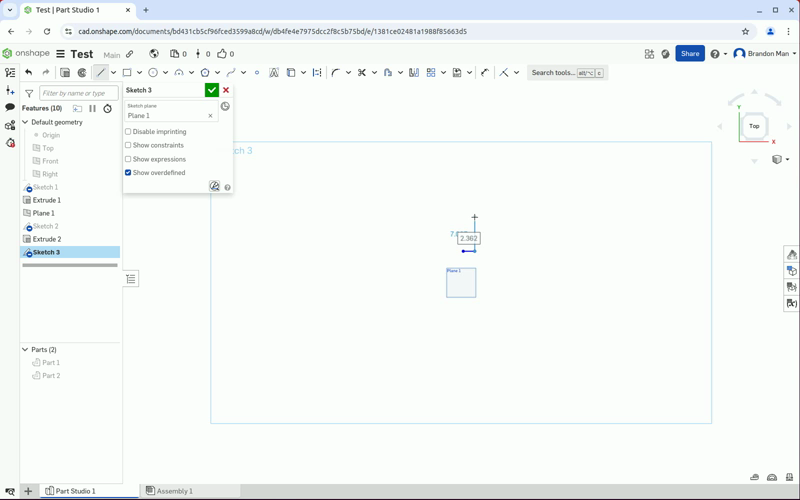
key_up(shift)
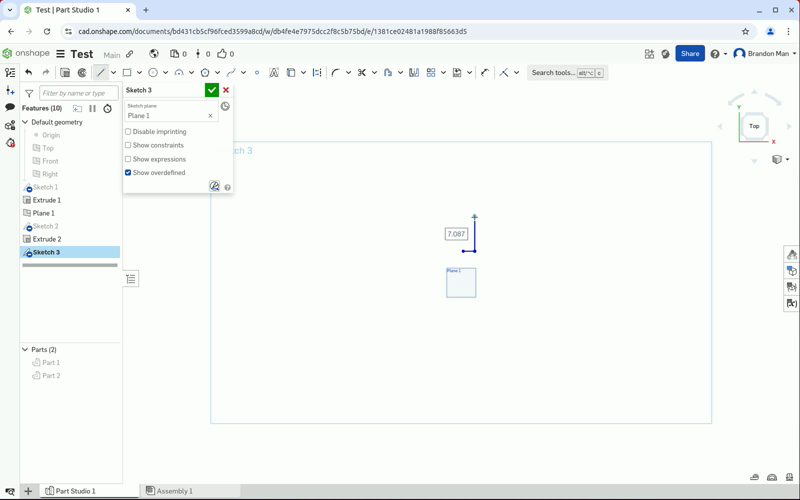
key_down(shift)
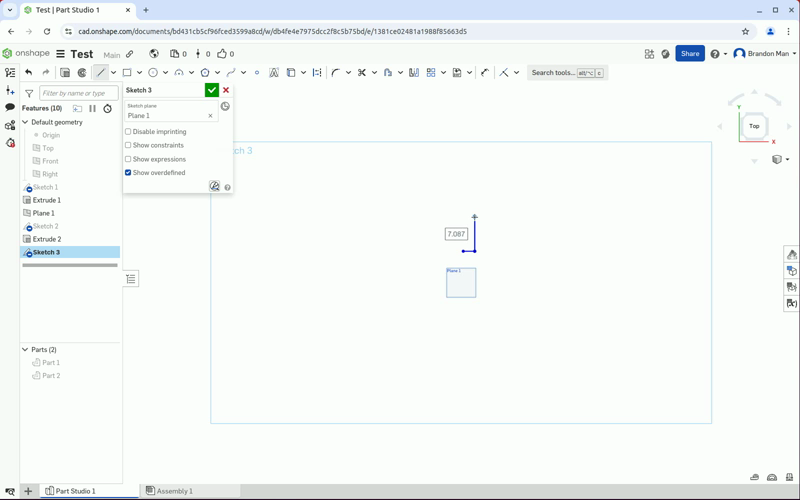
mouse_move(504, 216)
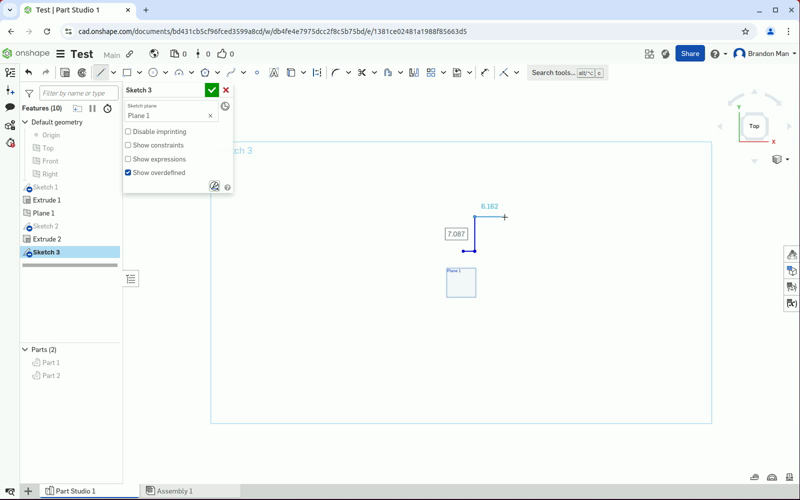
mouse_move(463, 216)
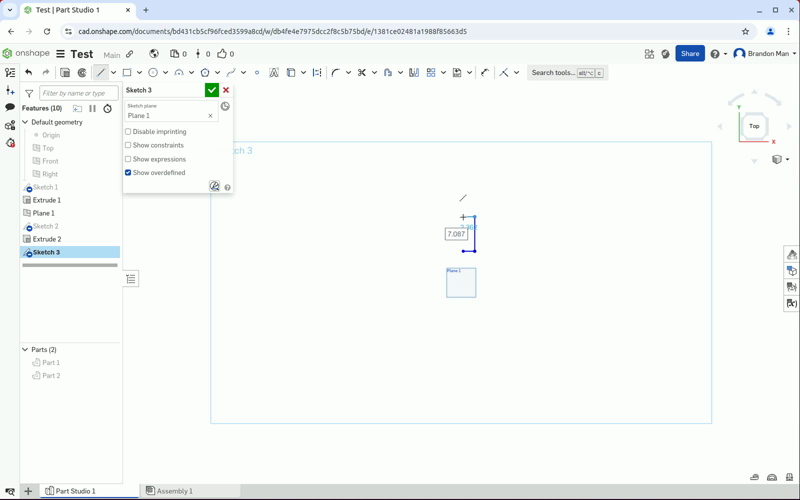
click(463, 216)
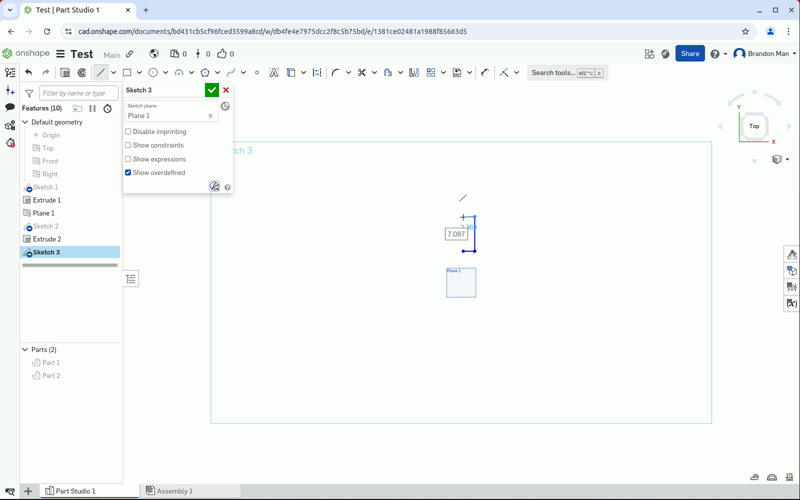
key_up(shift)
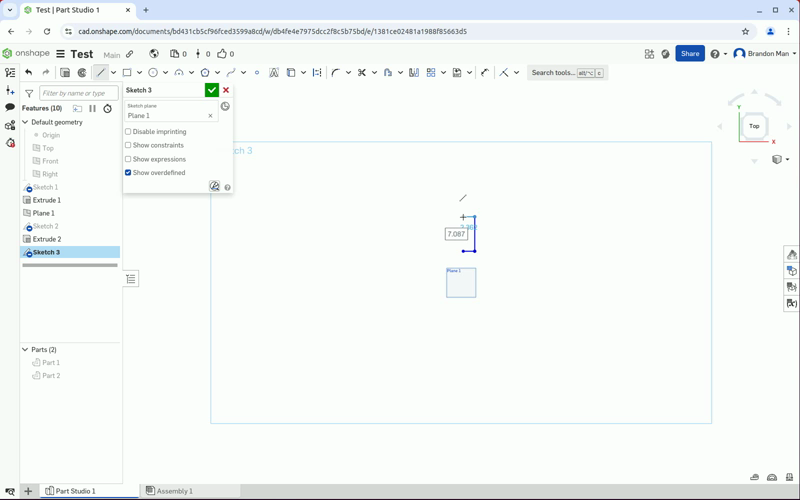
mouse_move(493, 216)
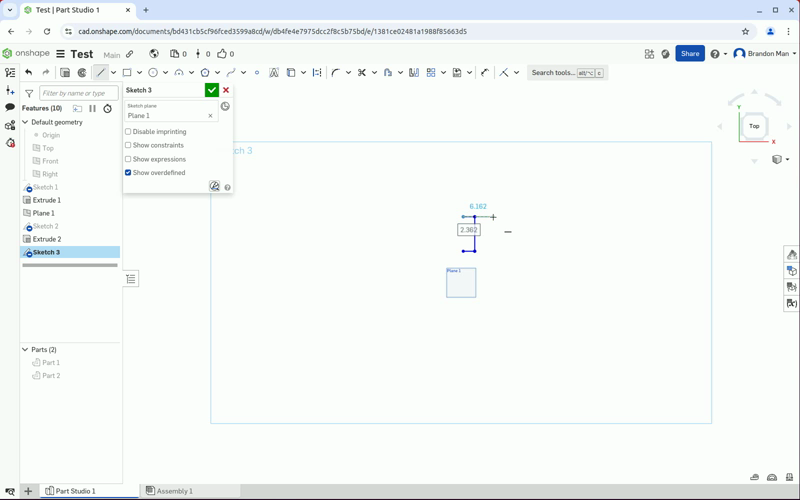
key_down(shift)
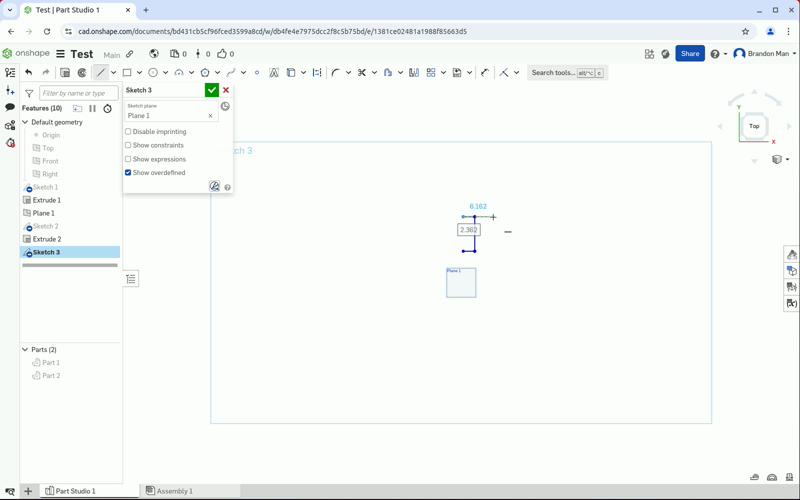
mouse_move(463, 251)
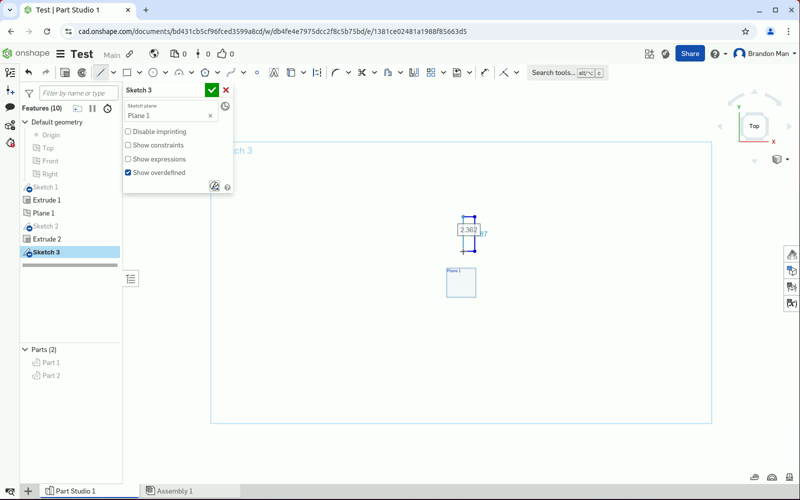
key_up(shift)
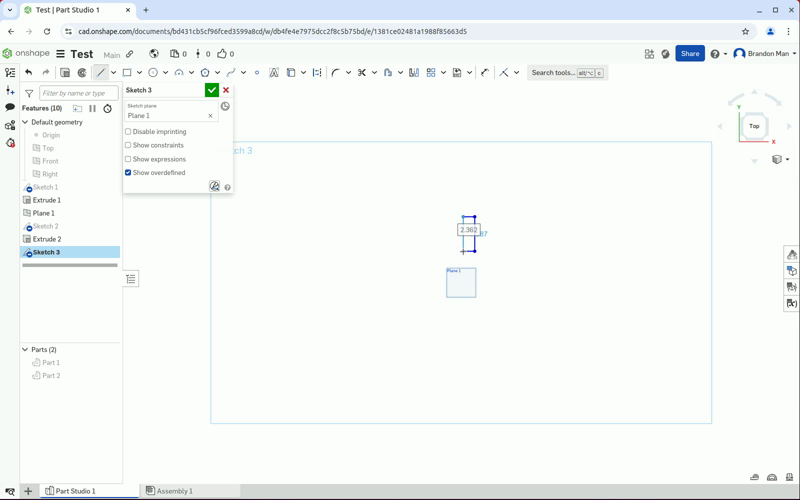
click(463, 251)
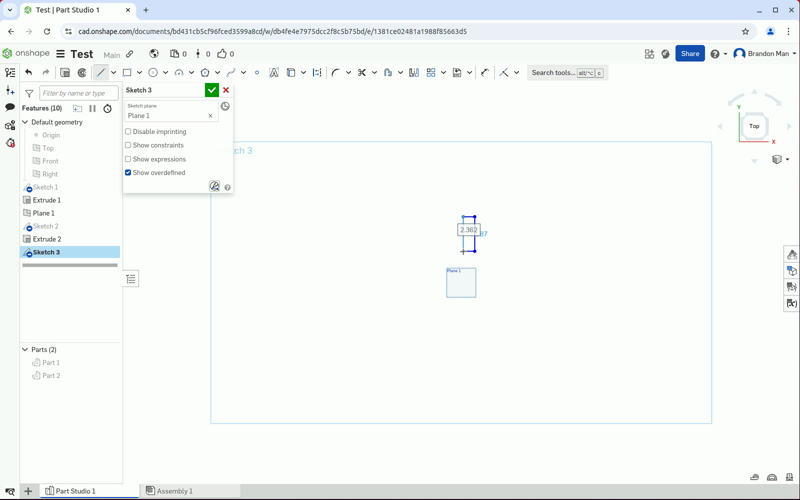
key(esc)
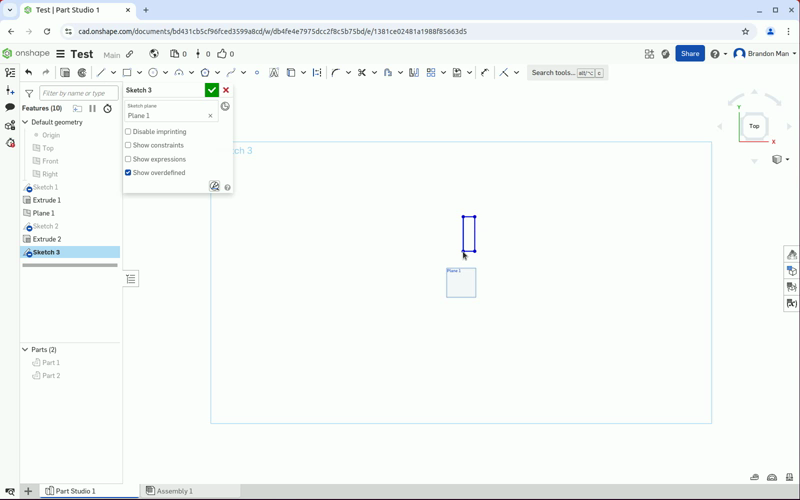
mouse_move(470, 250)
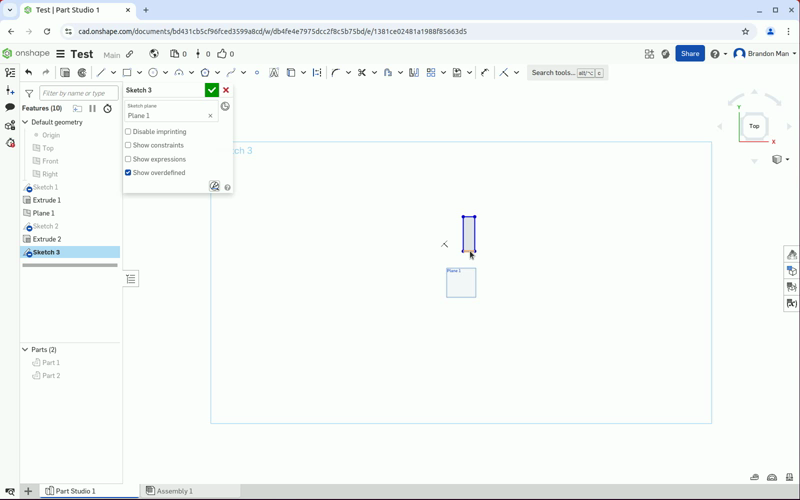
scroll(6)
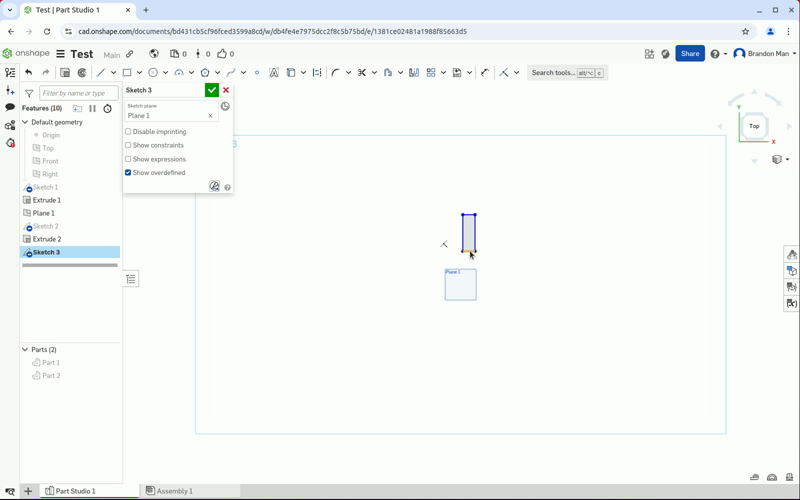
scroll(6)
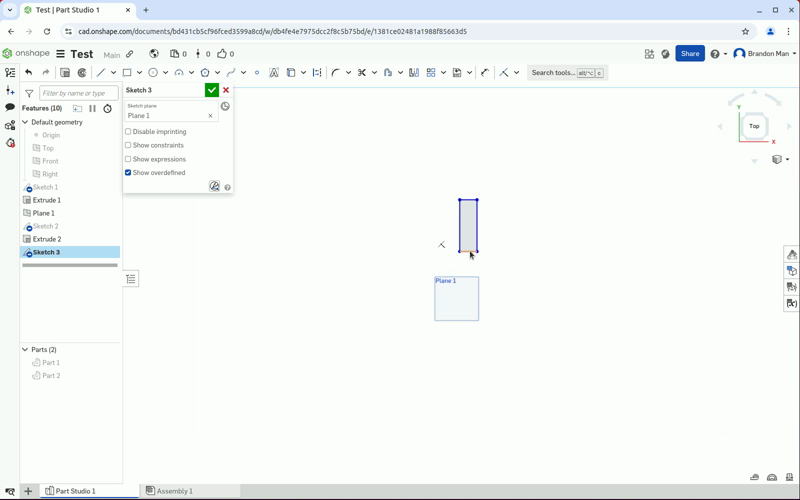
scroll(6)
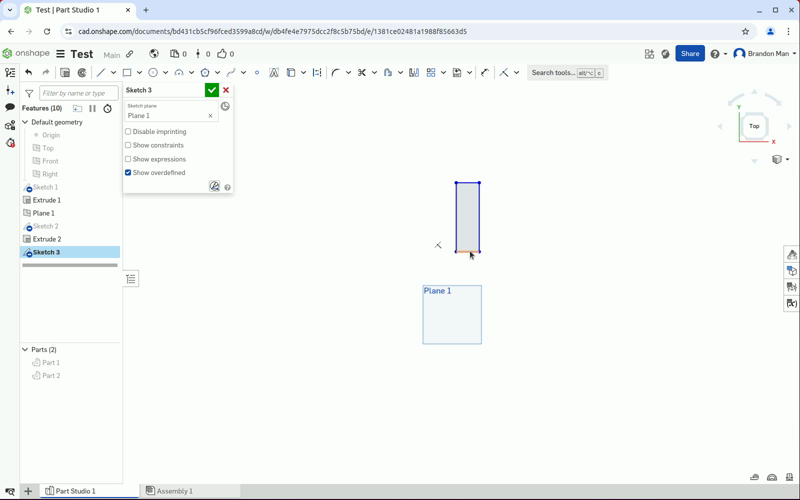
scroll(6)
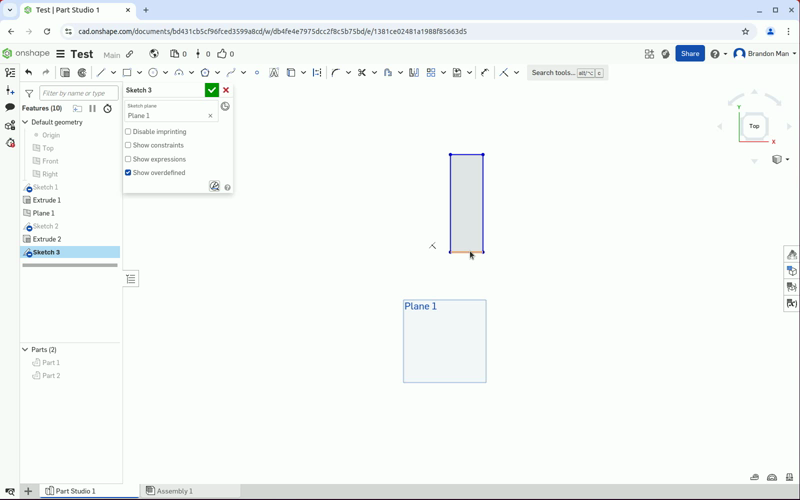
scroll(6)
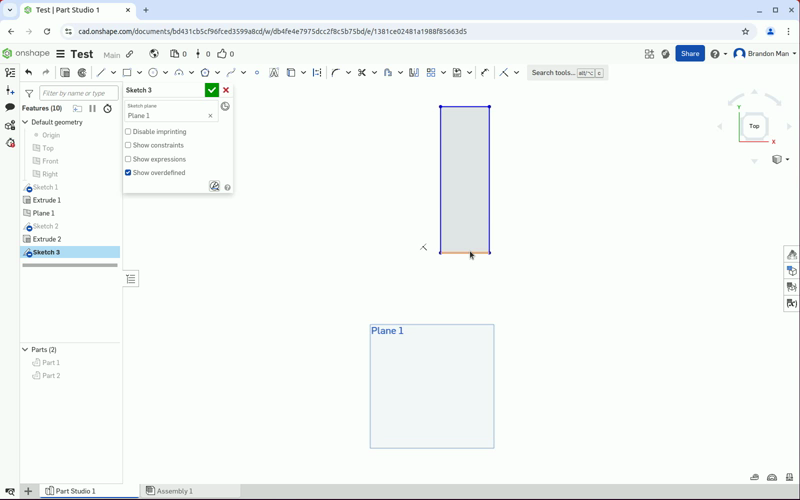
scroll(6)
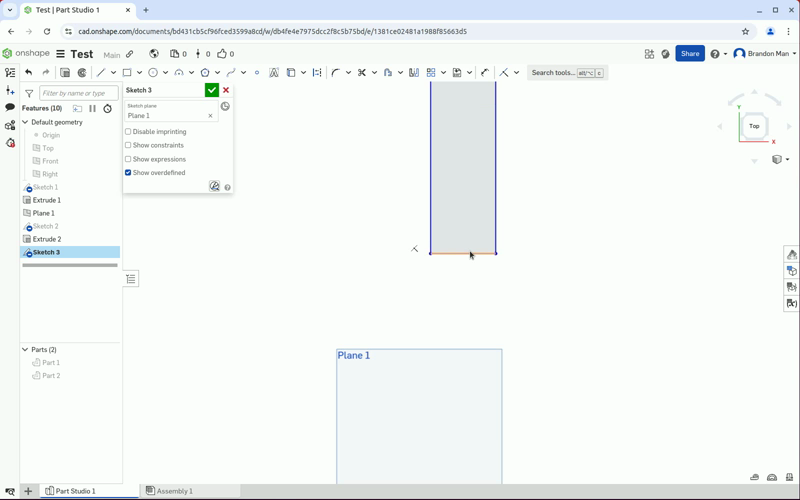
scroll(6)
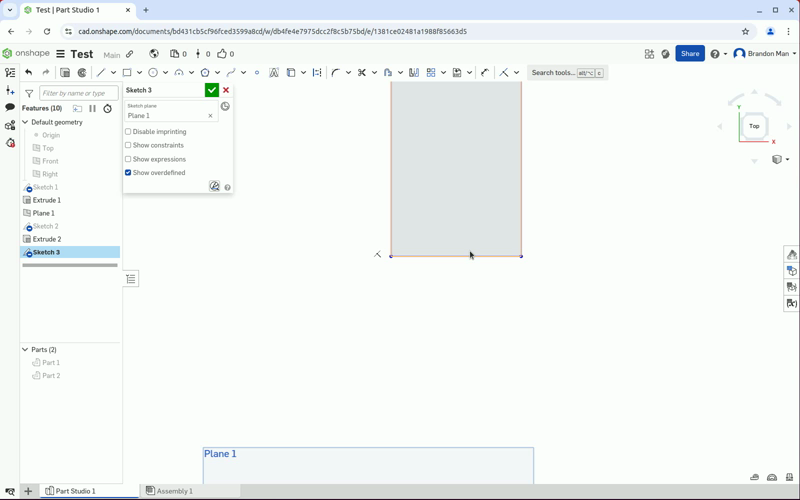
click(470, 250)
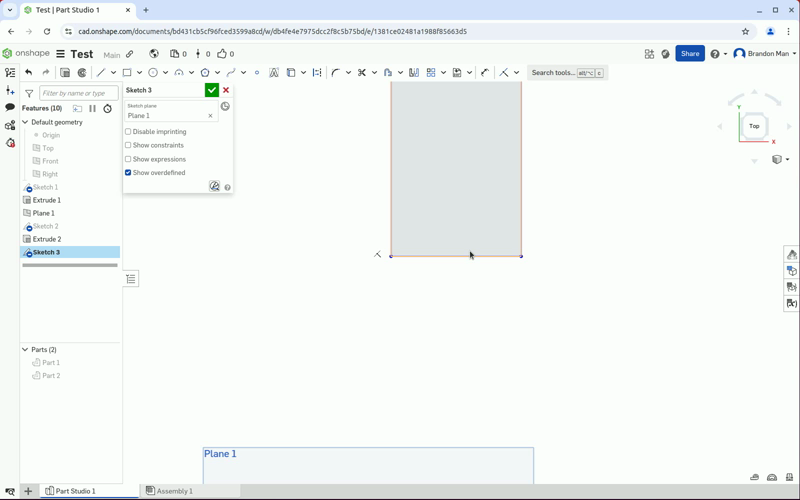
scroll(-6)
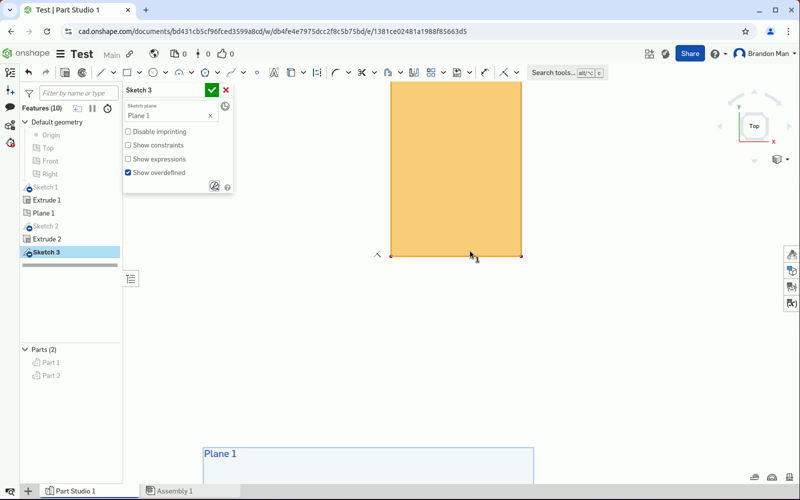
scroll(-6)
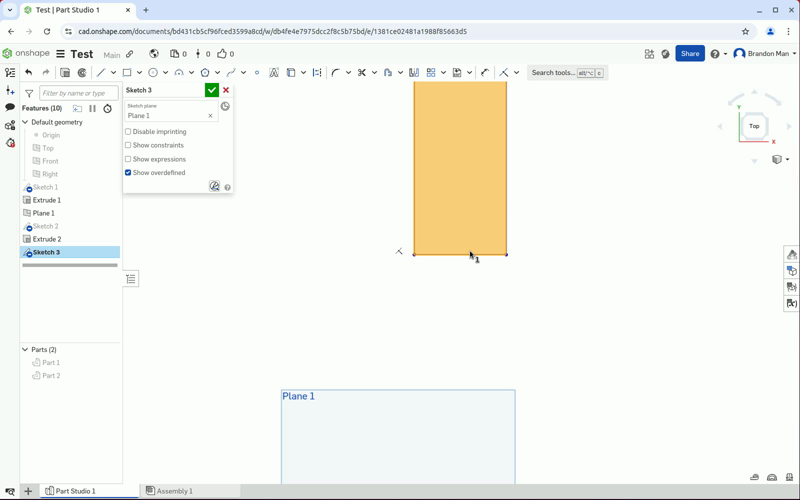
scroll(-6)
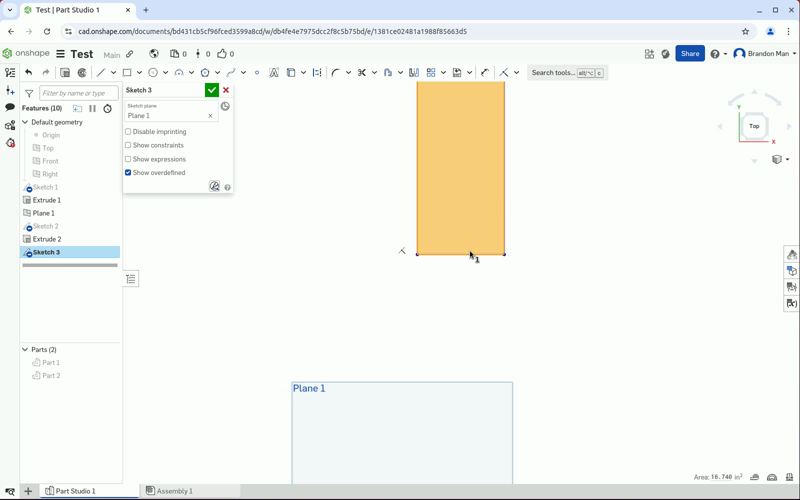
scroll(-6)
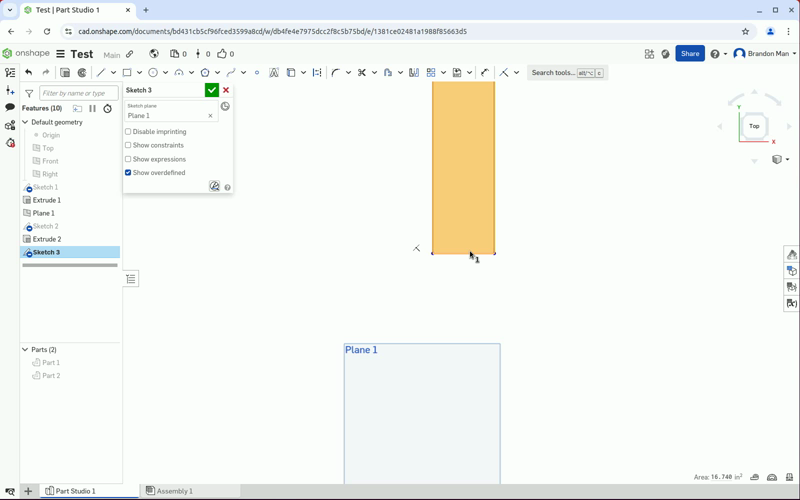
scroll(-6)
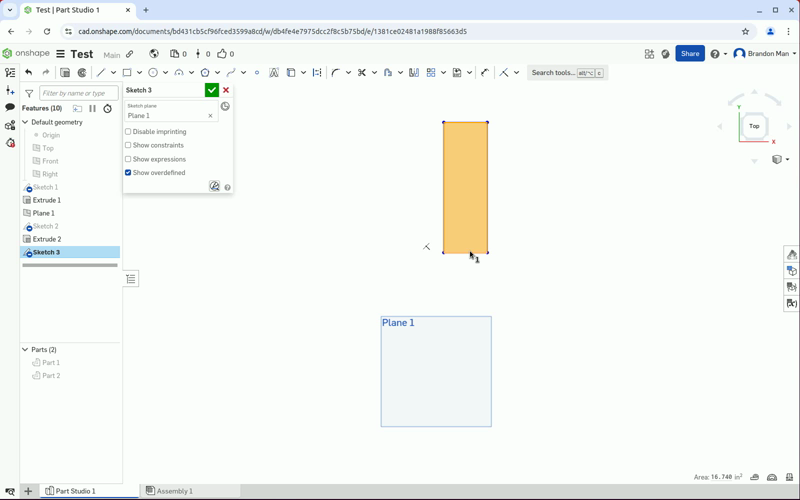
scroll(-6)
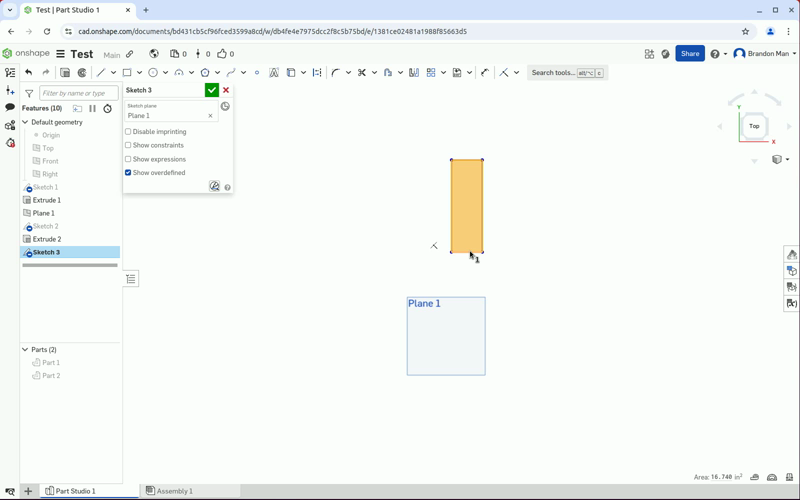
scroll(-6)
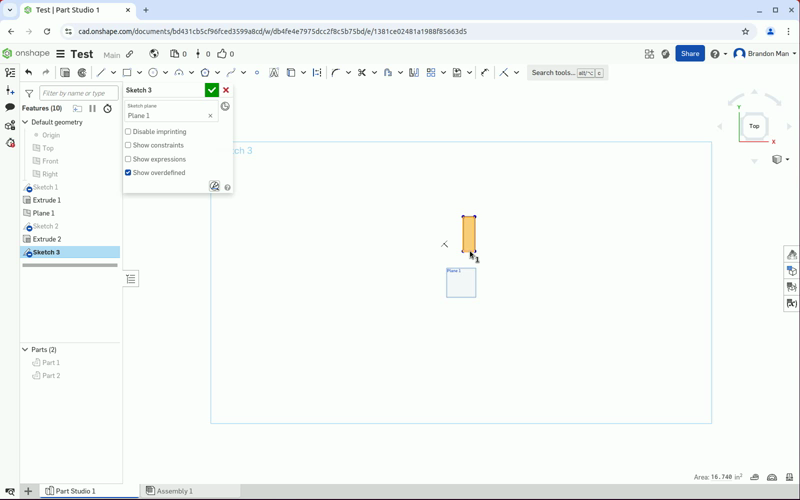
mouse_move(73, 352)
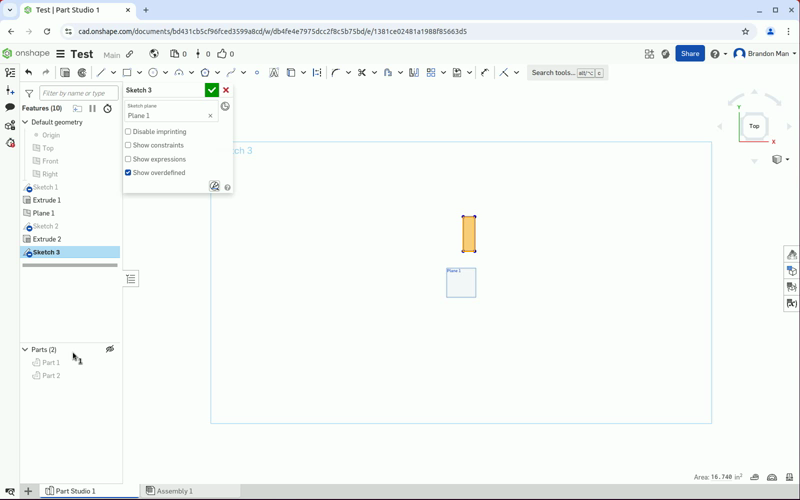
key(shift+y)
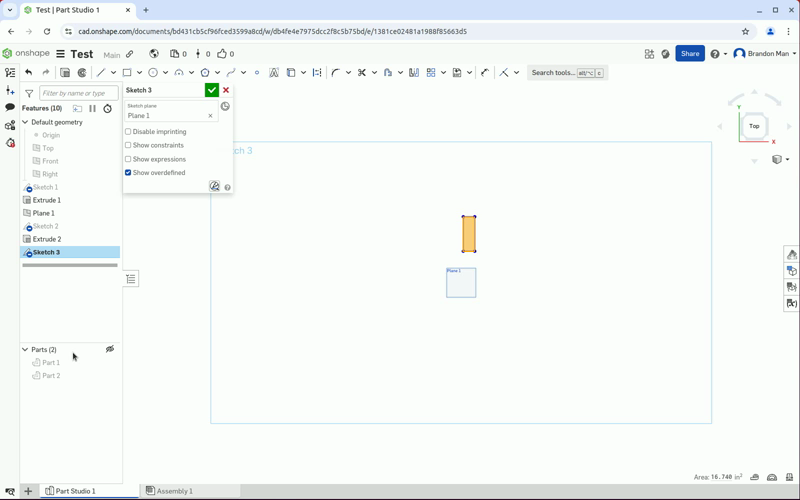
key(shift+e)
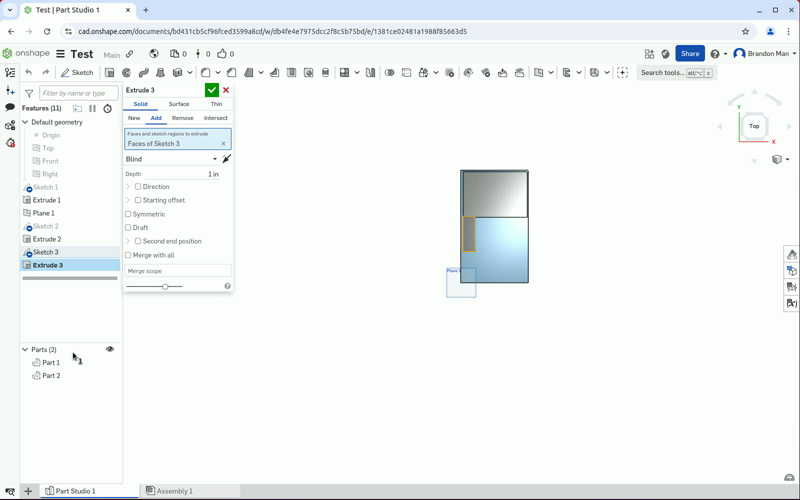
mouse_move(143, 106)
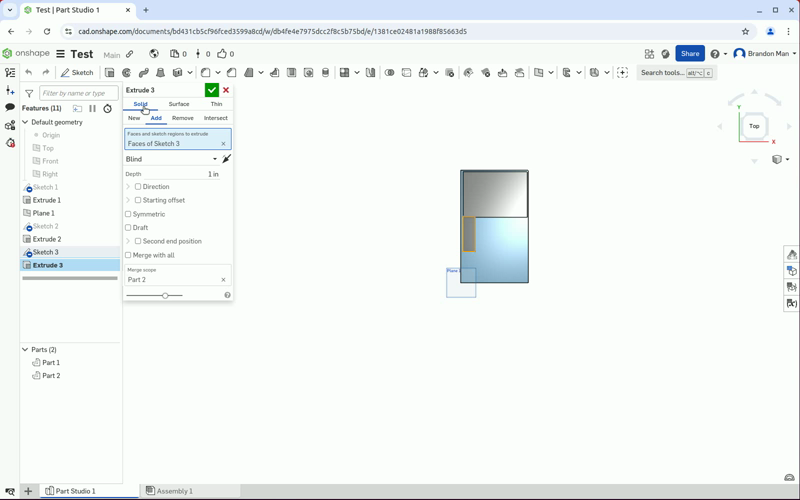
click(143, 106)
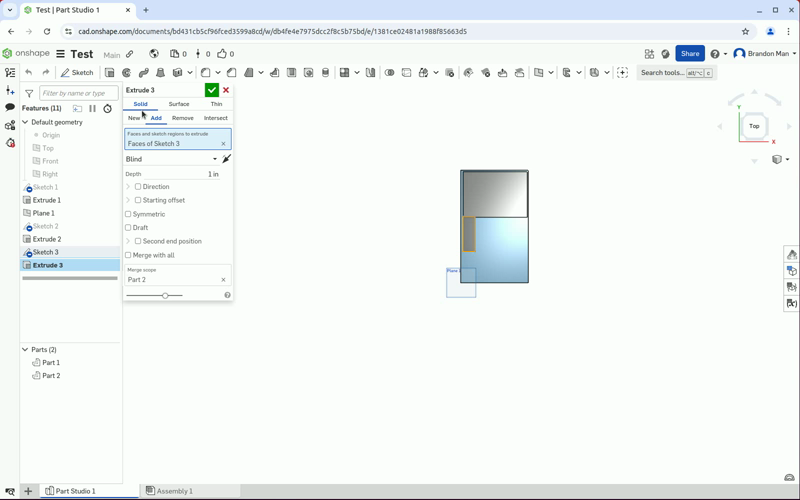
mouse_move(137, 120)
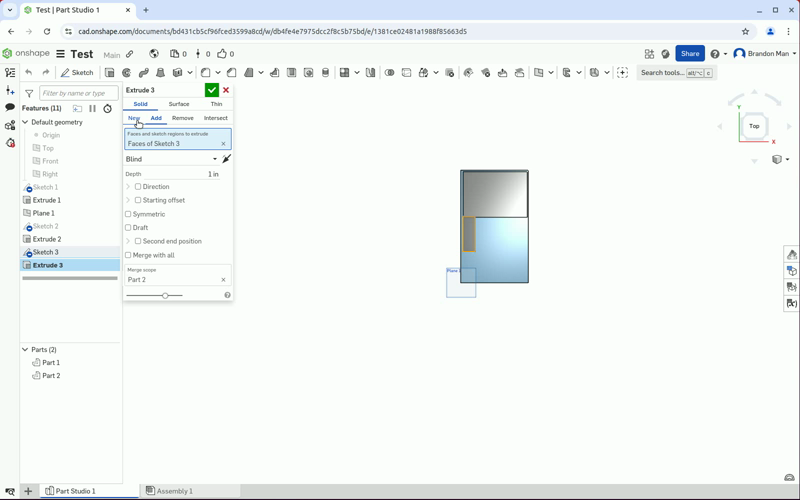
click(137, 120)
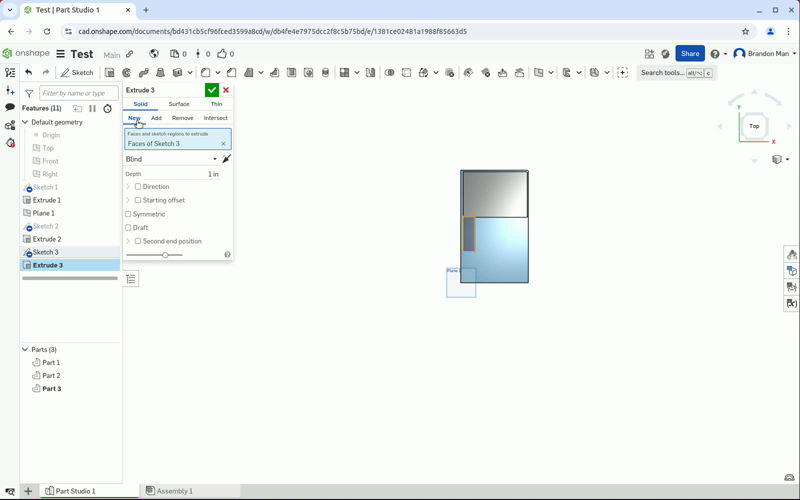
key(tab, 4)
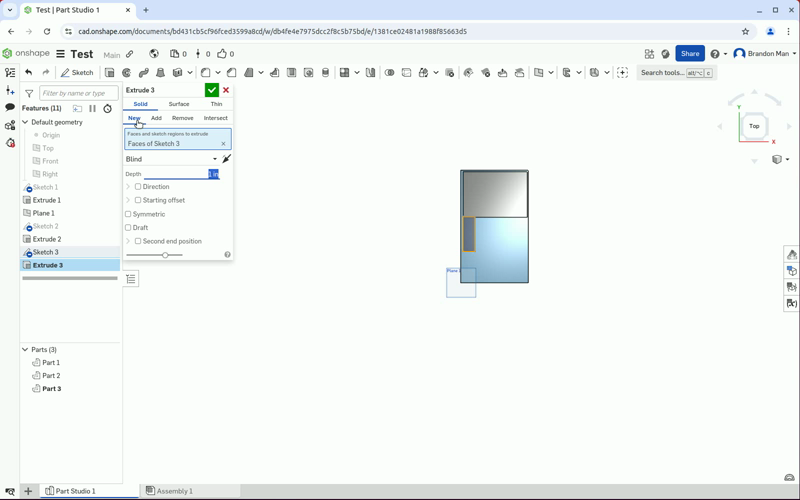
text(2.889)
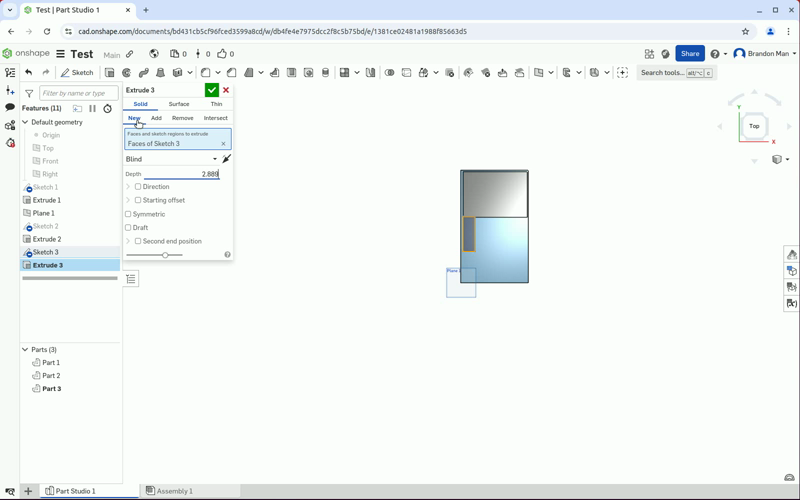
key(enter)
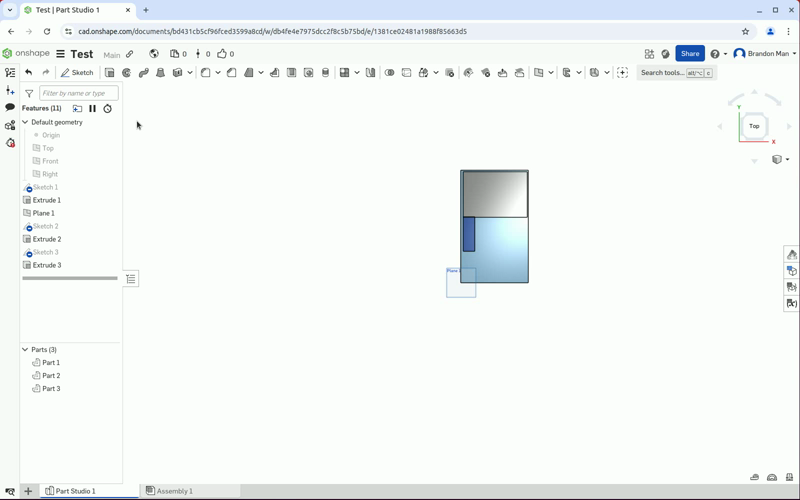
key(shift+h)
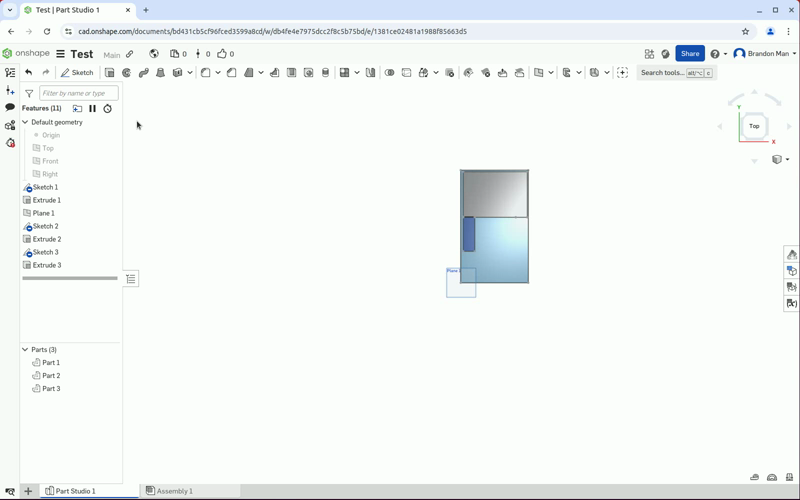
key(shift+h)
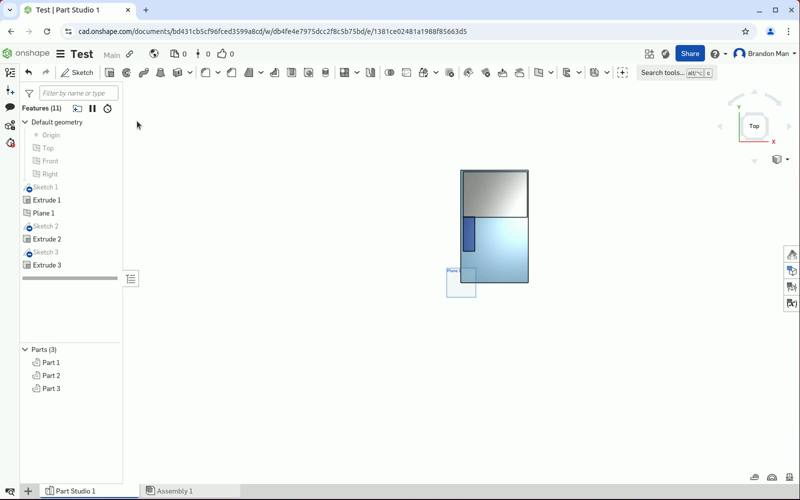
mouse_move(73, 189)
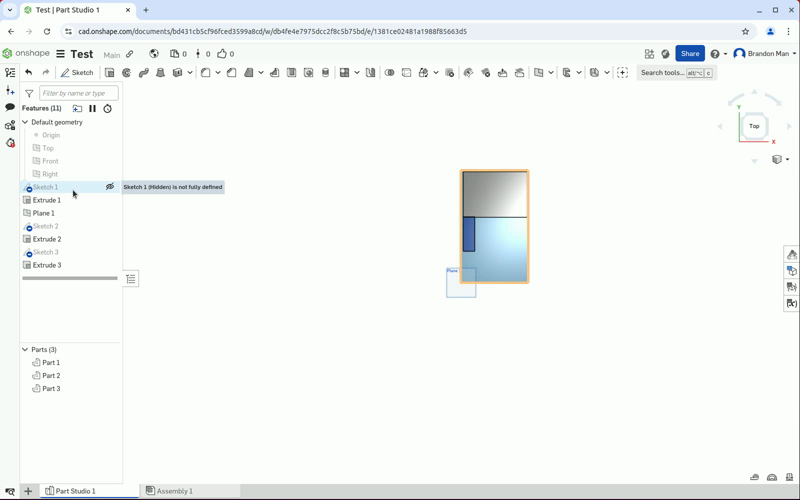
click(73, 189)
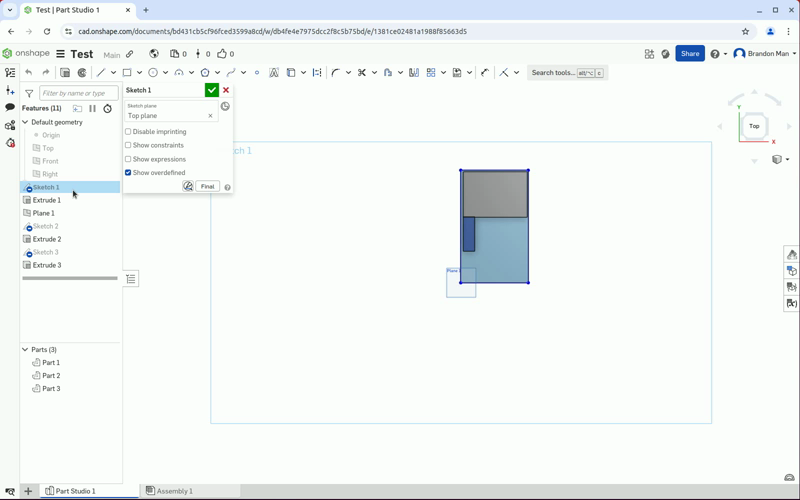
mouse_move(229, 92)
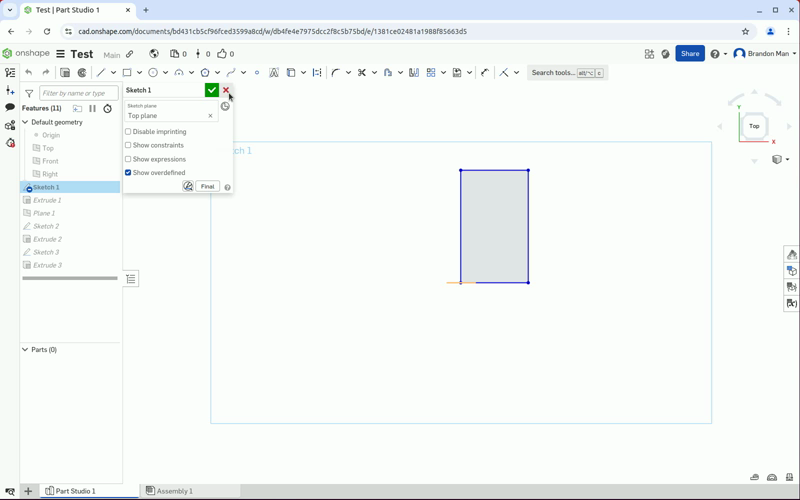
click(229, 92)
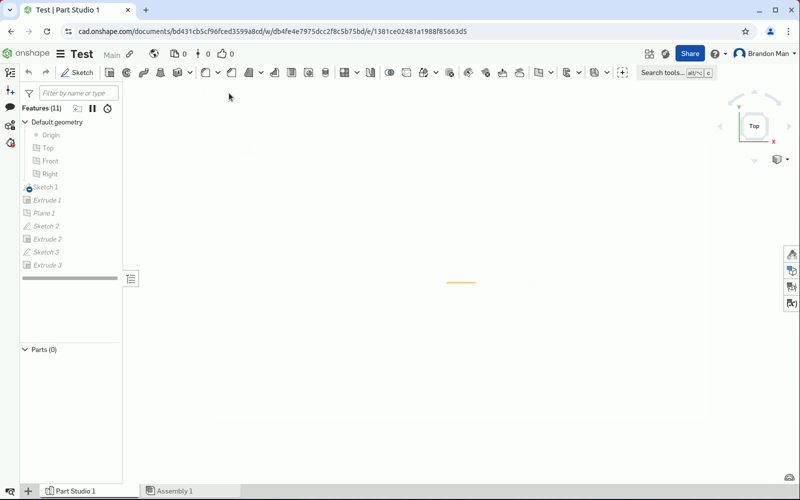
key(shift+s)
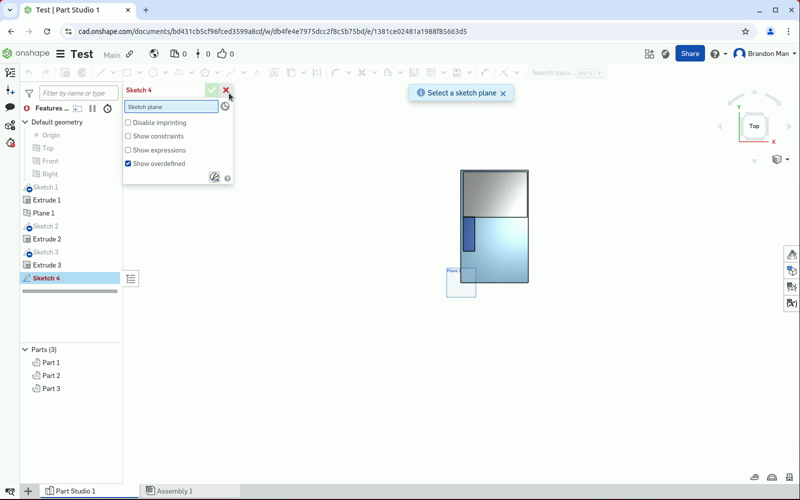
mouse_move(73, 215)
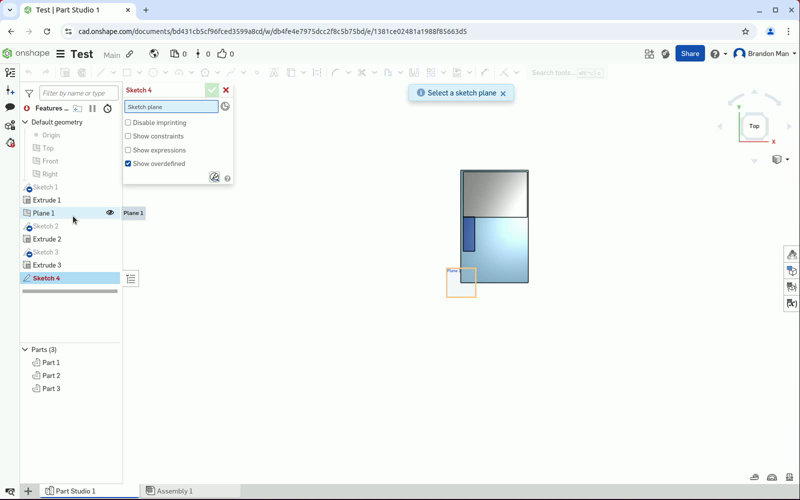
click(73, 215)
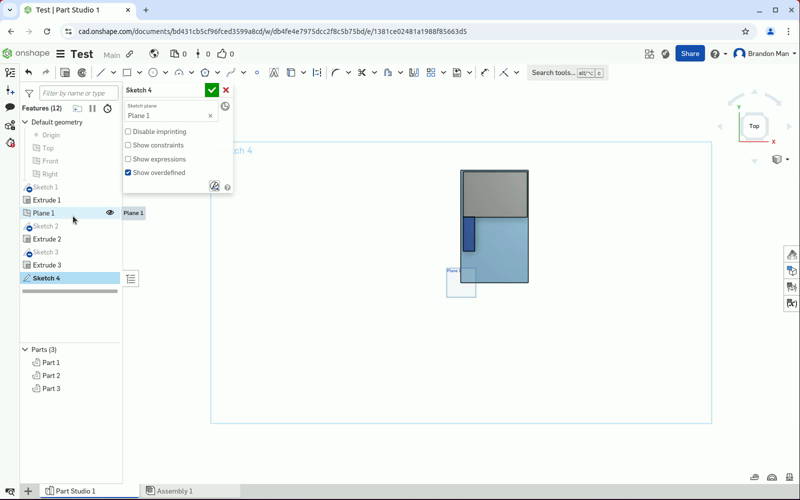
mouse_move(73, 352)
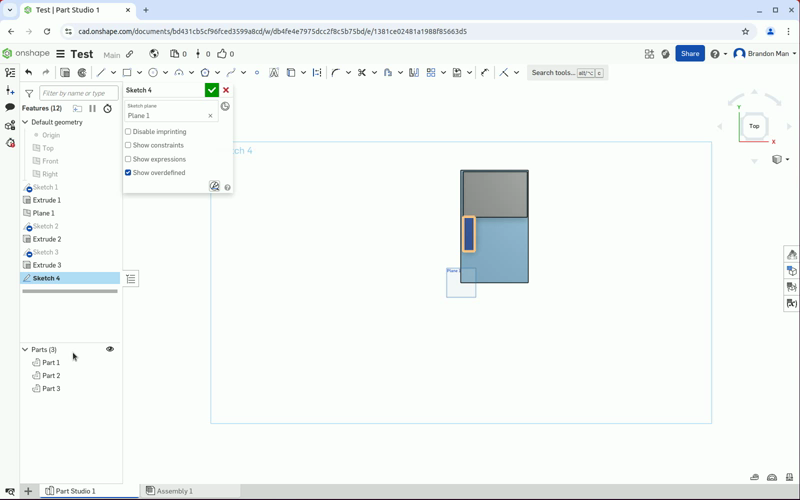
key(y)
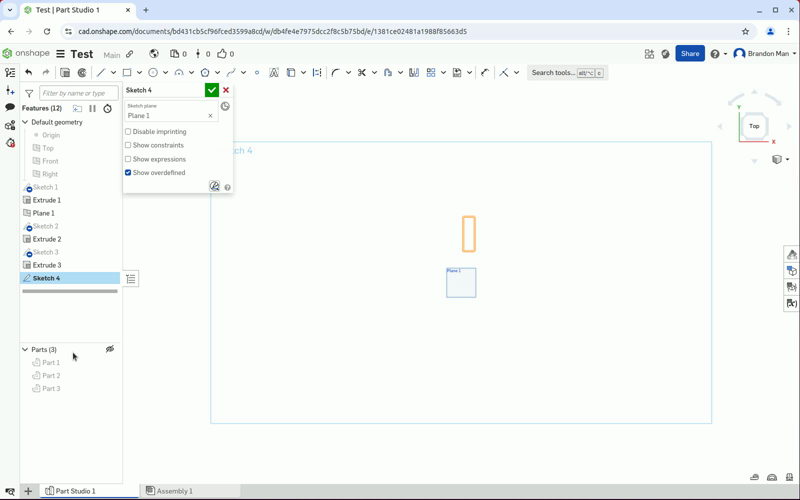
key(l)
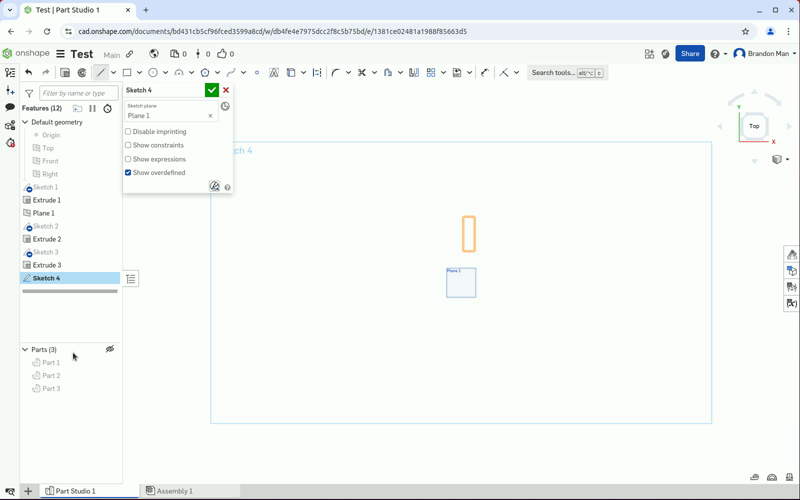
key_down(shift)
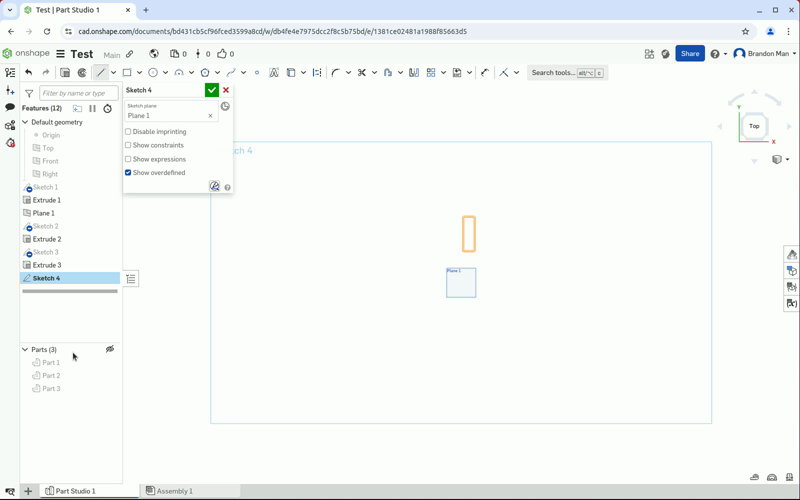
mouse_move(463, 280)
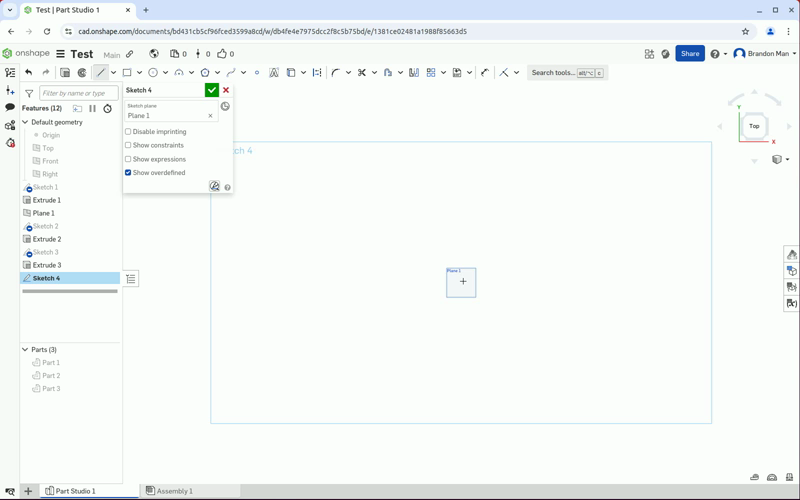
click(463, 280)
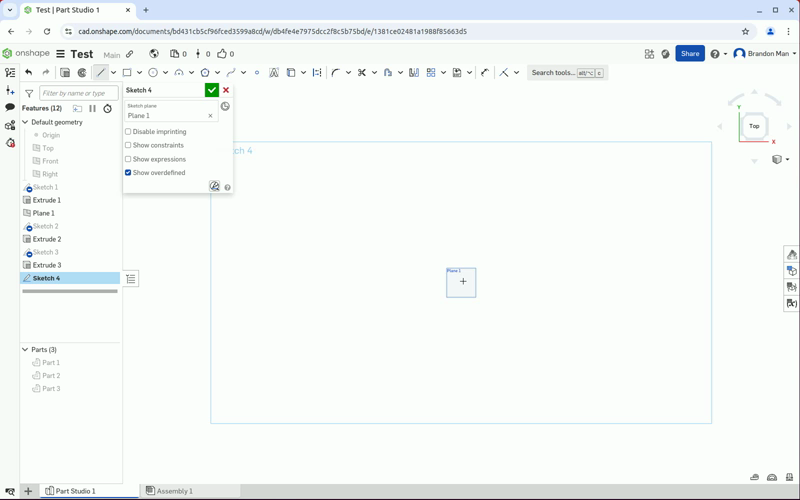
key_up(shift)
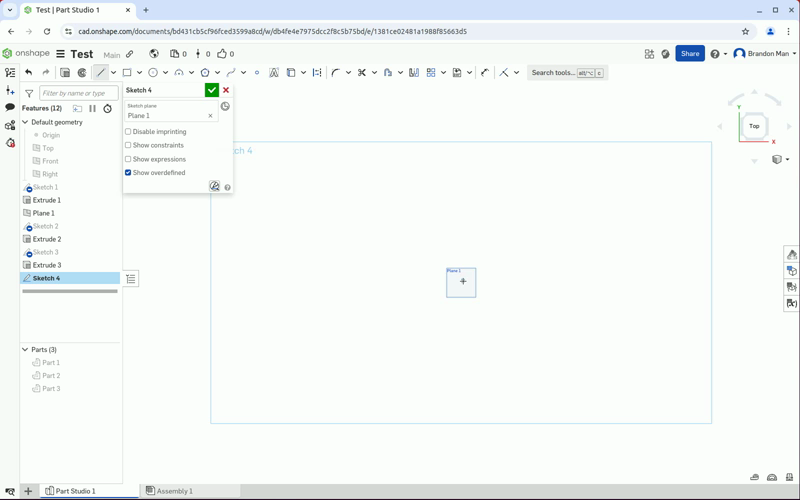
key_down(shift)
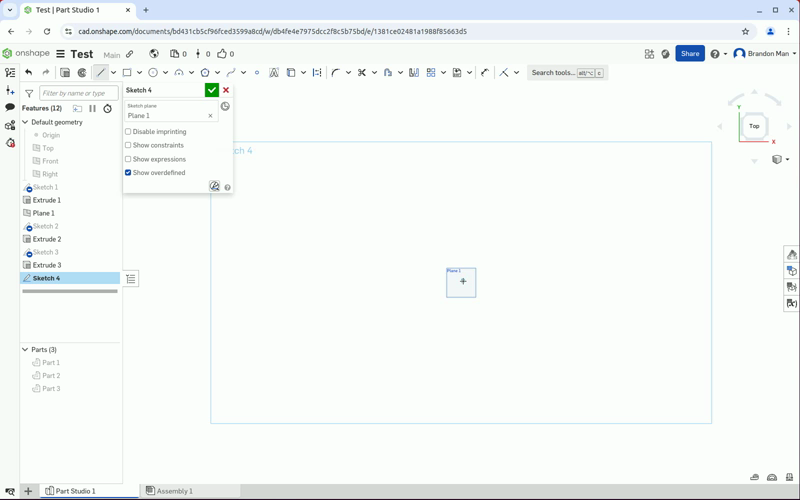
mouse_move(493, 280)
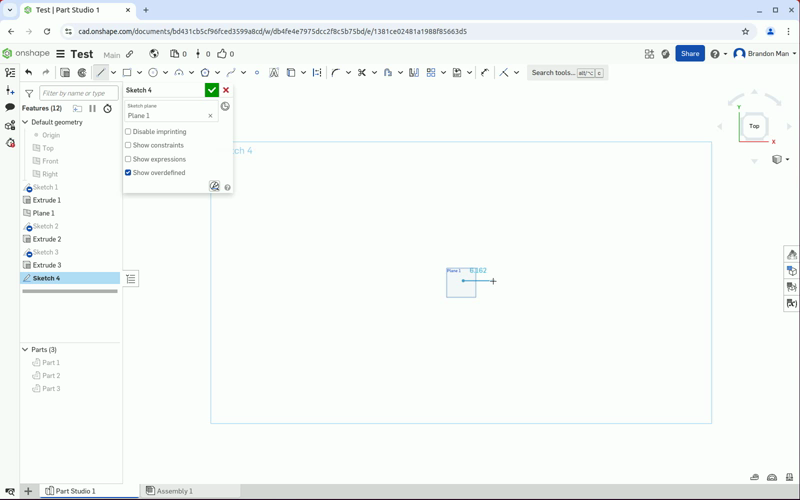
mouse_move(474, 280)
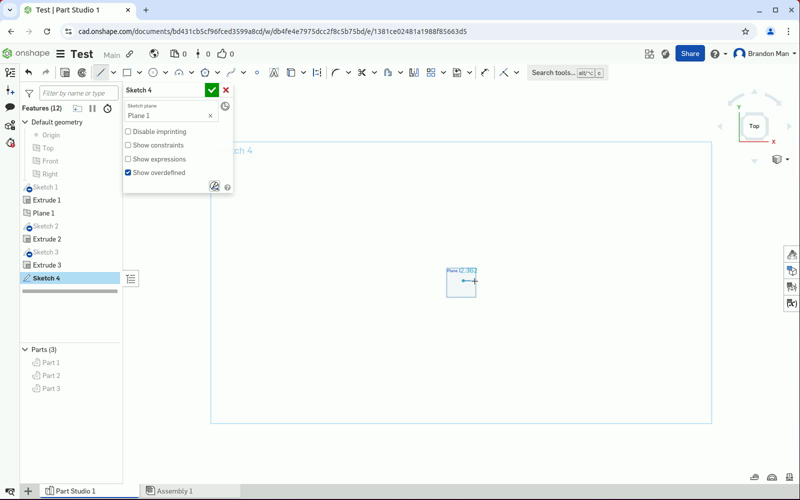
click(474, 280)
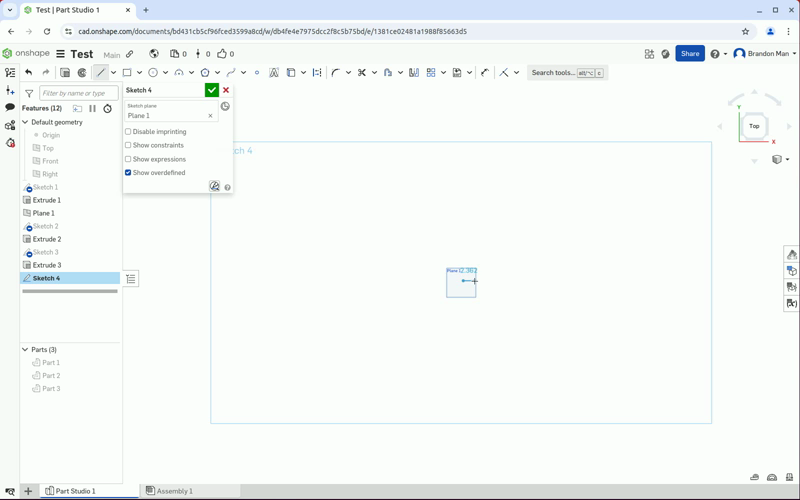
key_up(shift)
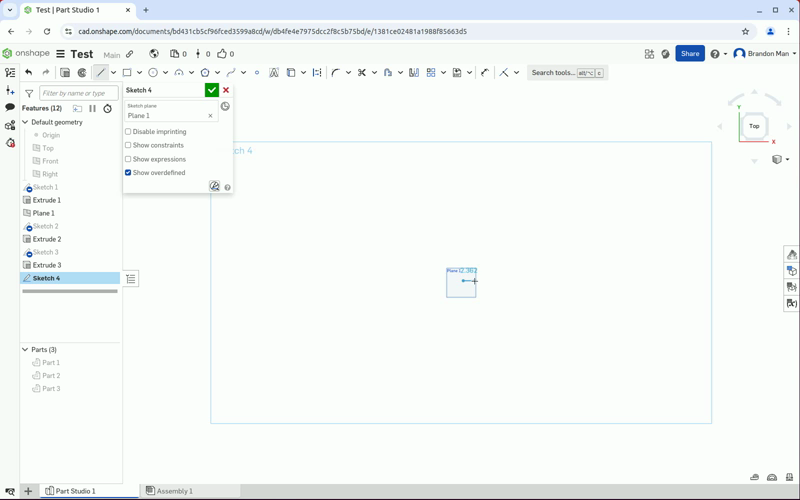
key_down(shift)
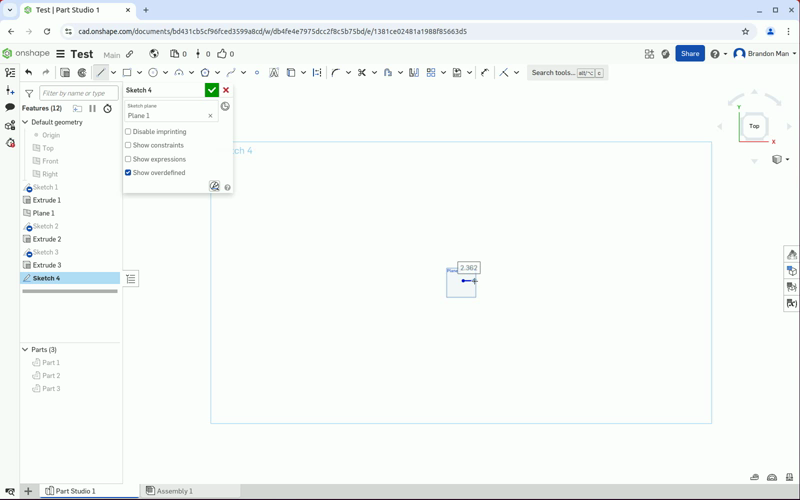
mouse_move(504, 280)
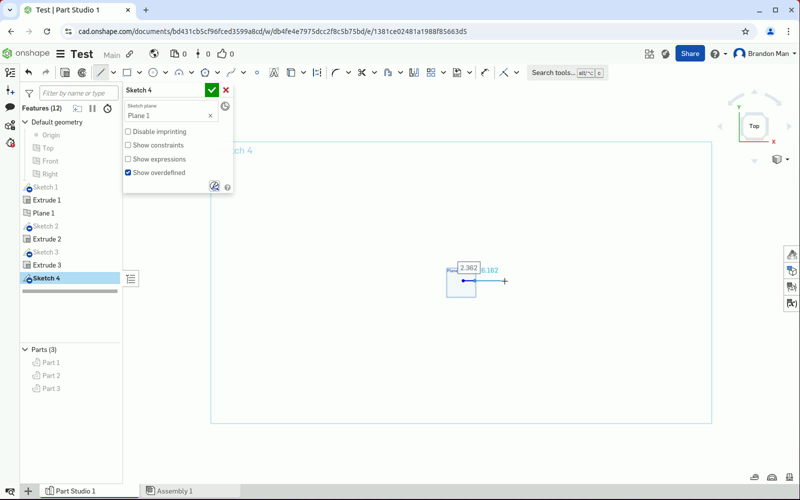
mouse_move(474, 250)
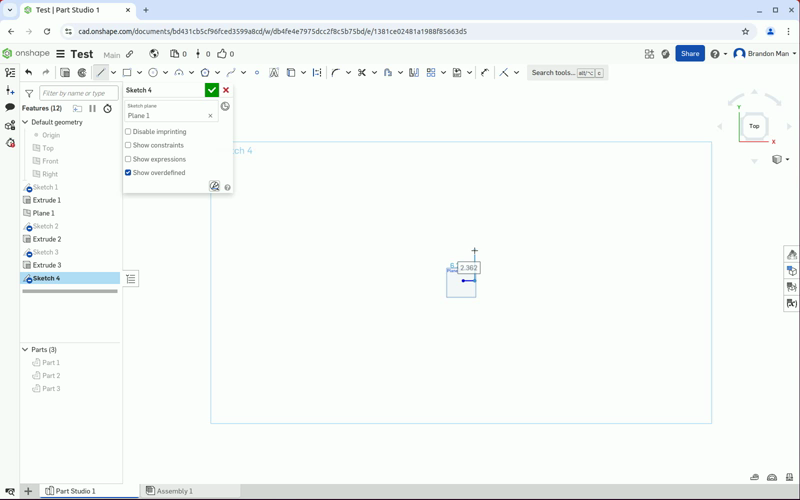
click(474, 250)
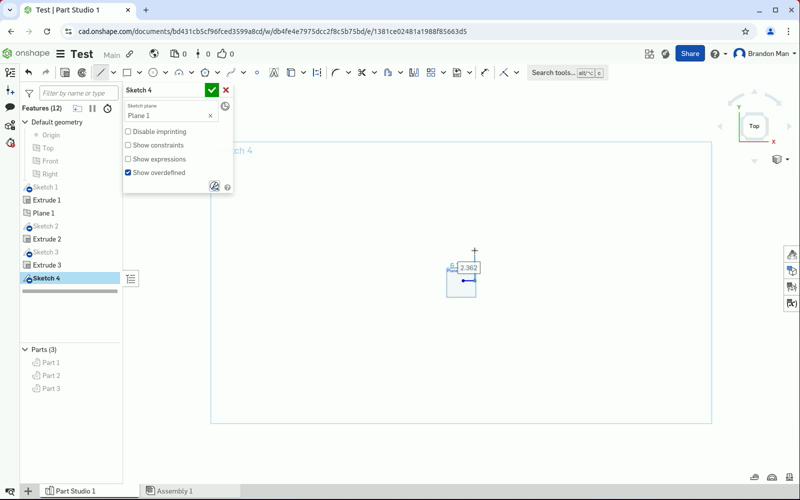
key_up(shift)
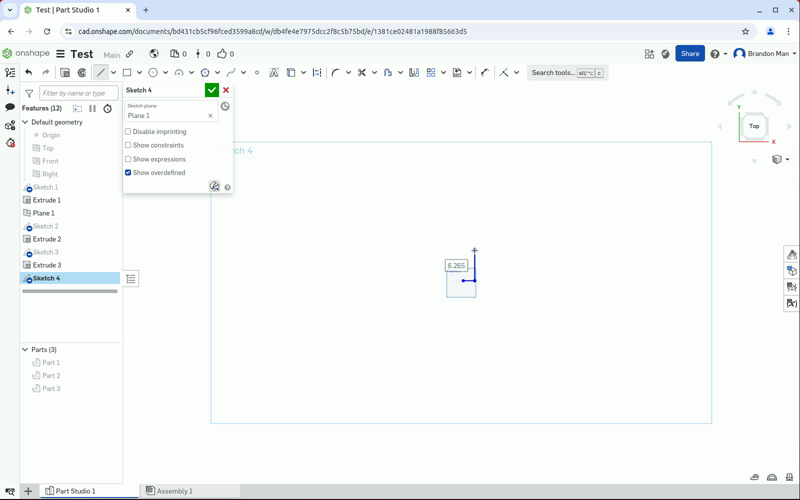
key_down(shift)
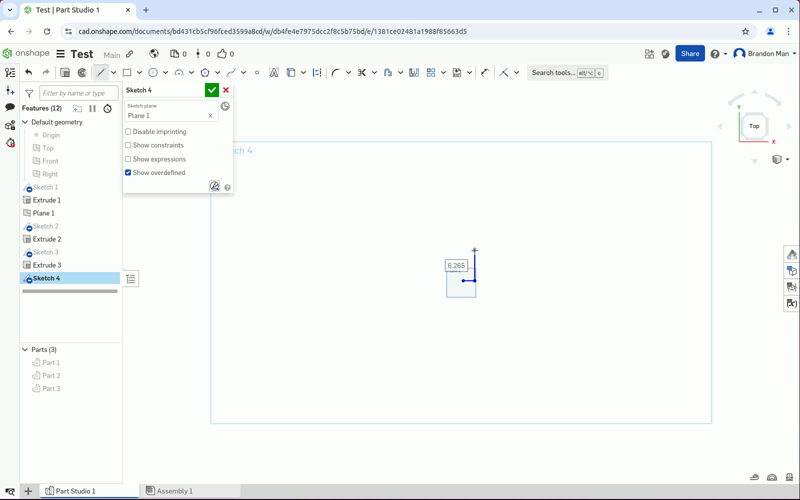
mouse_move(504, 250)
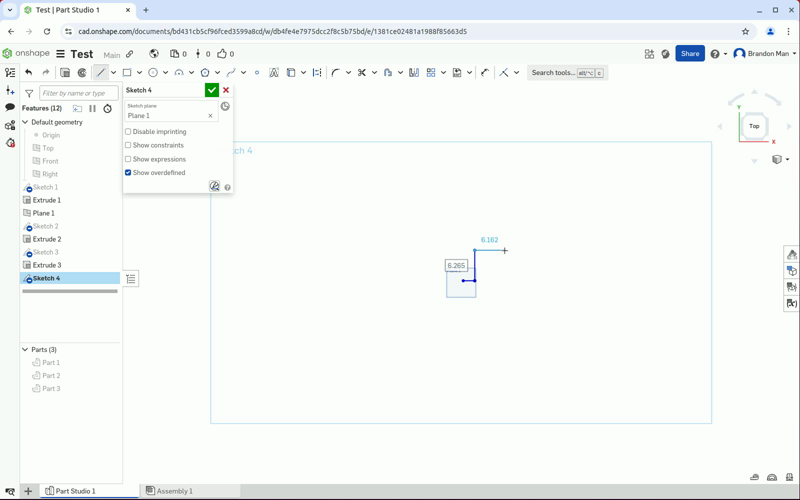
mouse_move(463, 250)
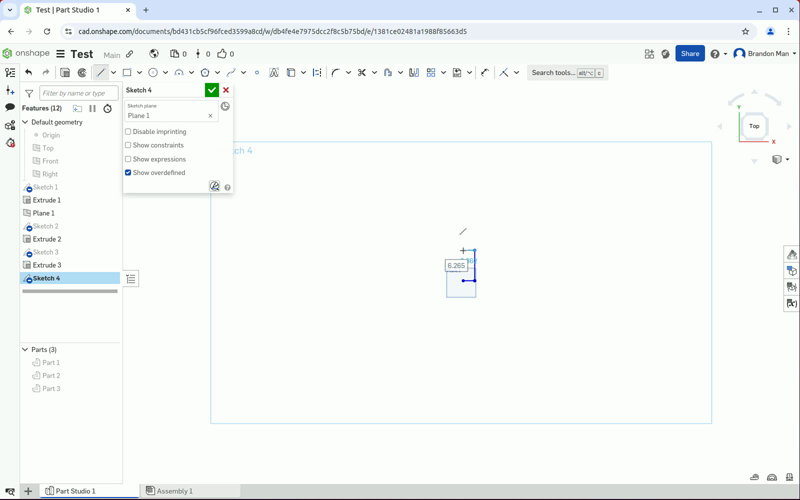
click(463, 250)
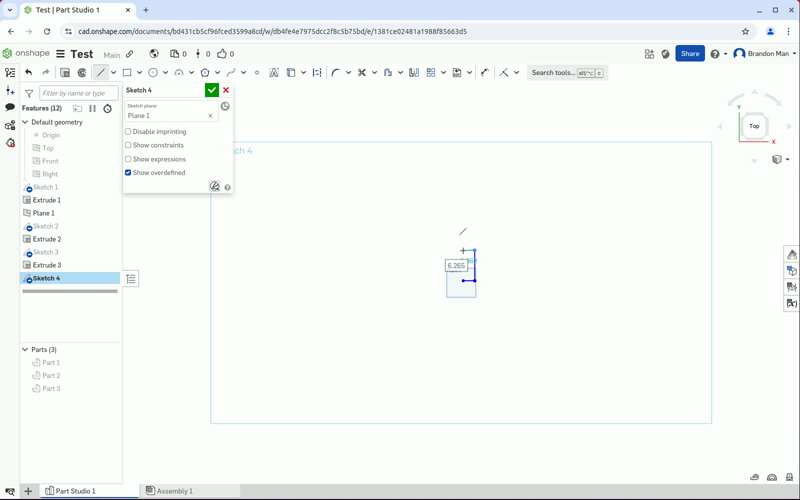
key_up(shift)
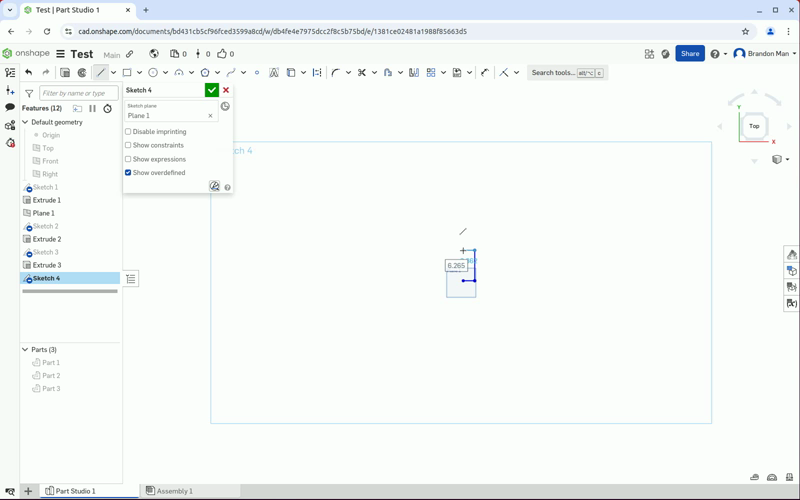
mouse_move(493, 250)
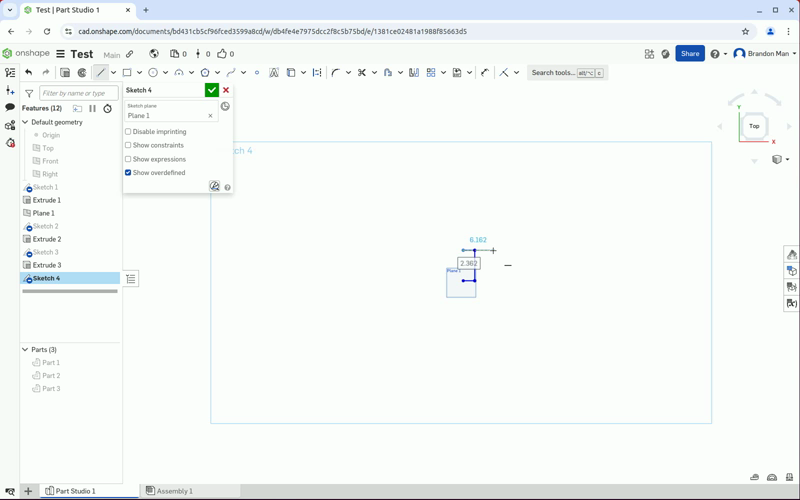
key_down(shift)
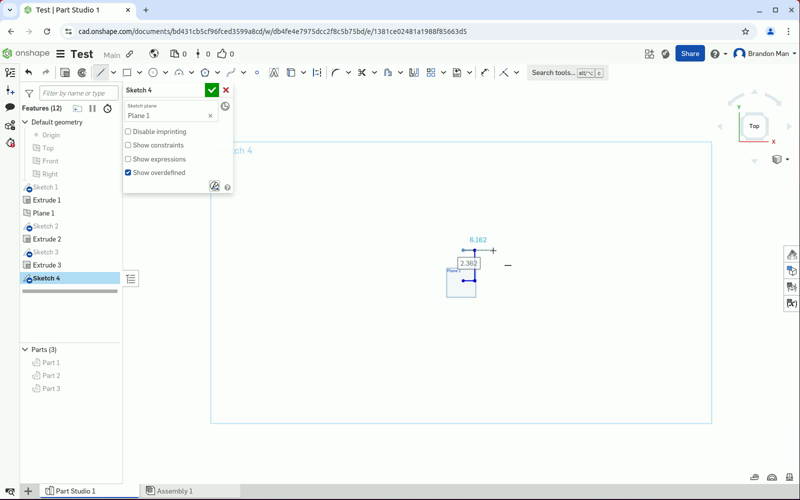
mouse_move(463, 280)
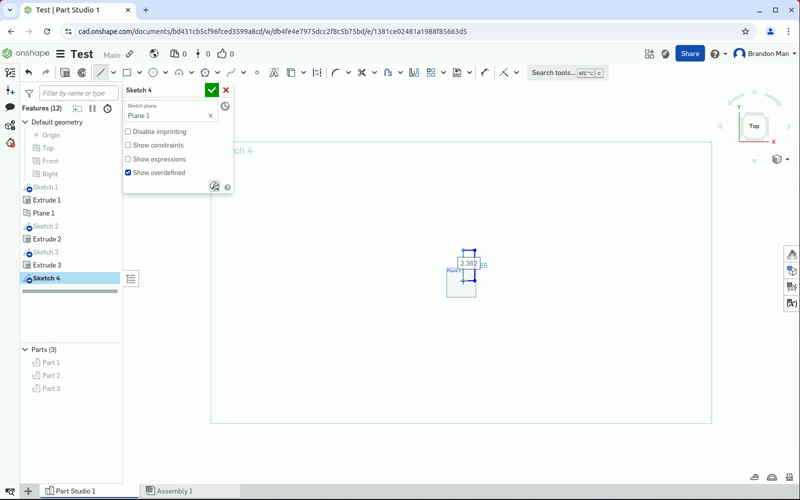
key_up(shift)
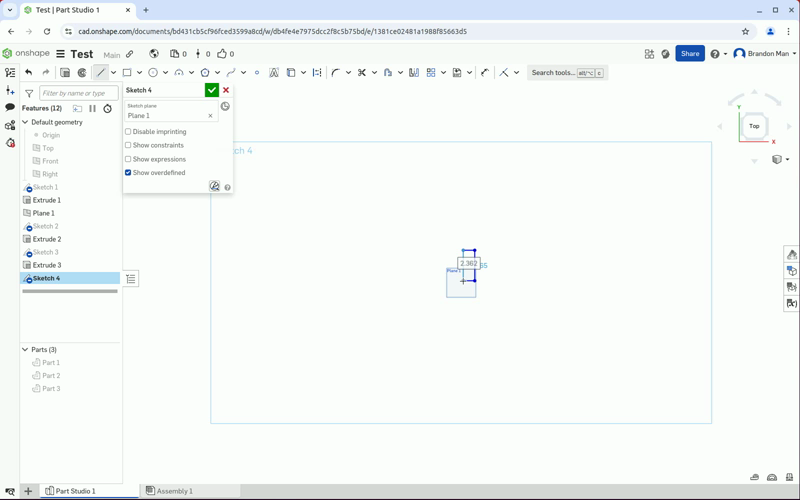
click(463, 280)
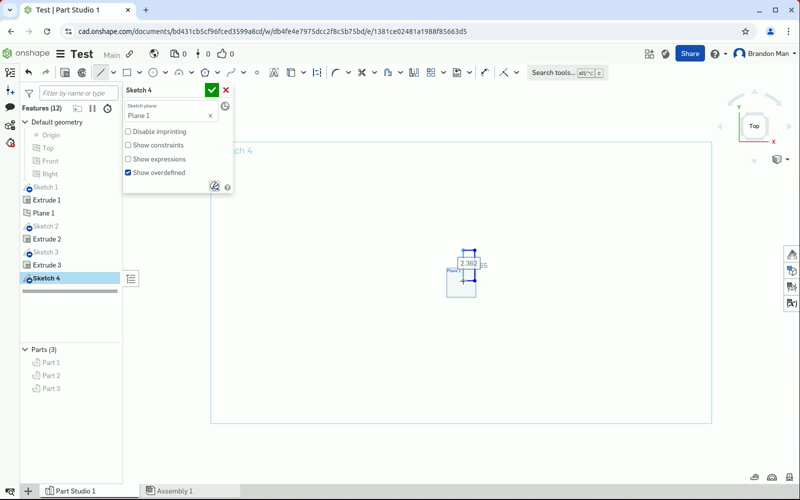
key(esc)
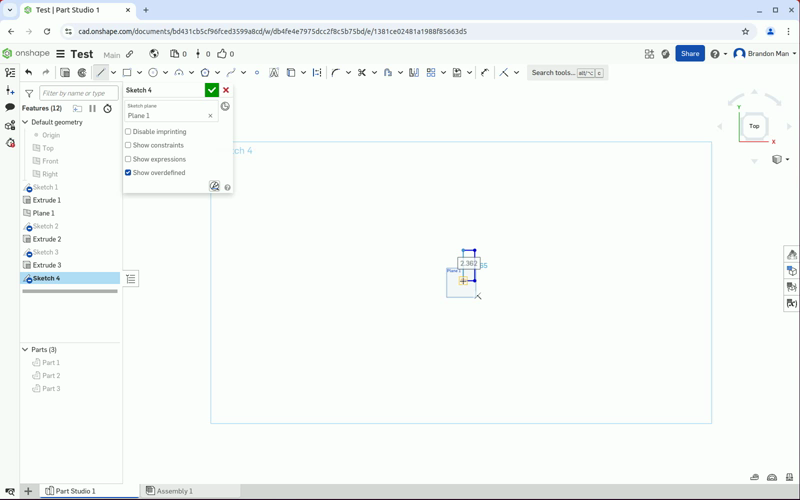
mouse_move(467, 269)
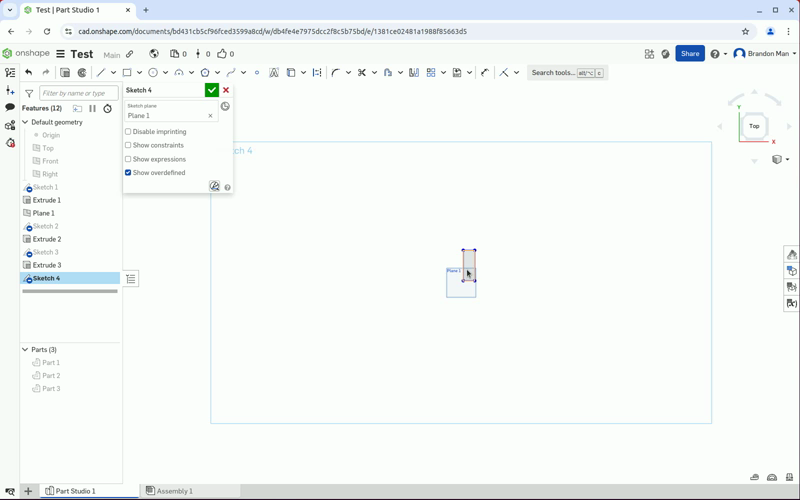
scroll(6)
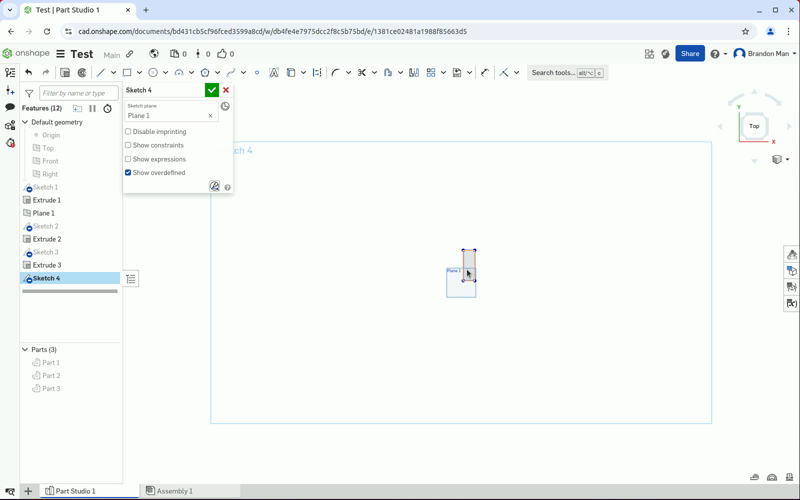
scroll(6)
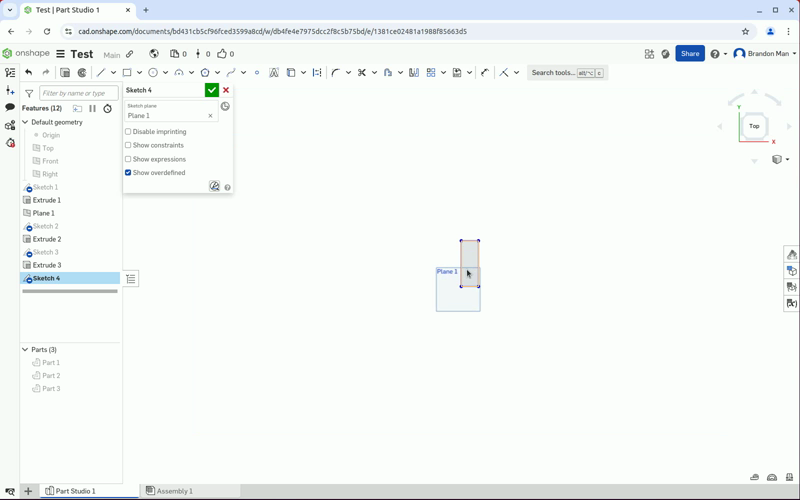
scroll(6)
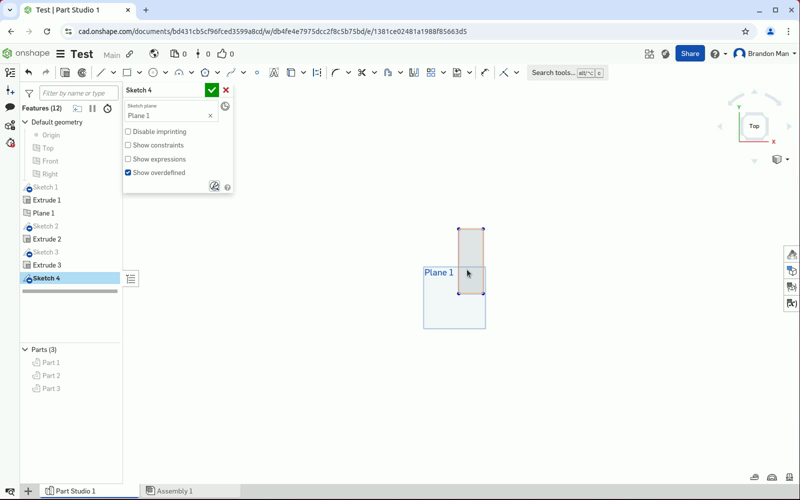
scroll(6)
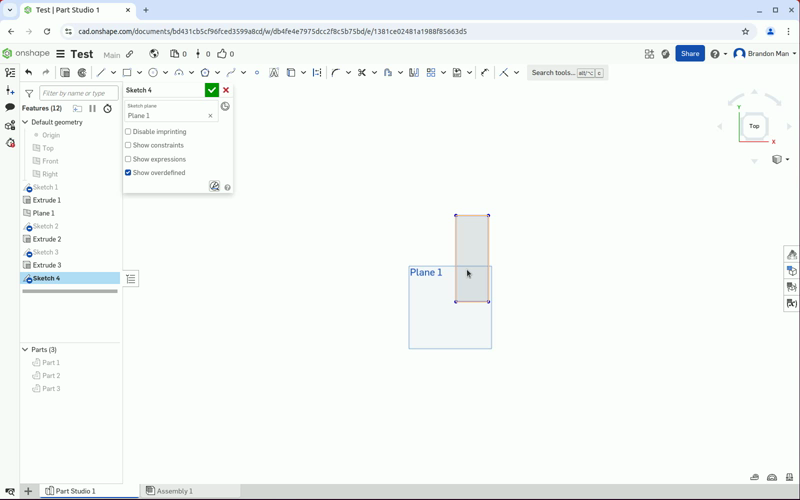
scroll(6)
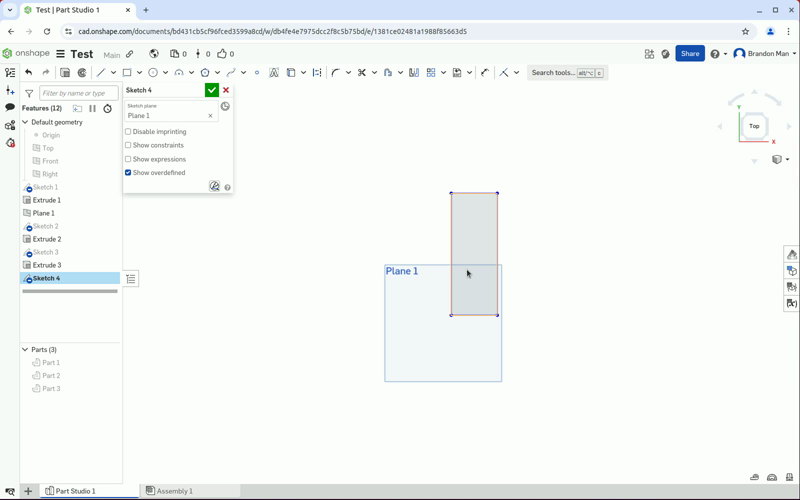
scroll(6)
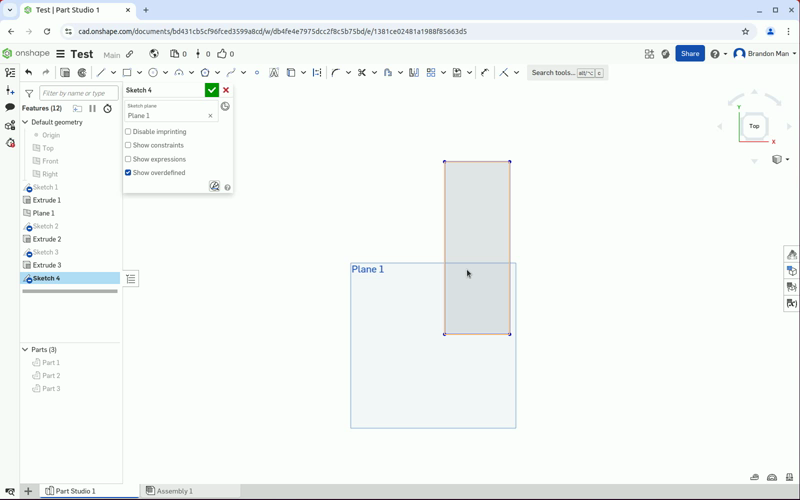
scroll(6)
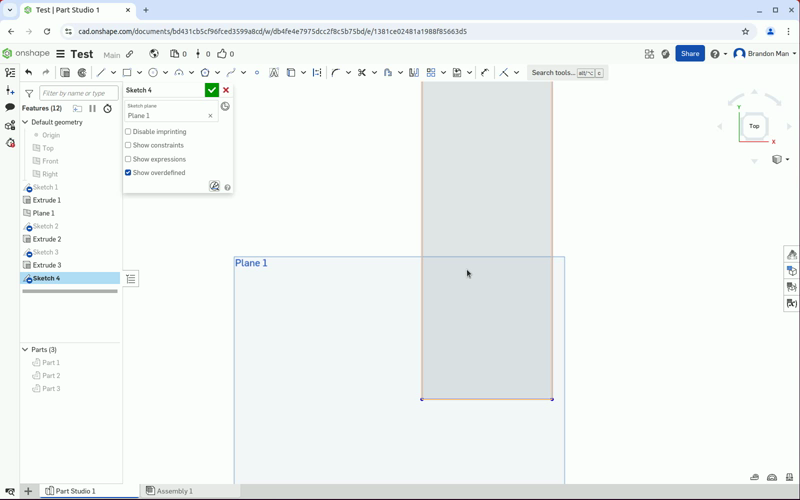
click(467, 269)
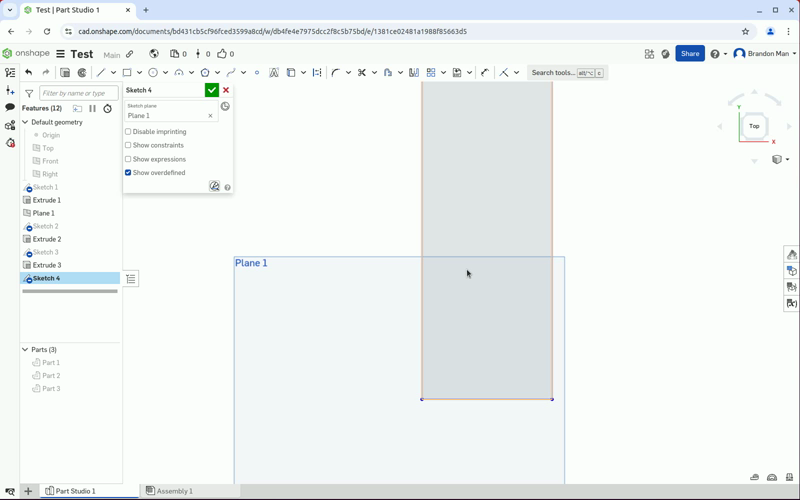
scroll(-6)
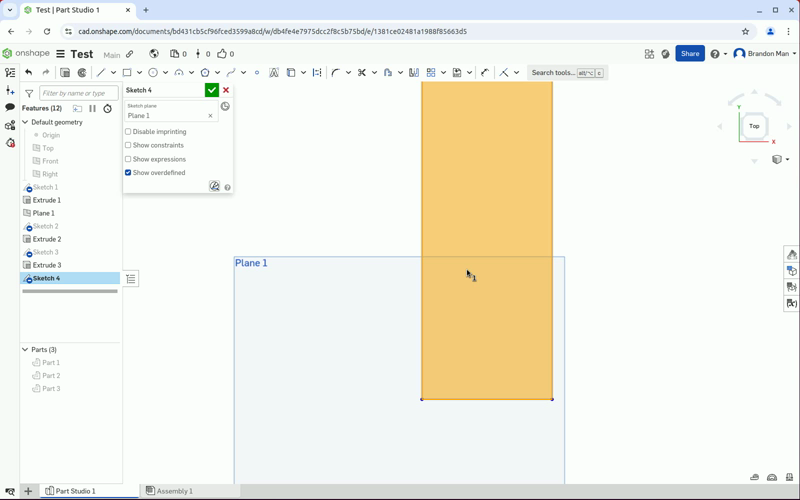
scroll(-6)
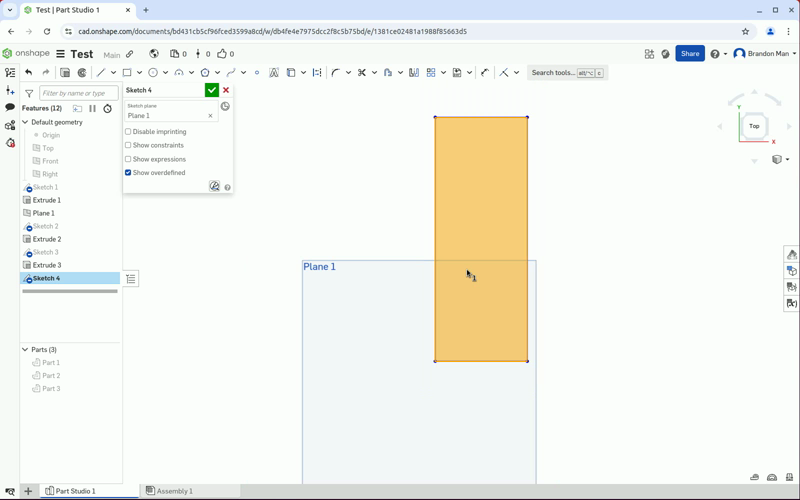
scroll(-6)
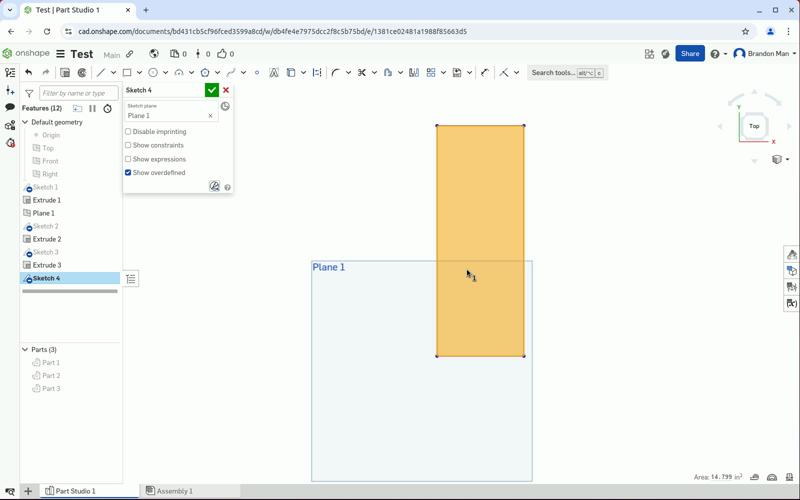
scroll(-6)
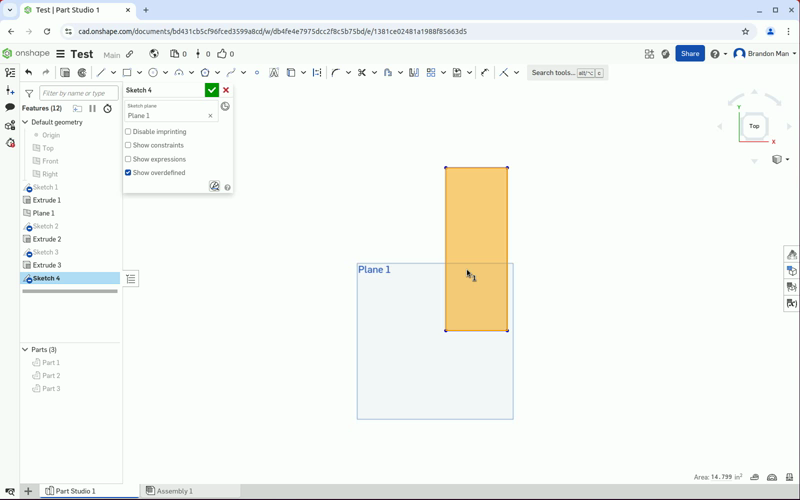
scroll(-6)
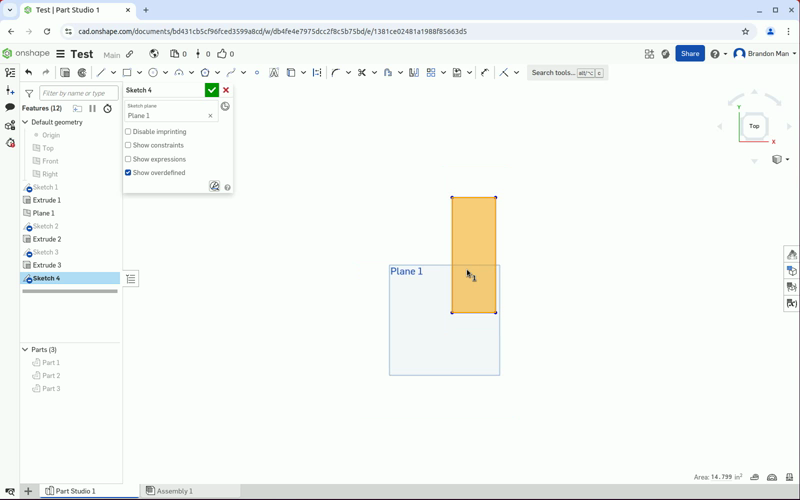
scroll(-6)
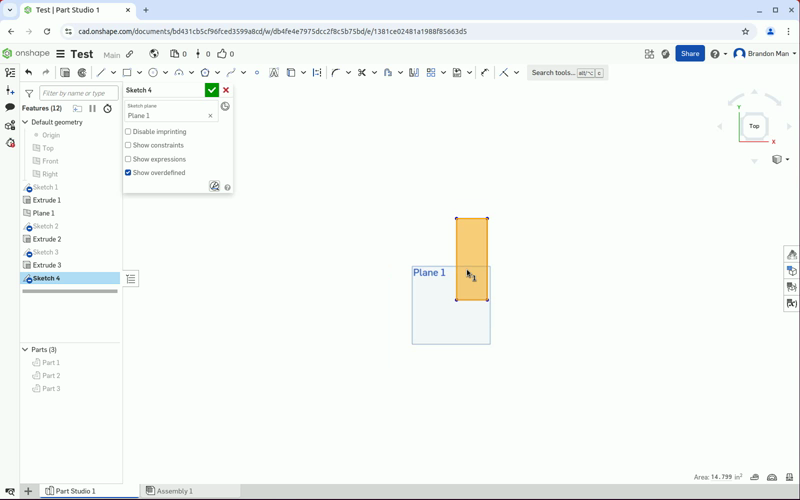
scroll(-6)
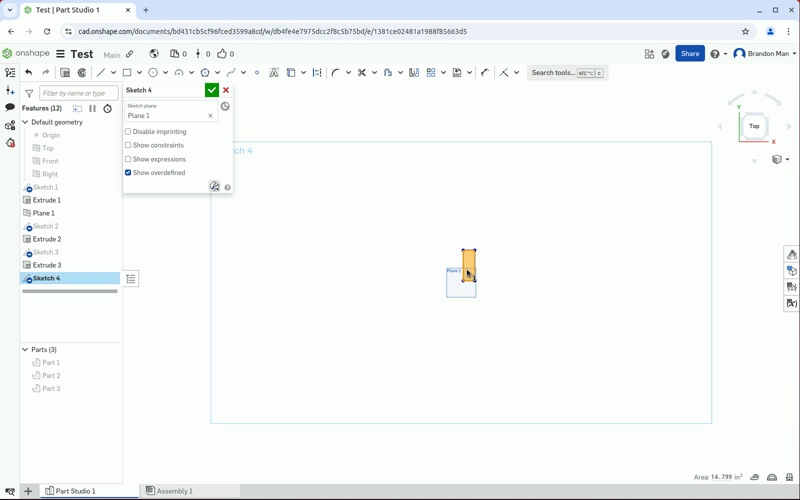
mouse_move(73, 352)
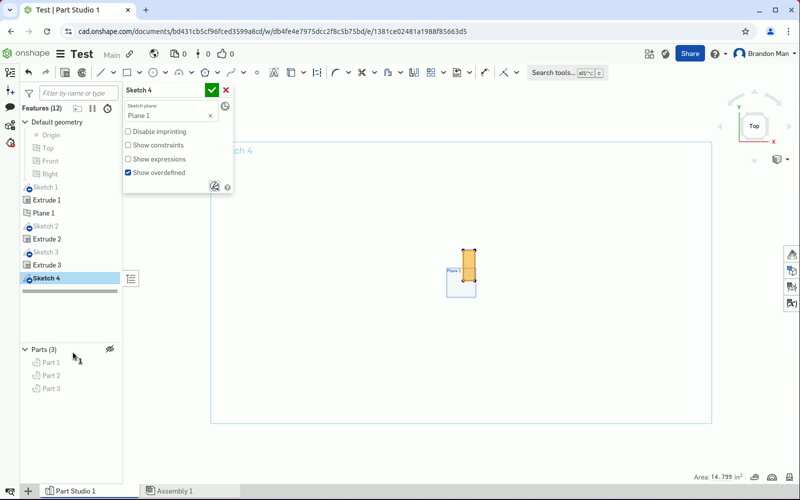
key(shift+y)
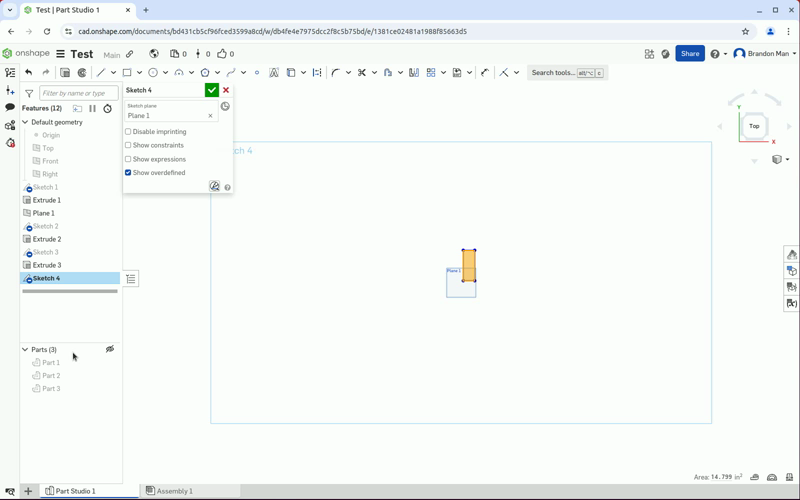
key(shift+e)
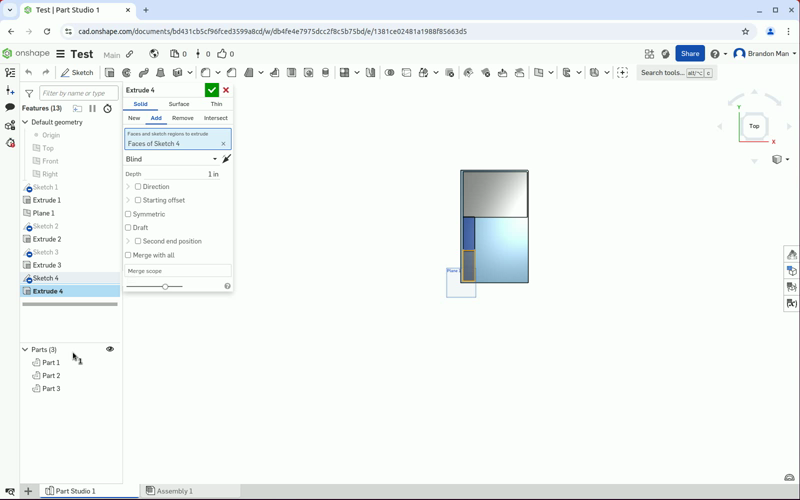
mouse_move(143, 106)
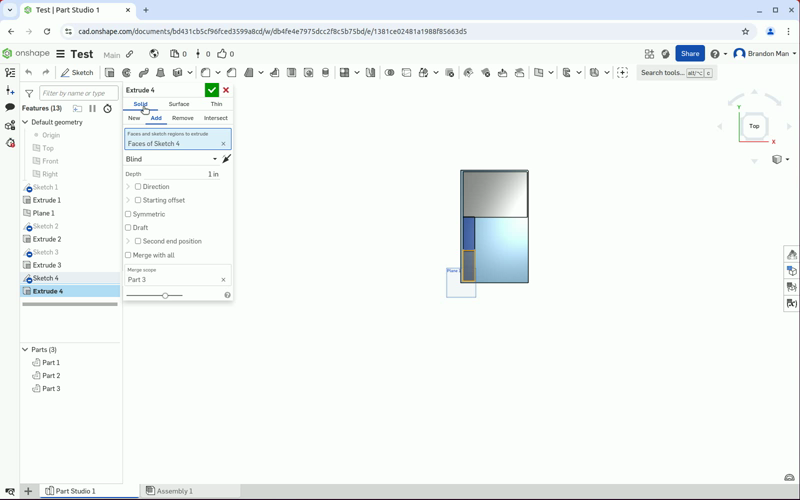
click(143, 106)
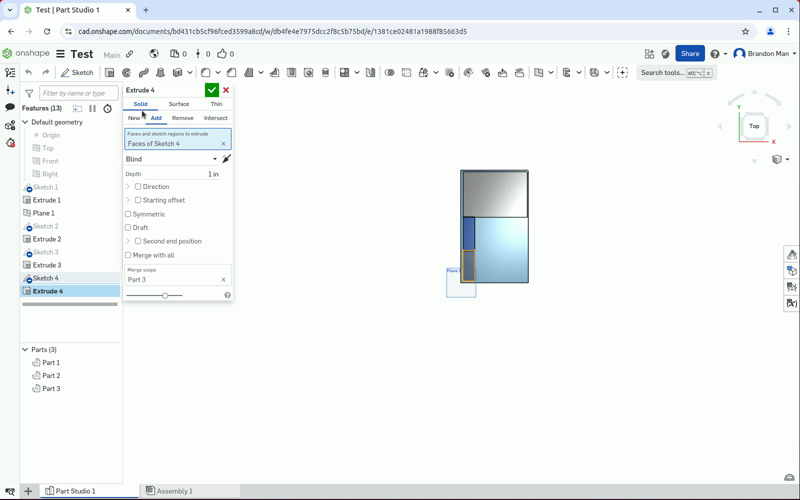
mouse_move(137, 120)
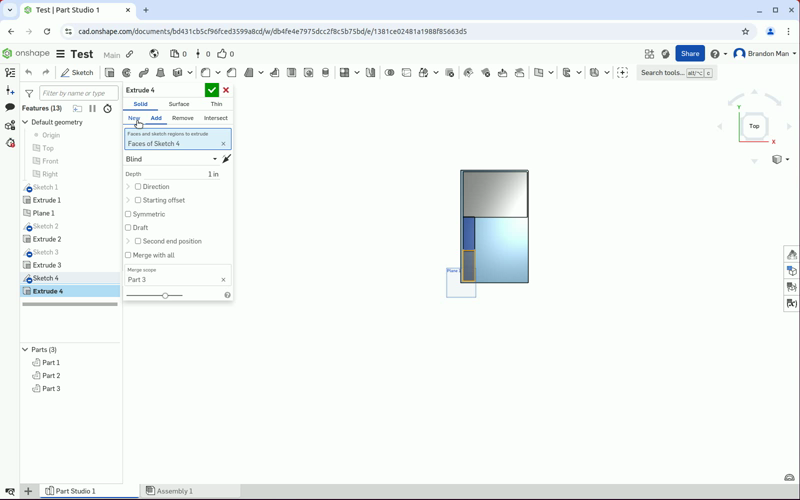
click(137, 120)
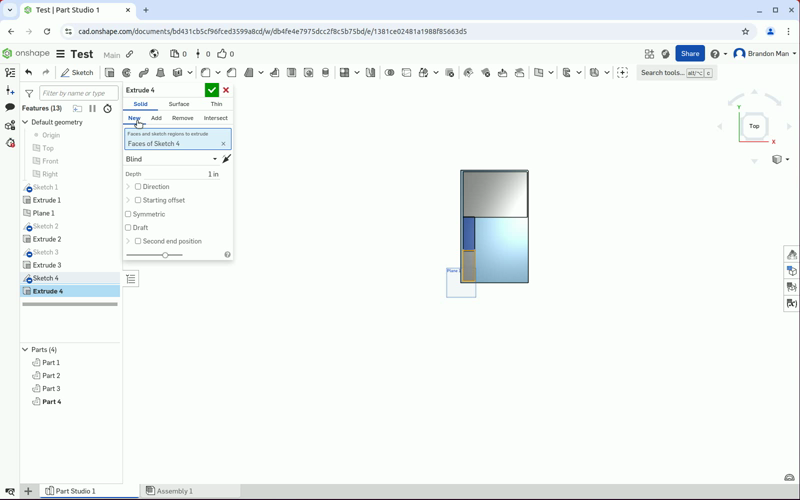
key(tab, 4)
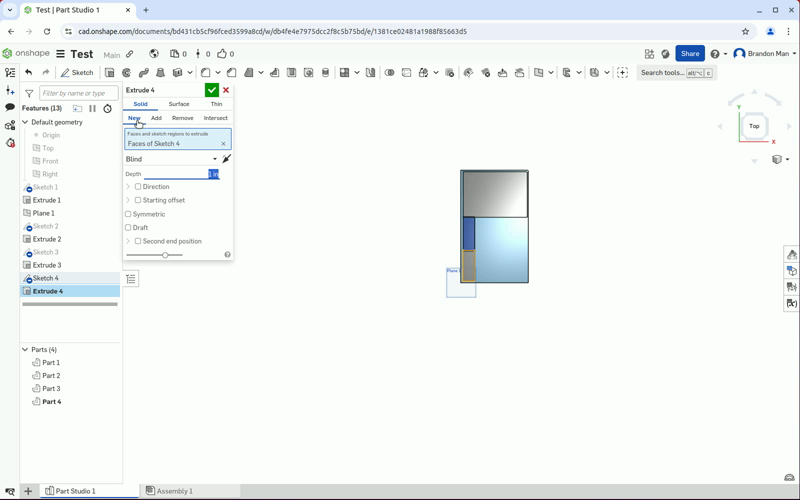
text(9.147)
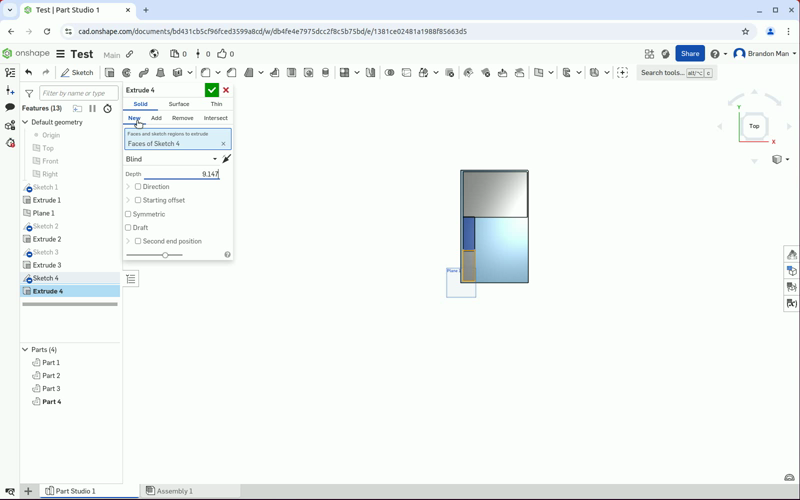
key(enter)
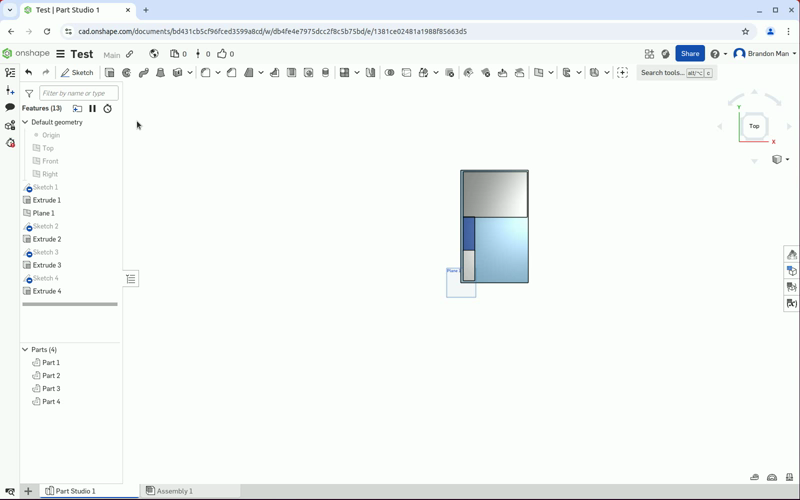
key(shift+h)
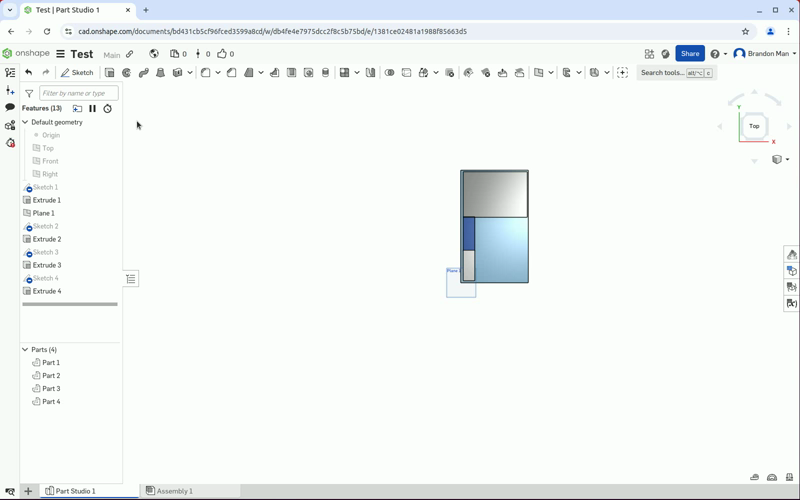
key(shift+h)
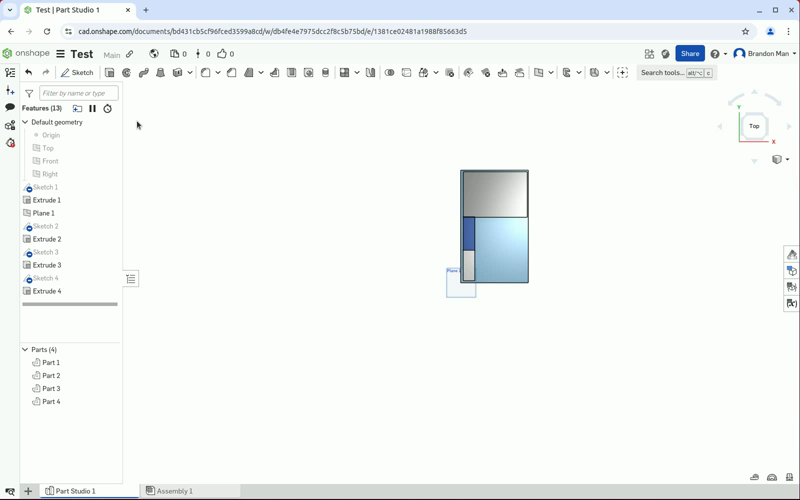
mouse_move(73, 189)
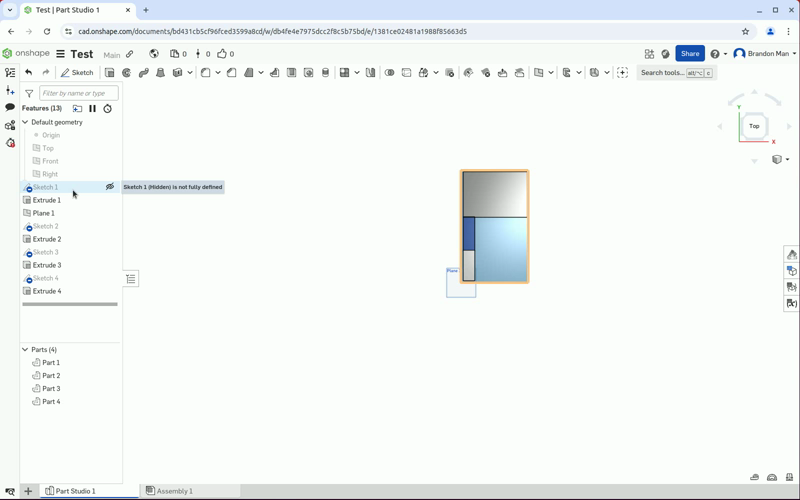
click(73, 189)
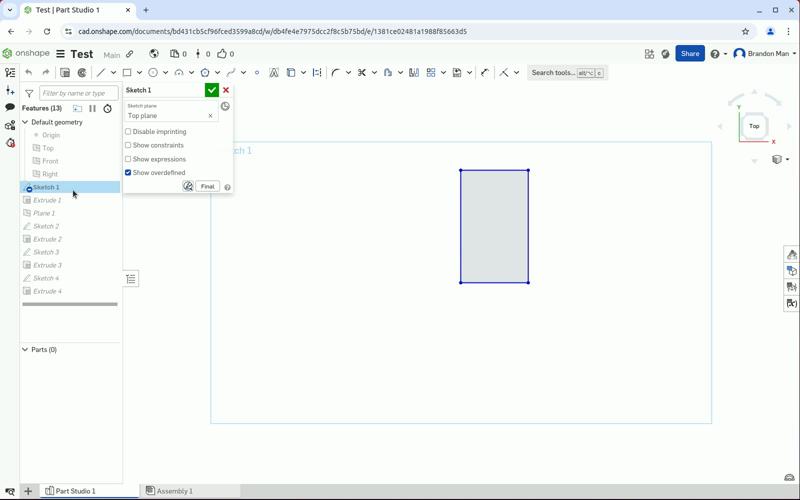
mouse_move(229, 92)
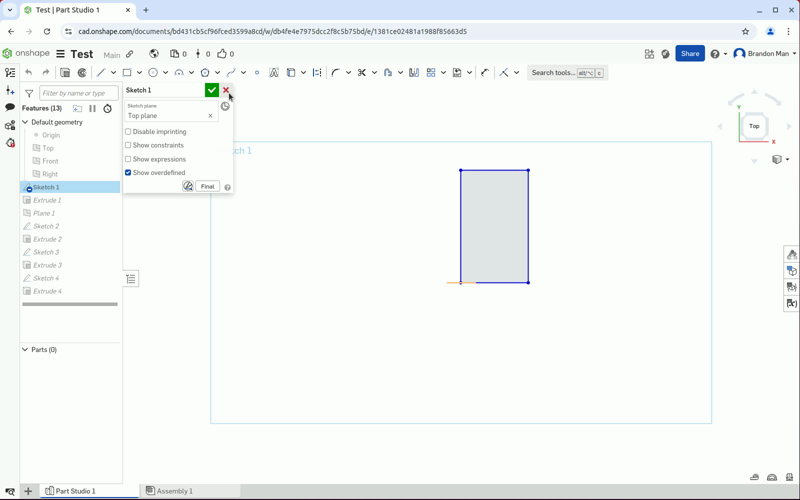
click(229, 92)
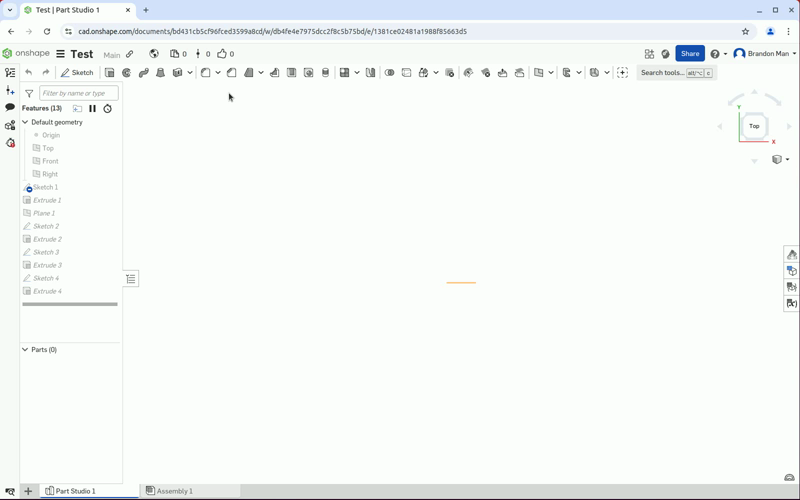
key(shift+s)
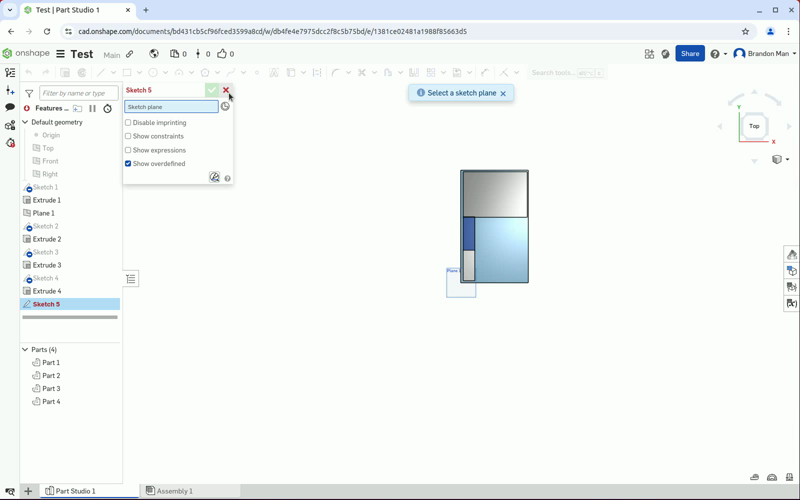
mouse_move(73, 215)
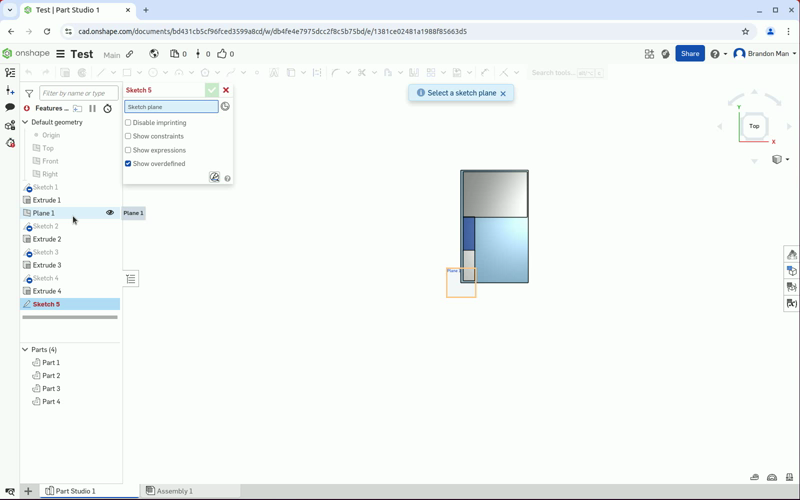
click(73, 215)
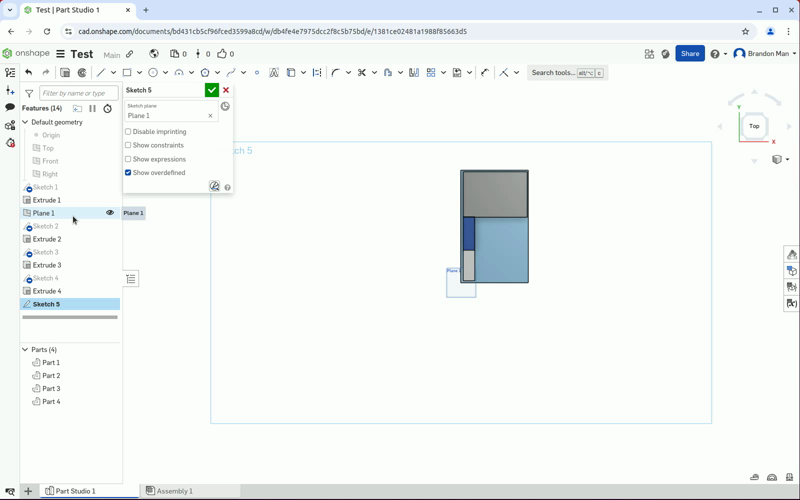
mouse_move(73, 352)
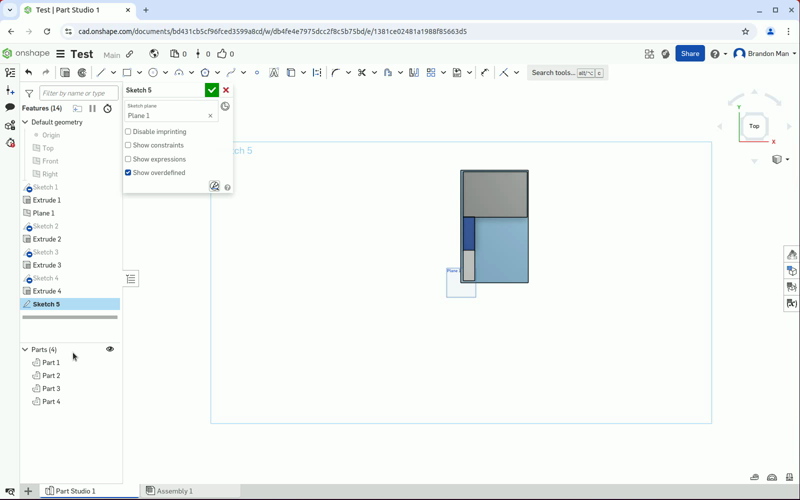
key(y)
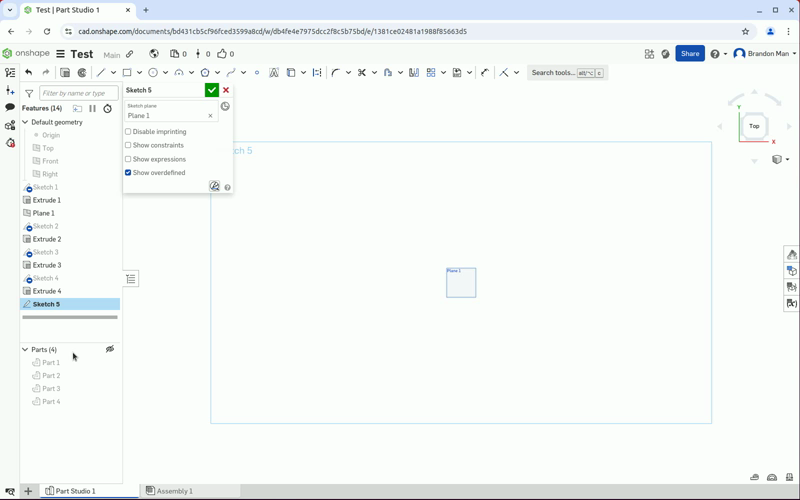
key(l)
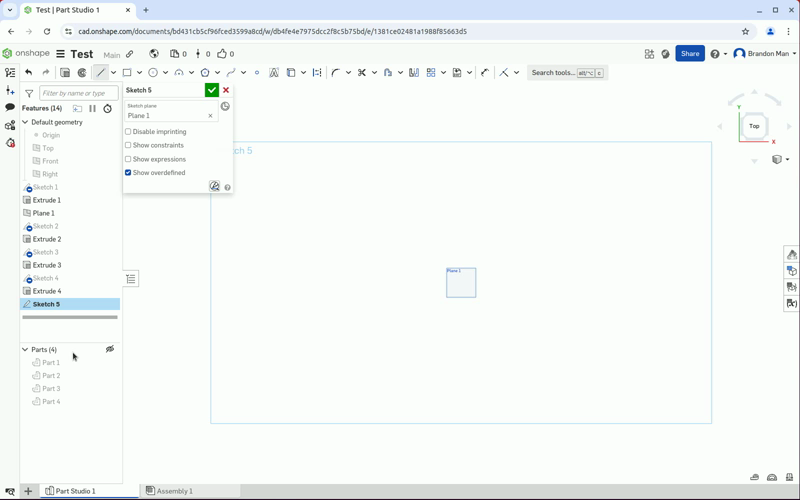
key_down(shift)
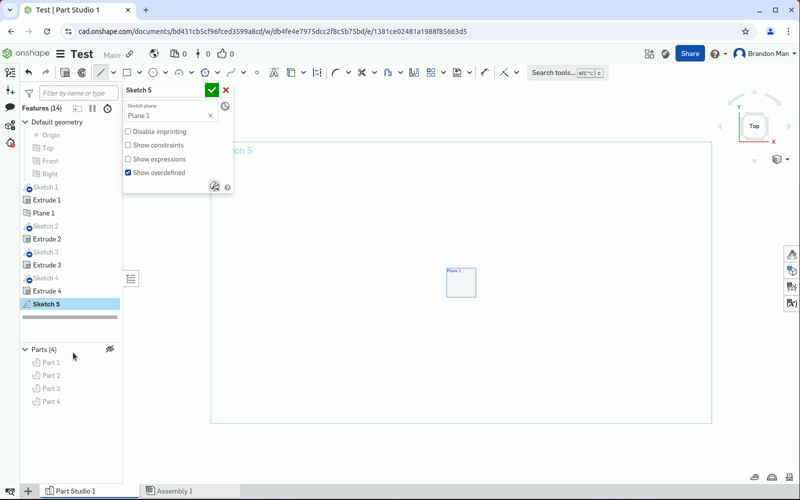
mouse_move(514, 280)
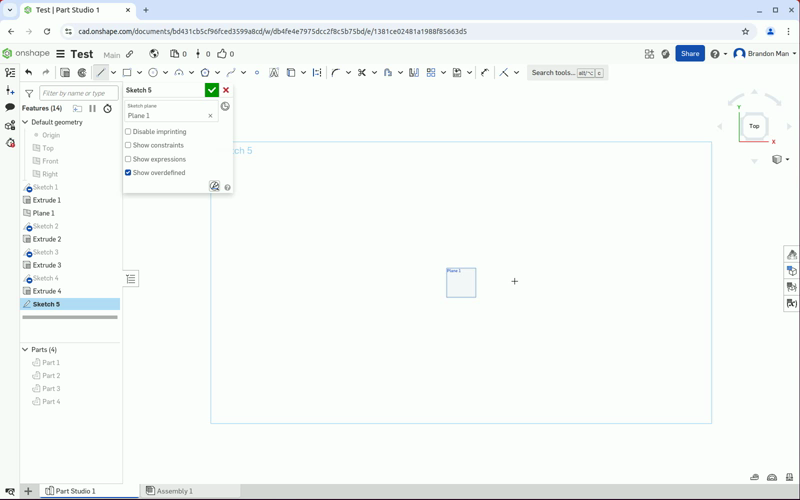
click(514, 280)
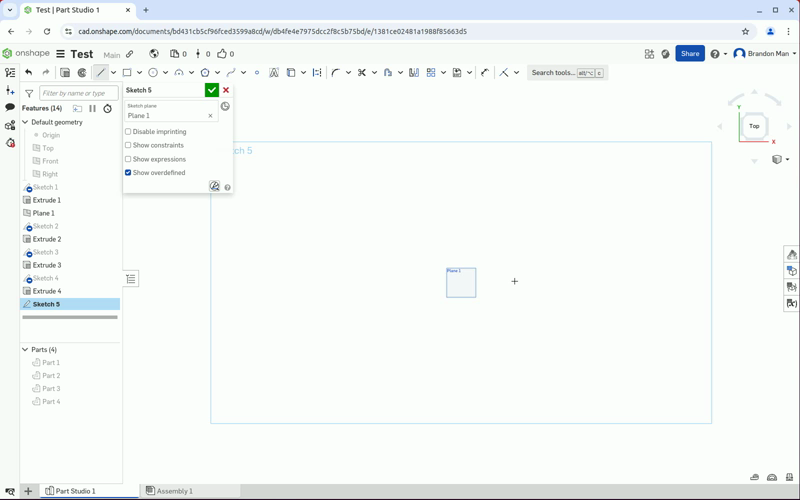
key_up(shift)
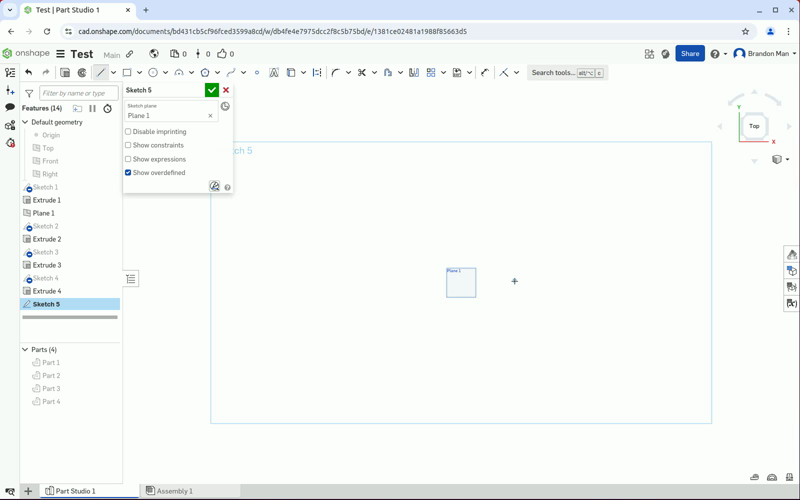
key_down(shift)
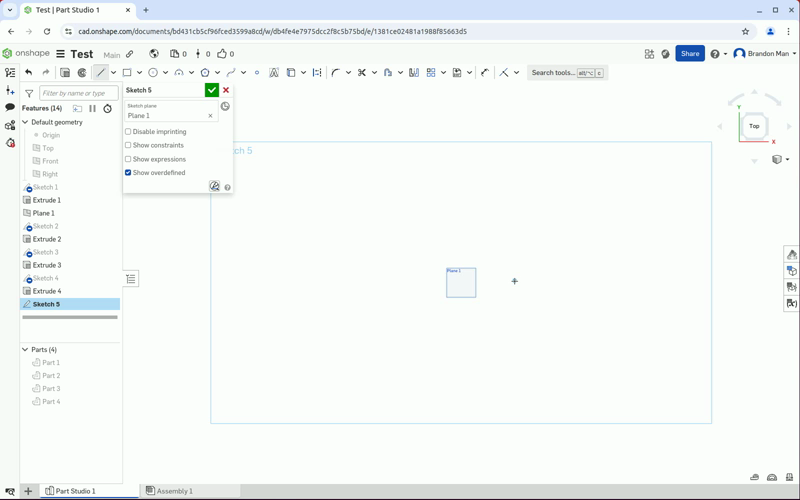
mouse_move(544, 280)
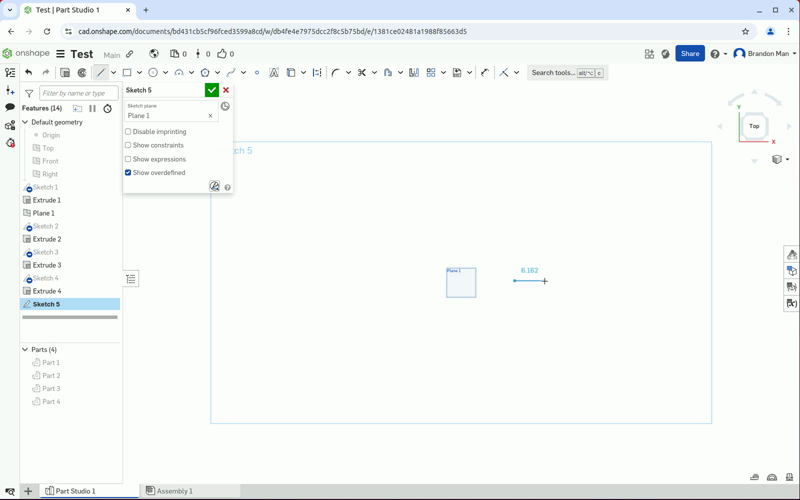
mouse_move(526, 280)
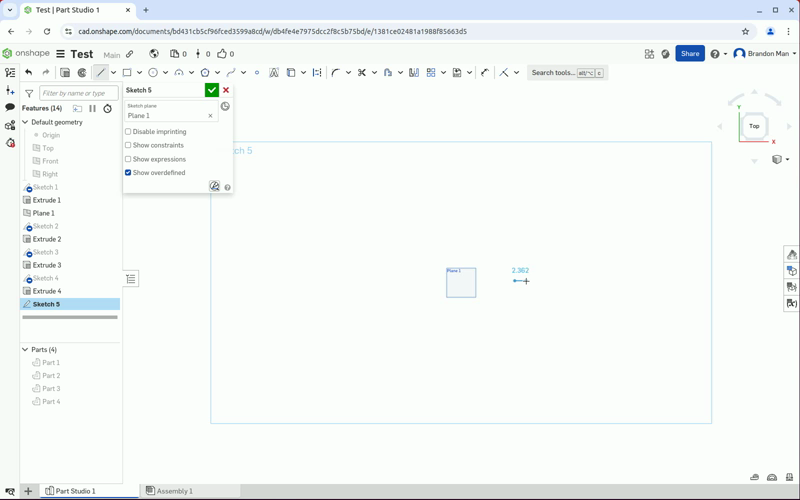
click(526, 280)
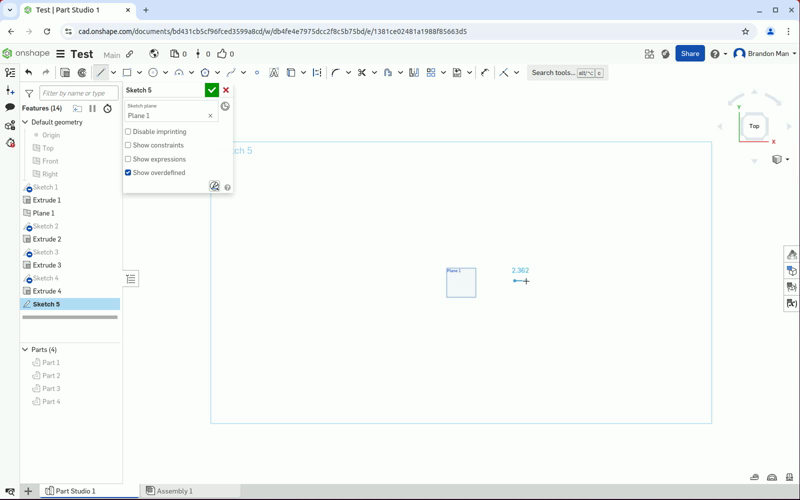
key_up(shift)
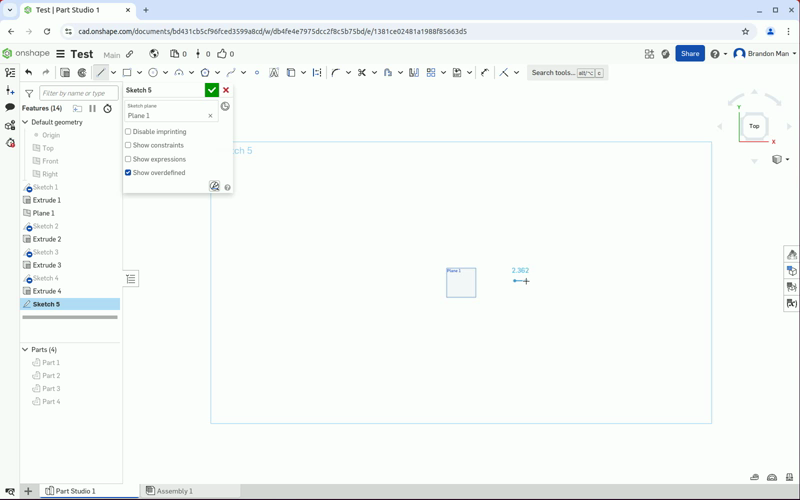
key_down(shift)
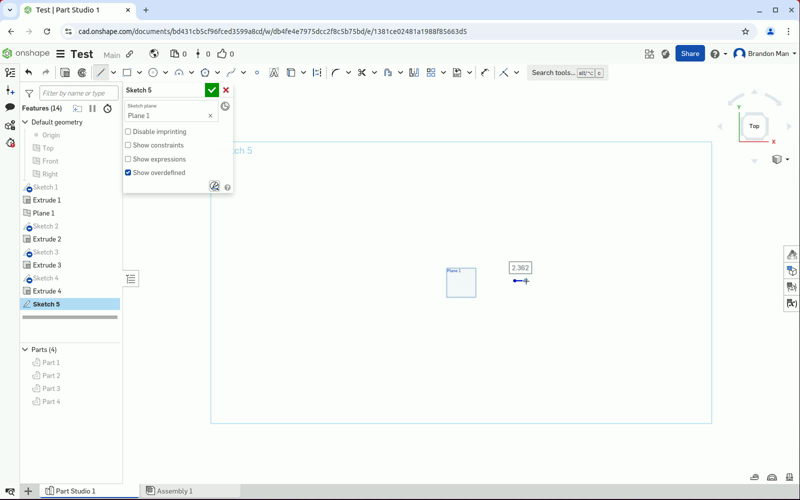
mouse_move(526, 216)
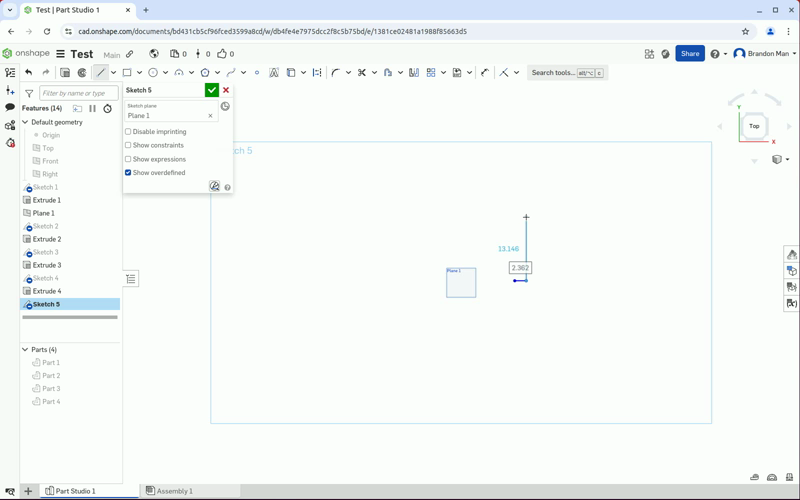
click(526, 216)
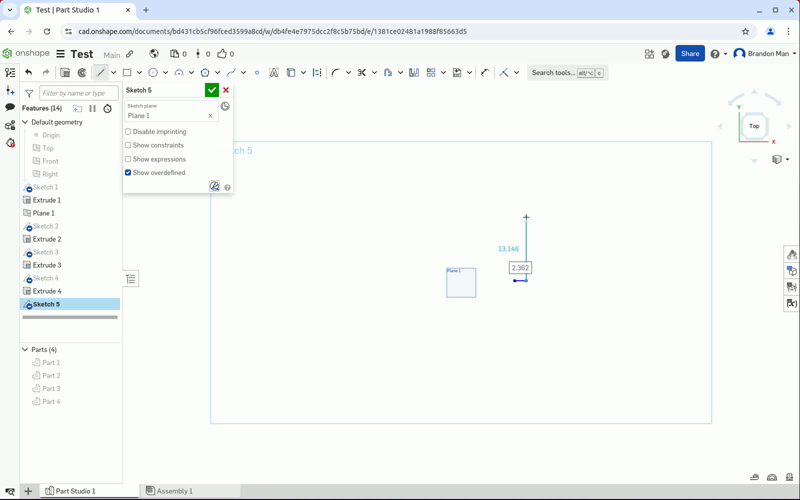
key_up(shift)
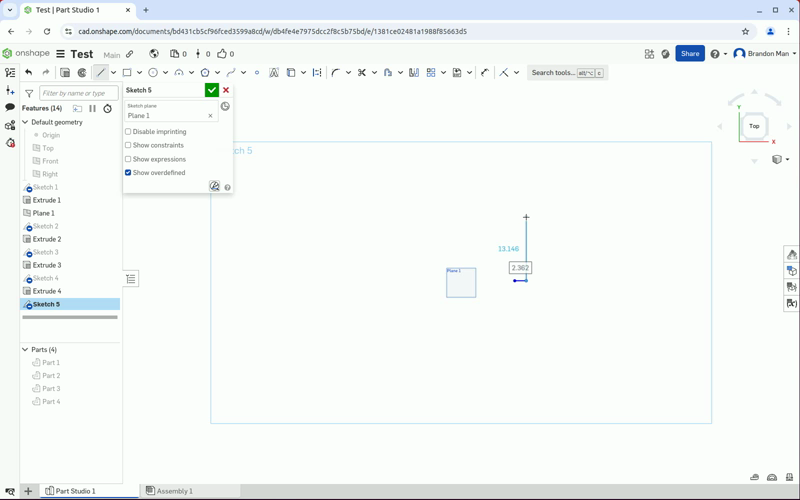
key_down(shift)
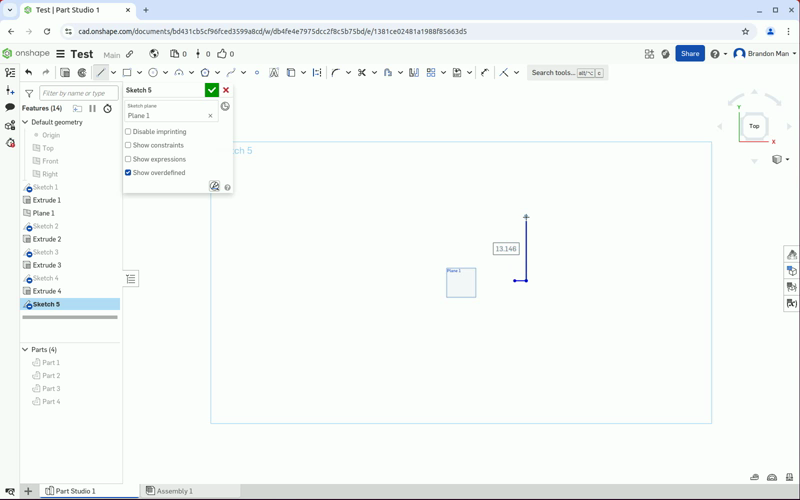
mouse_move(556, 216)
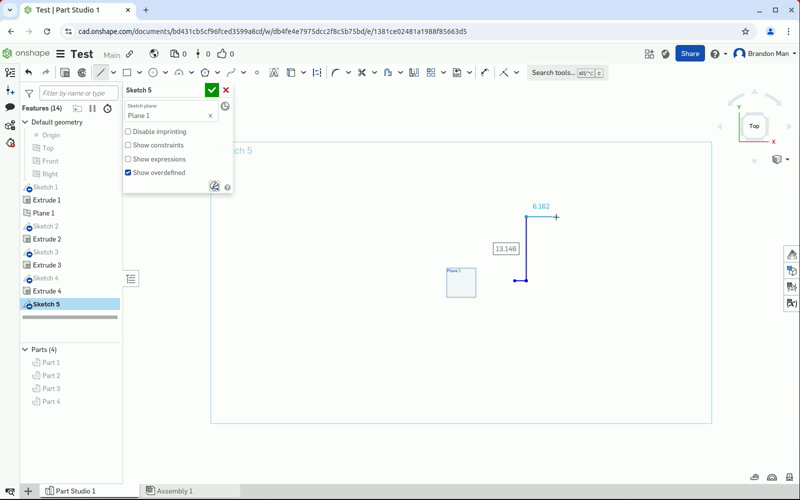
mouse_move(514, 216)
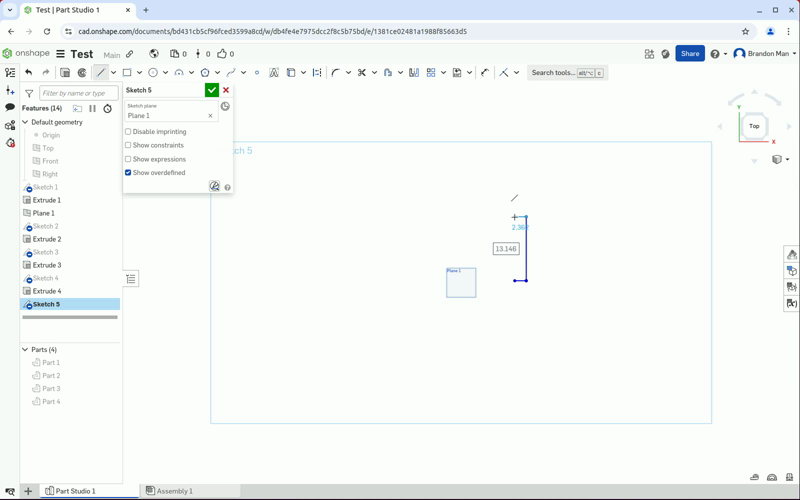
click(514, 216)
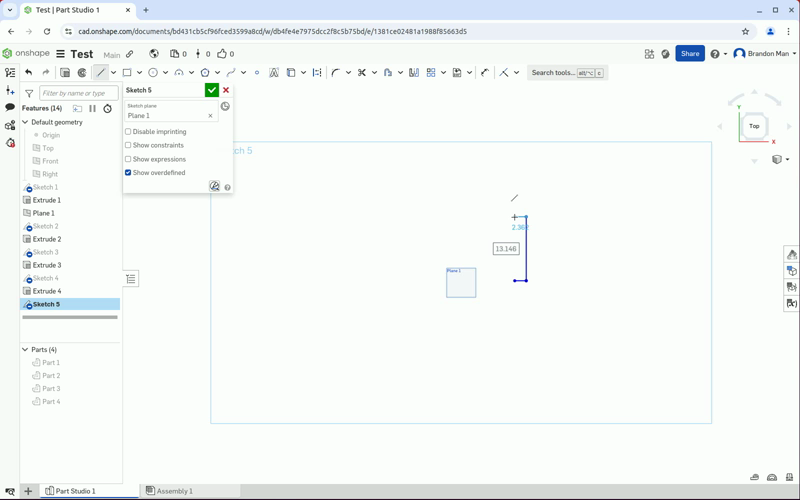
key_up(shift)
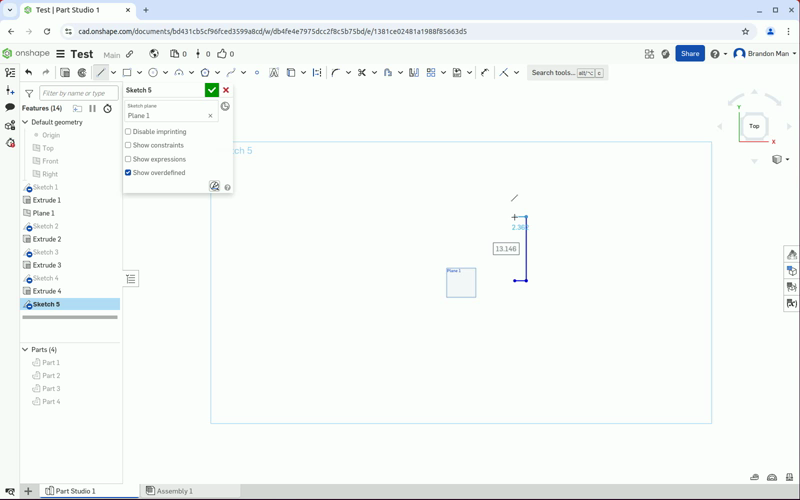
key_down(shift)
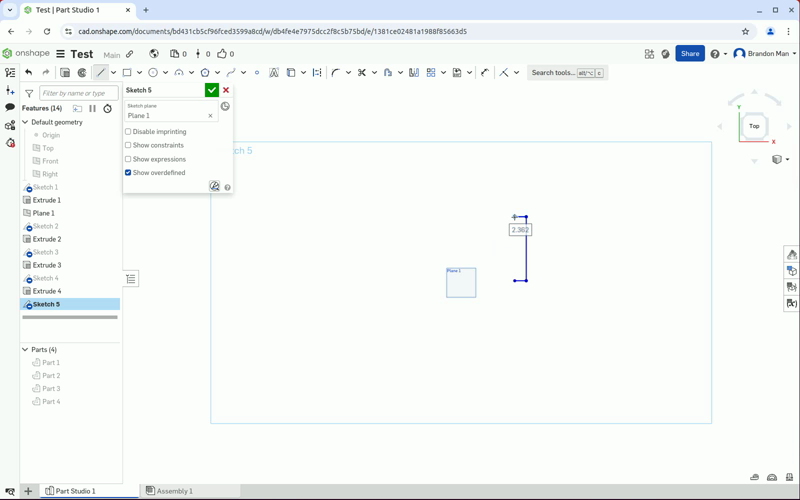
mouse_move(514, 280)
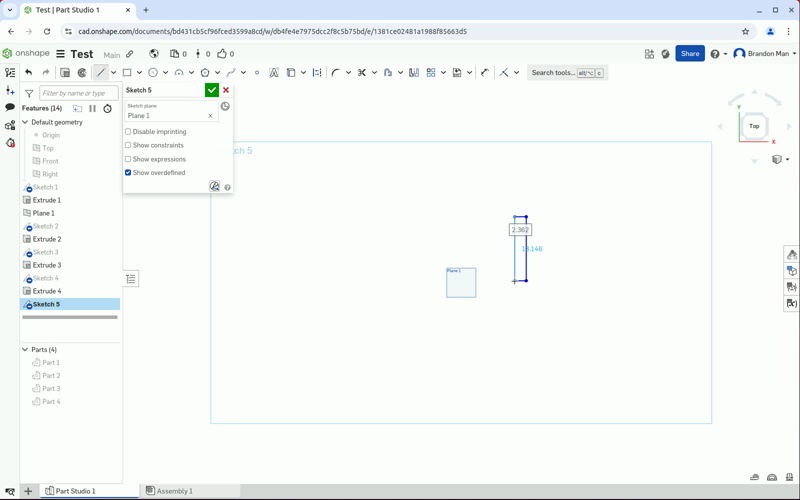
key_up(shift)
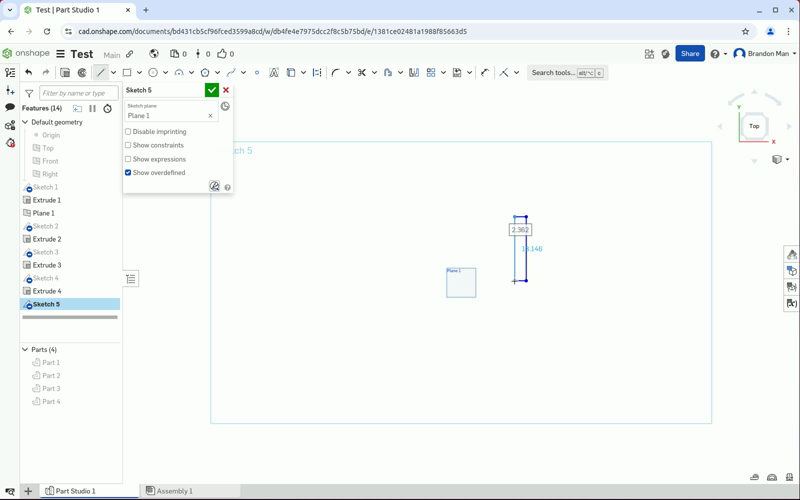
click(514, 280)
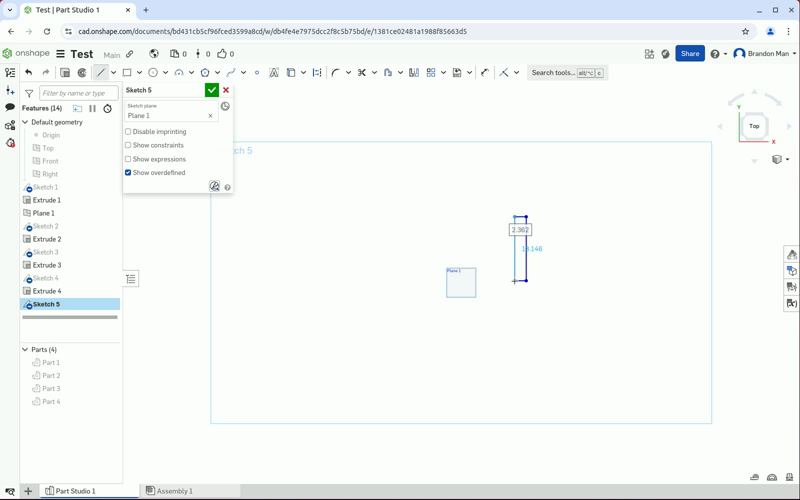
key(esc)
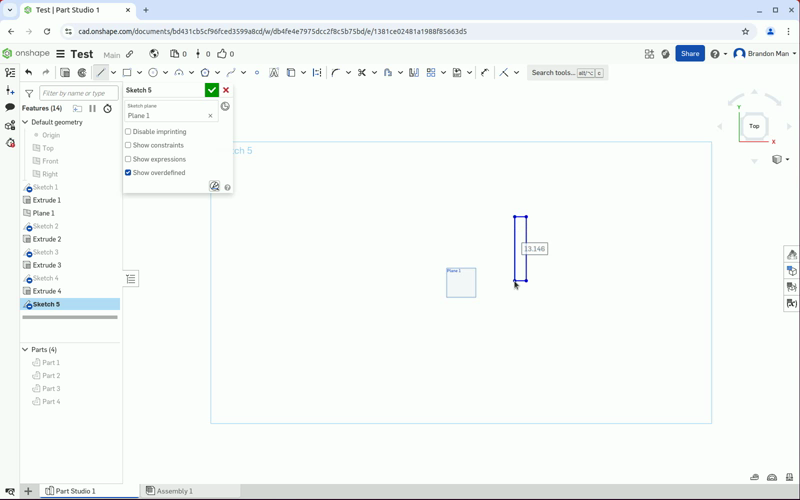
mouse_move(517, 248)
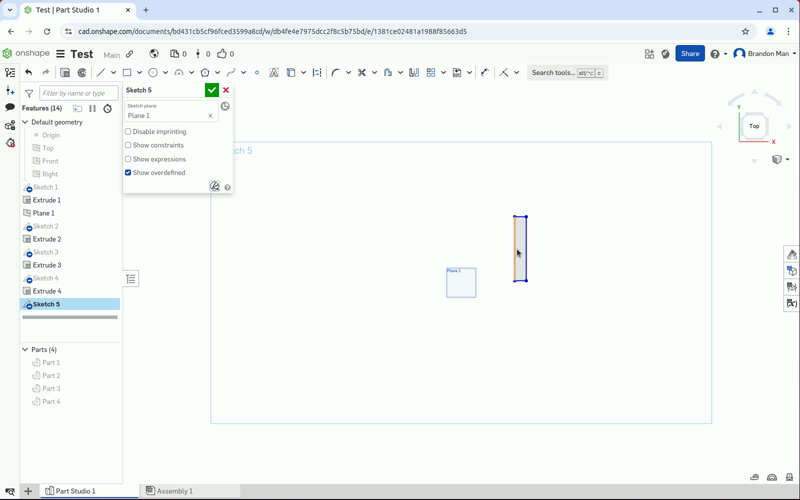
scroll(6)
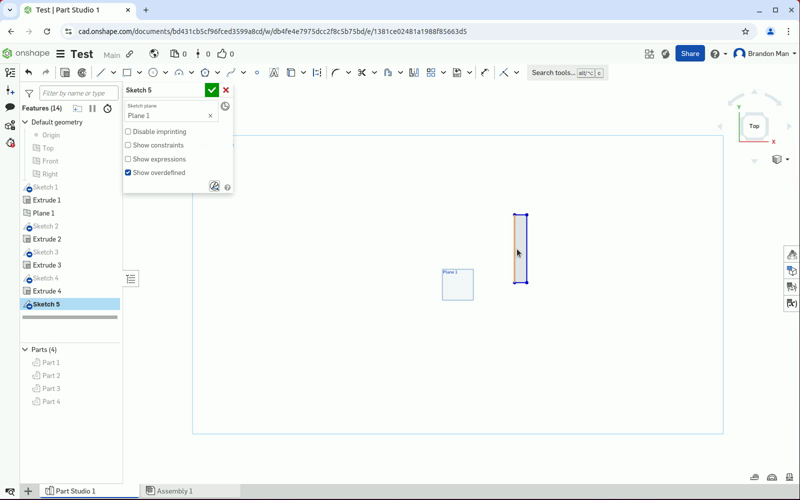
scroll(6)
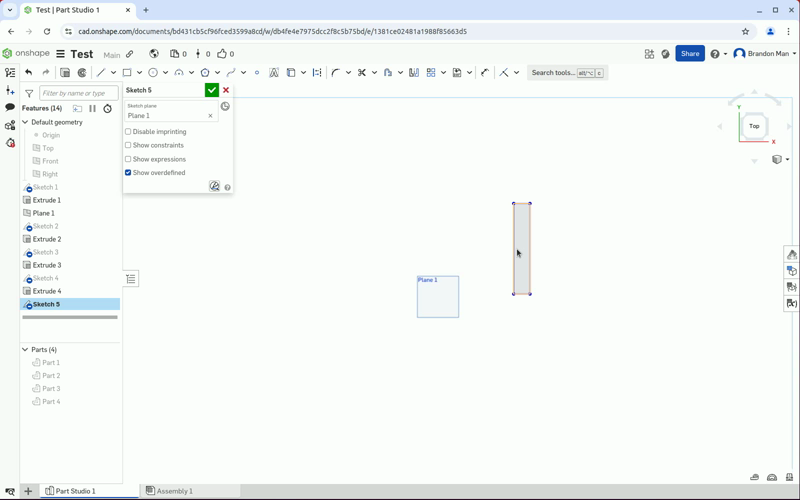
scroll(6)
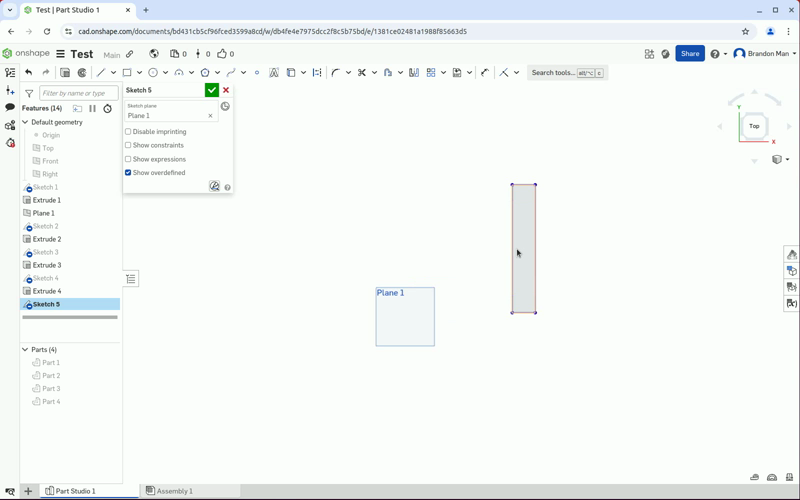
scroll(6)
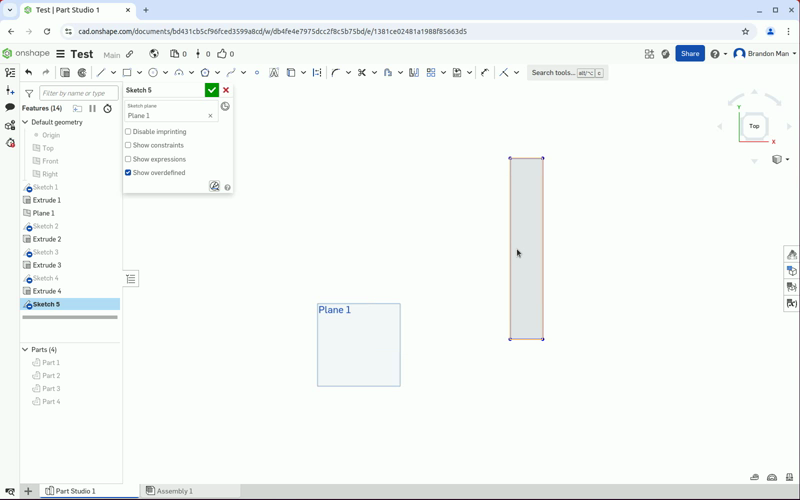
scroll(6)
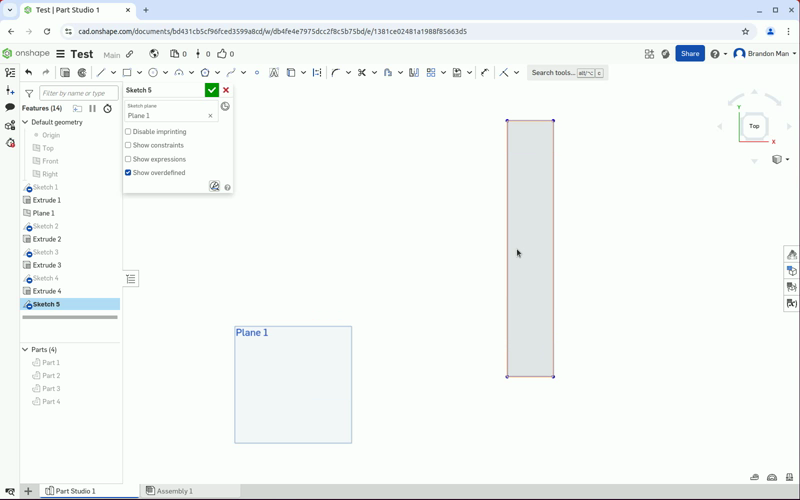
scroll(6)
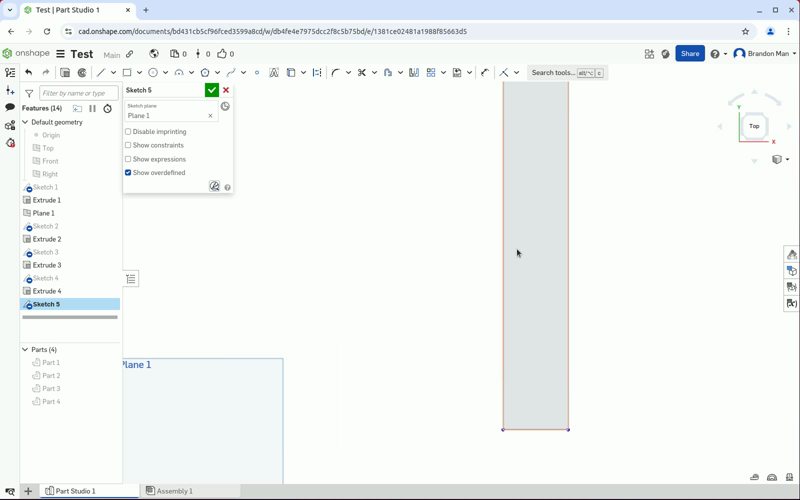
scroll(6)
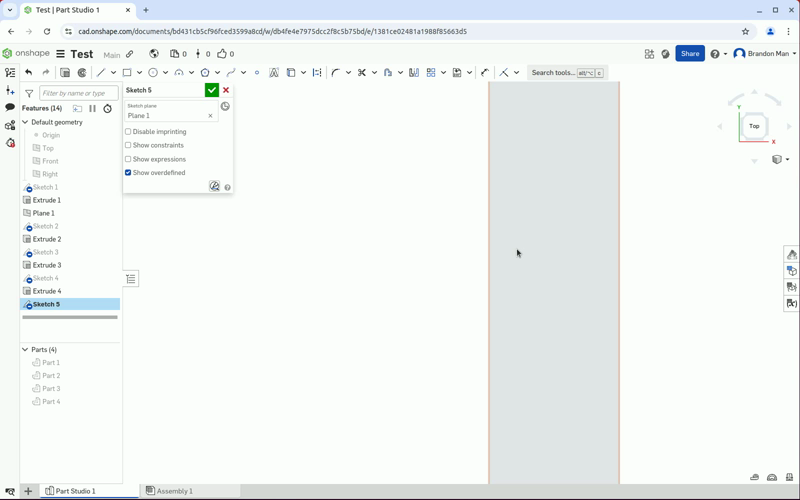
click(517, 248)
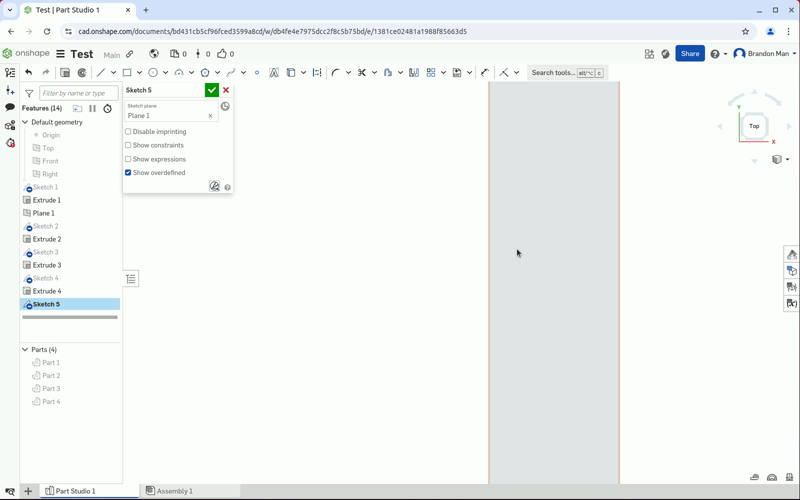
scroll(-6)
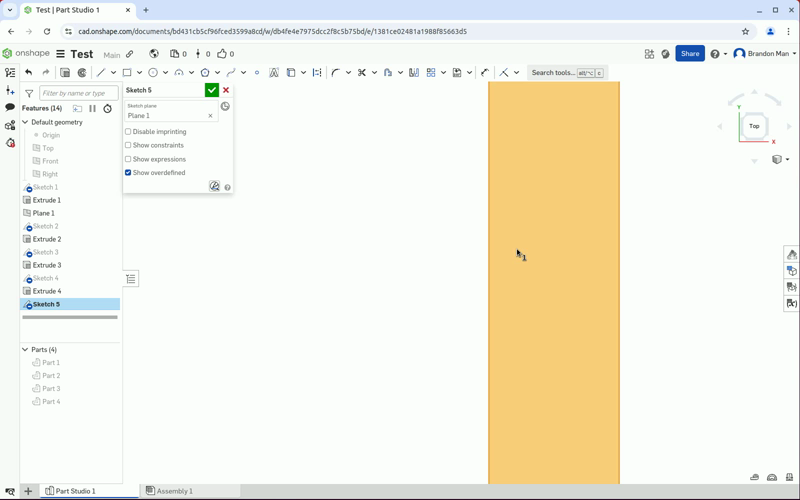
scroll(-6)
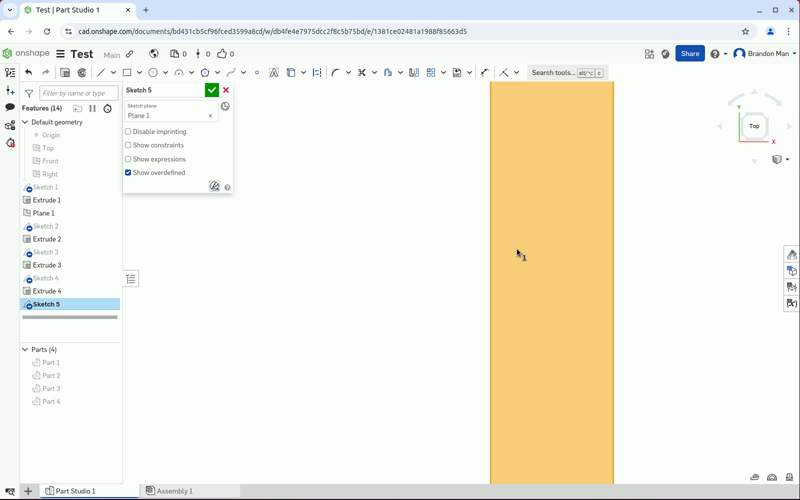
scroll(-6)
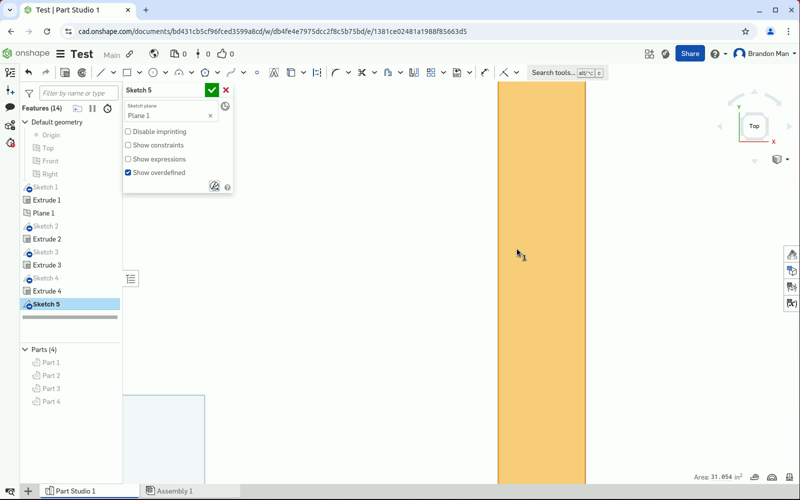
scroll(-6)
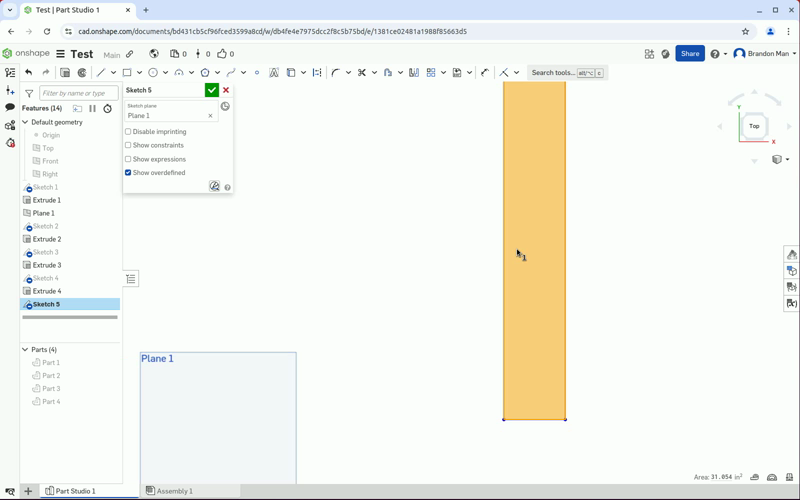
scroll(-6)
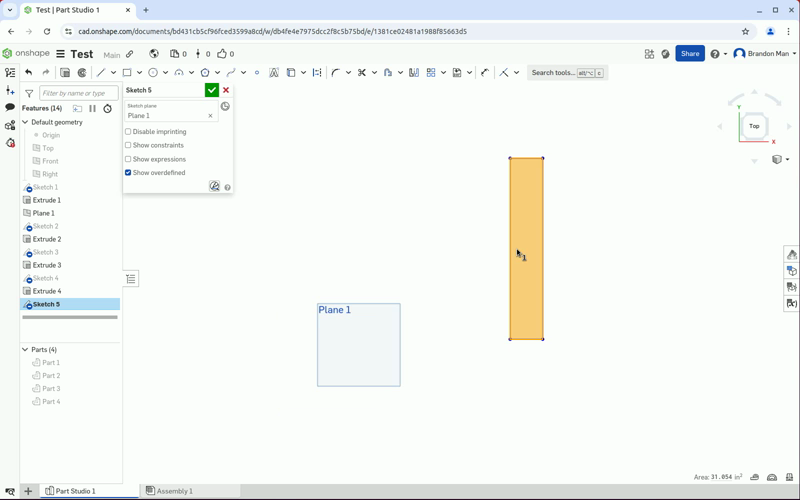
scroll(-6)
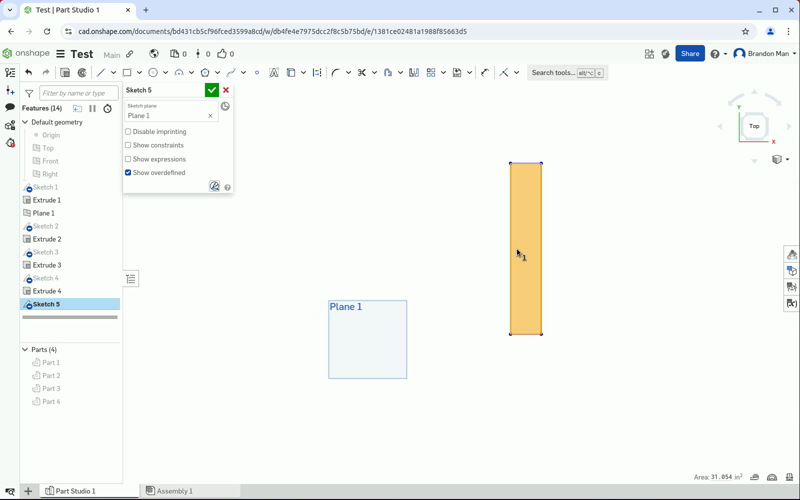
scroll(-6)
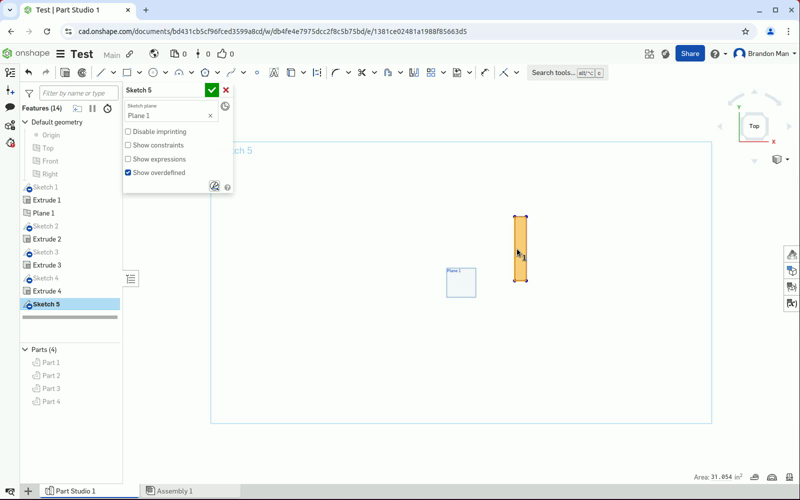
mouse_move(73, 352)
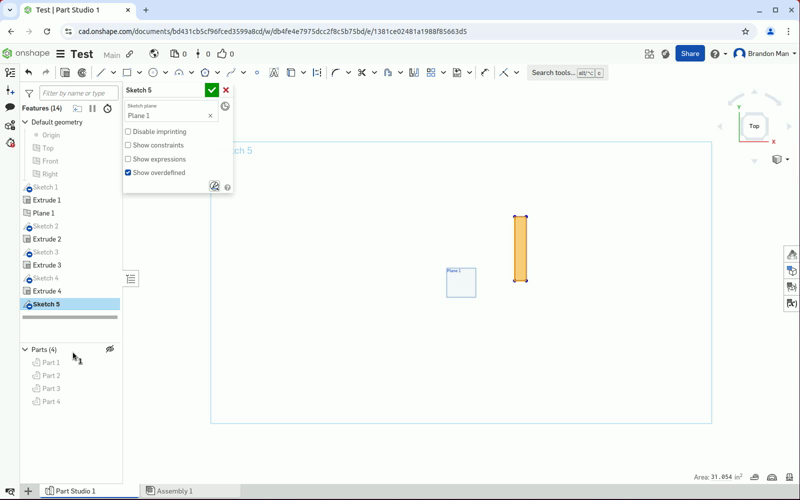
key(shift+y)
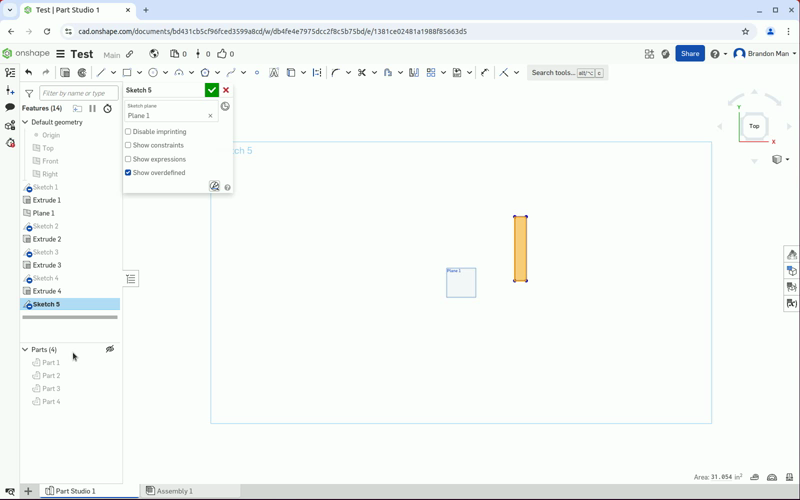
key(shift+e)
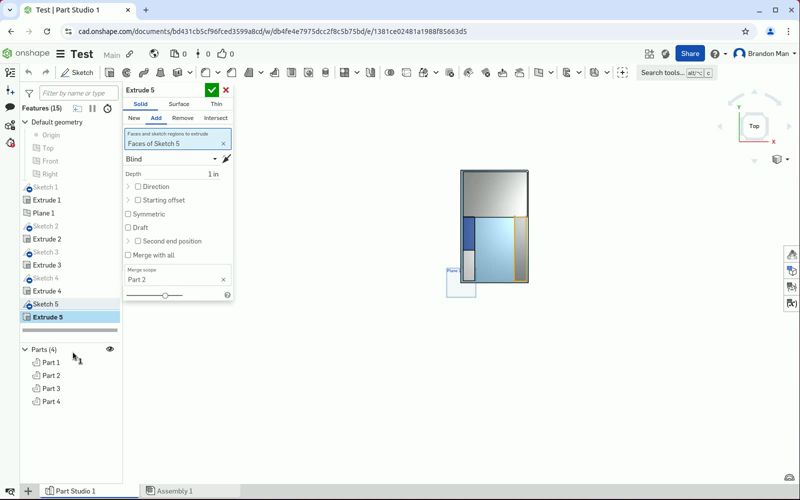
mouse_move(143, 106)
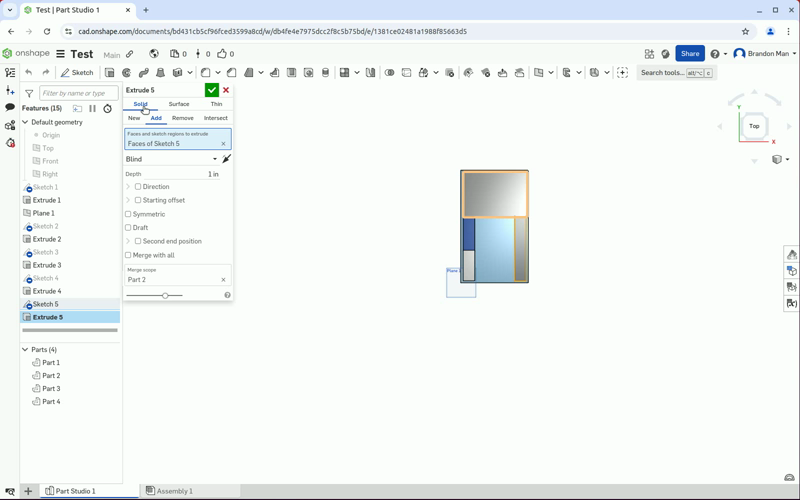
click(143, 106)
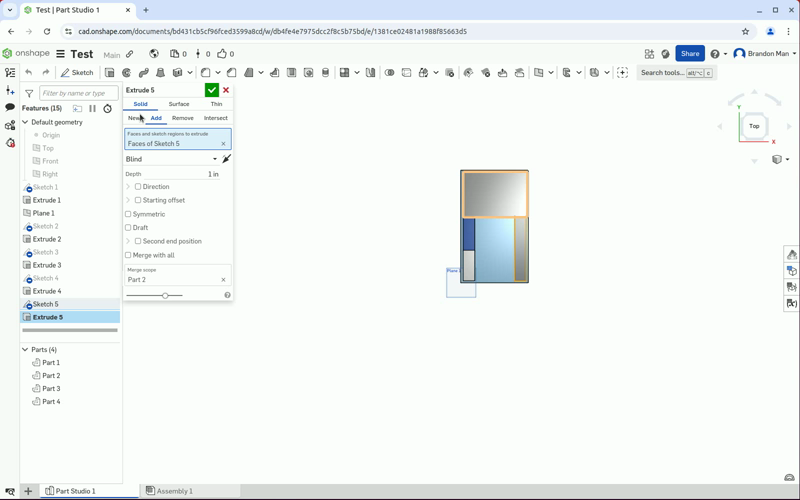
mouse_move(137, 120)
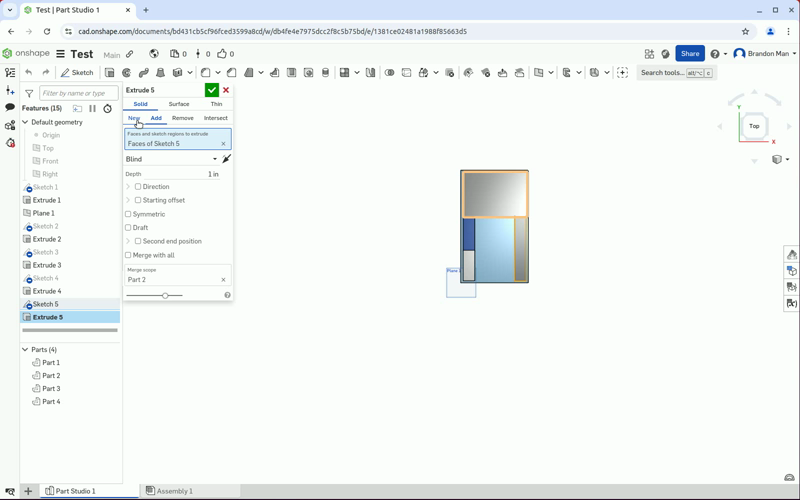
click(137, 120)
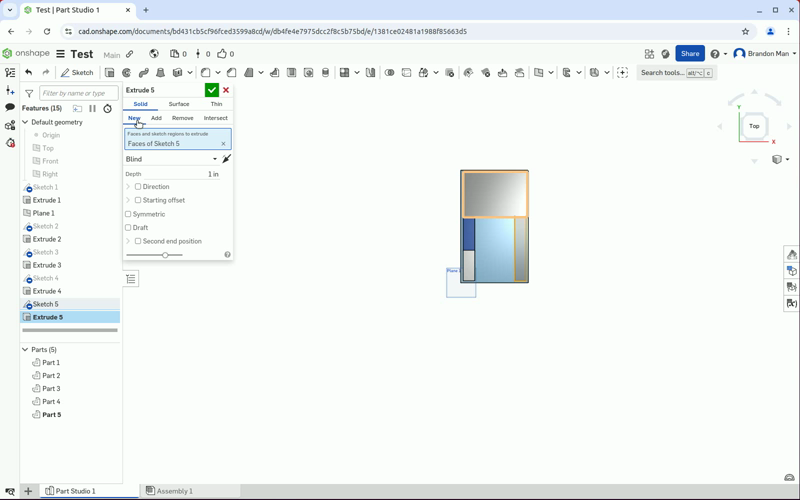
key(tab, 4)
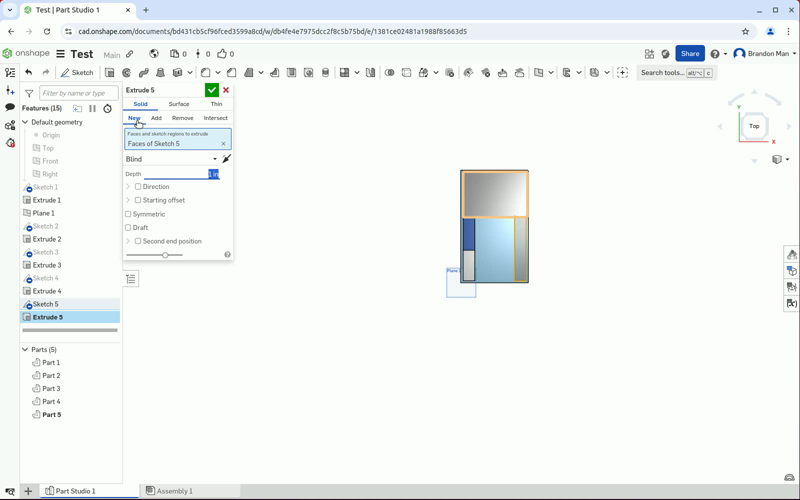
text(9.147)
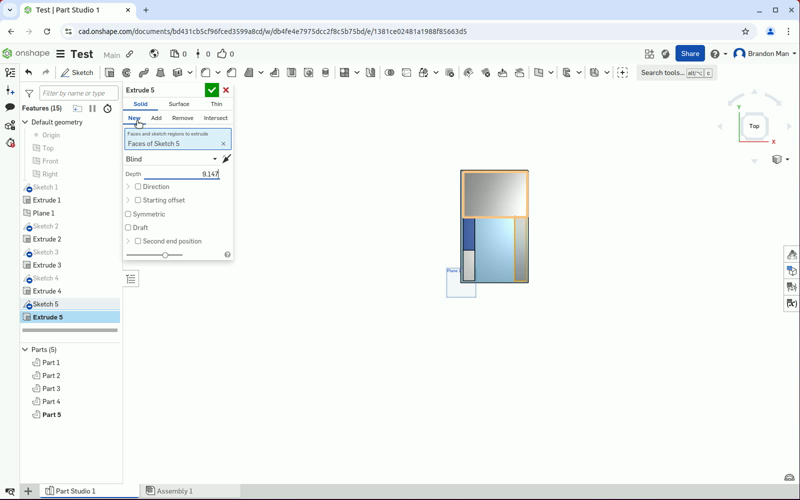
key(enter)
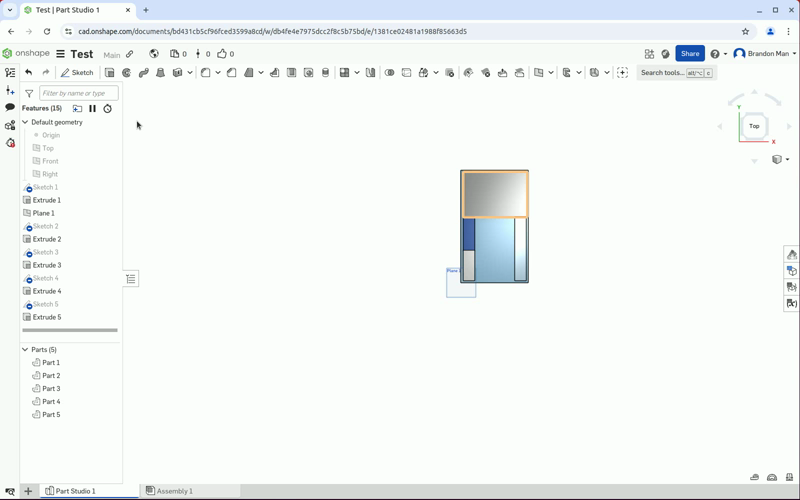
key(shift+h)
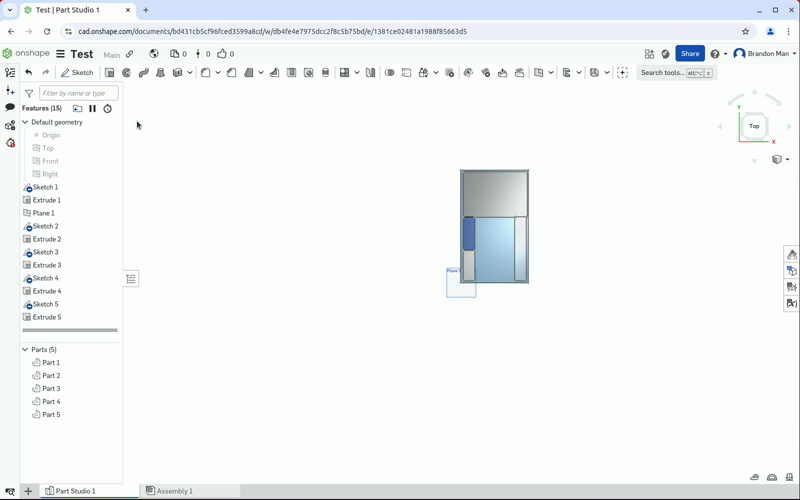
key(shift+h)
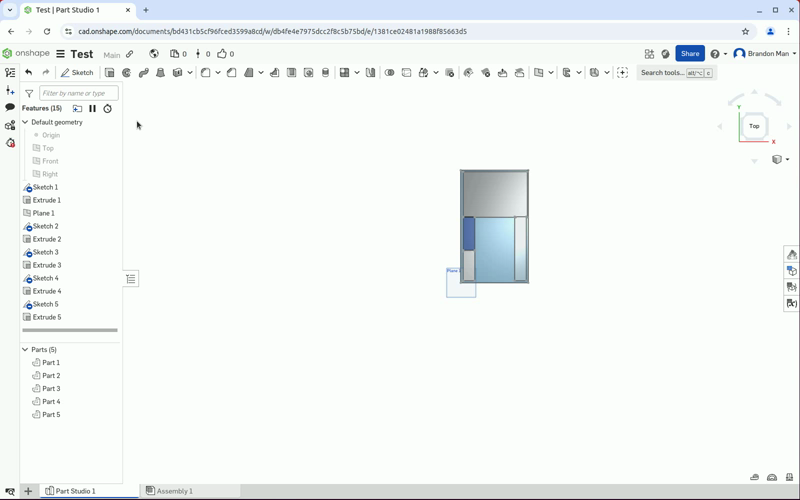
key(shift+7)
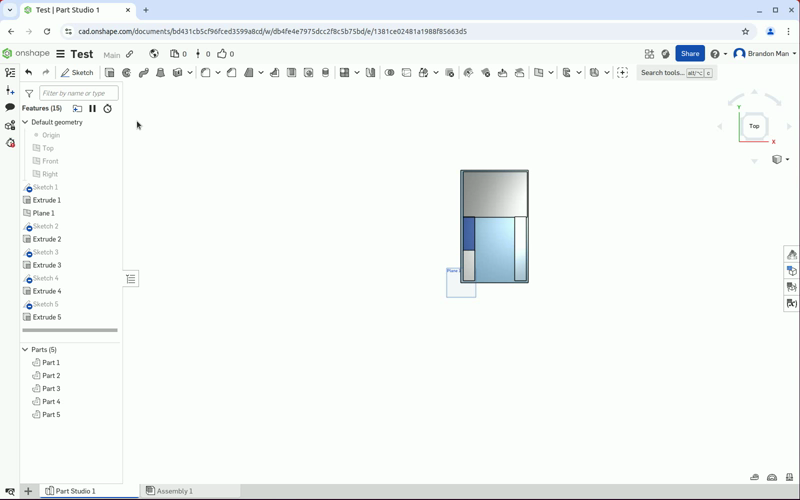
key(up, 3)
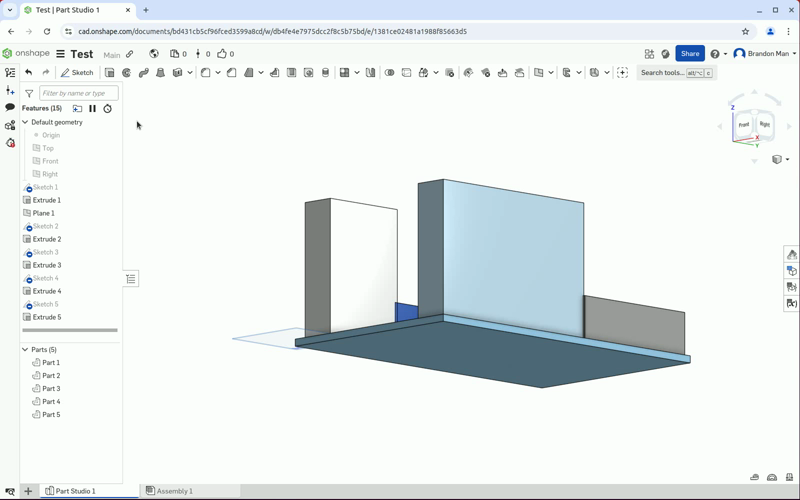
key(left, 3)
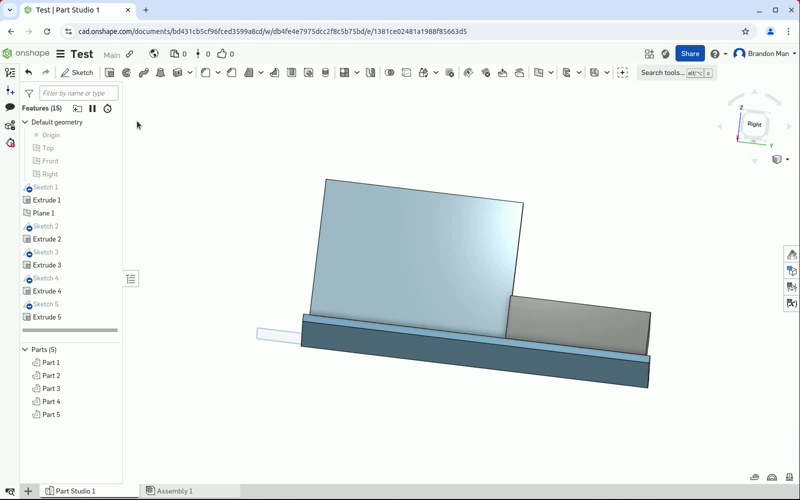
key(right, 3)
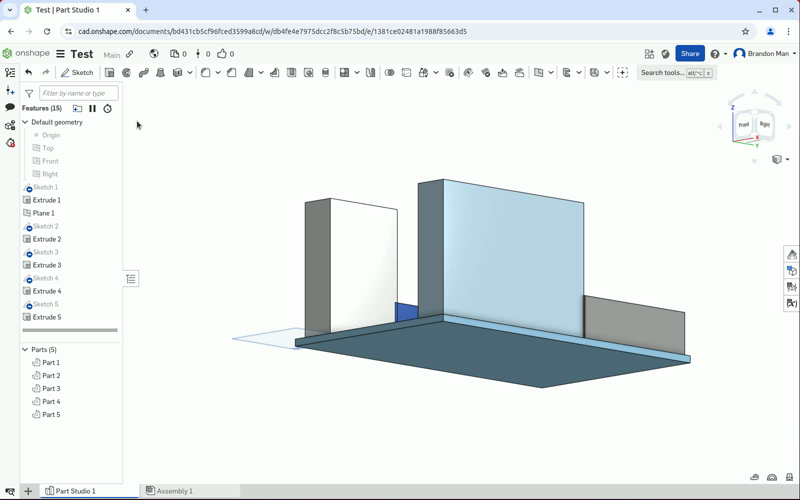
key(down, 3)
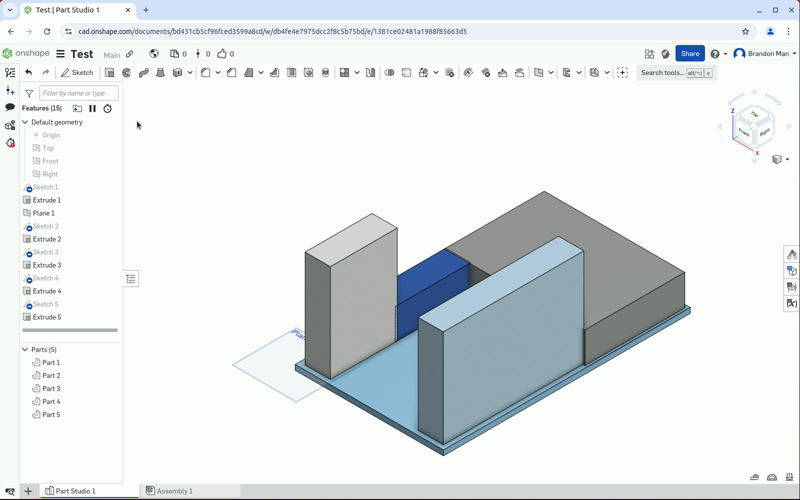
mouse_move(73, 189)
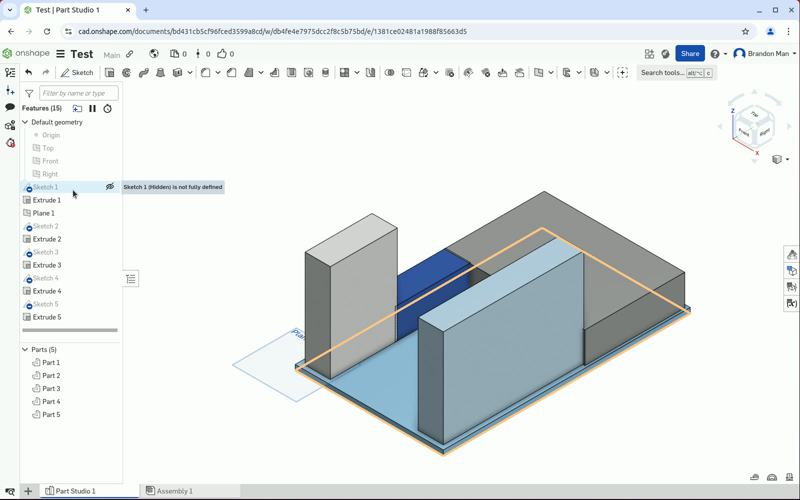
click(73, 189)